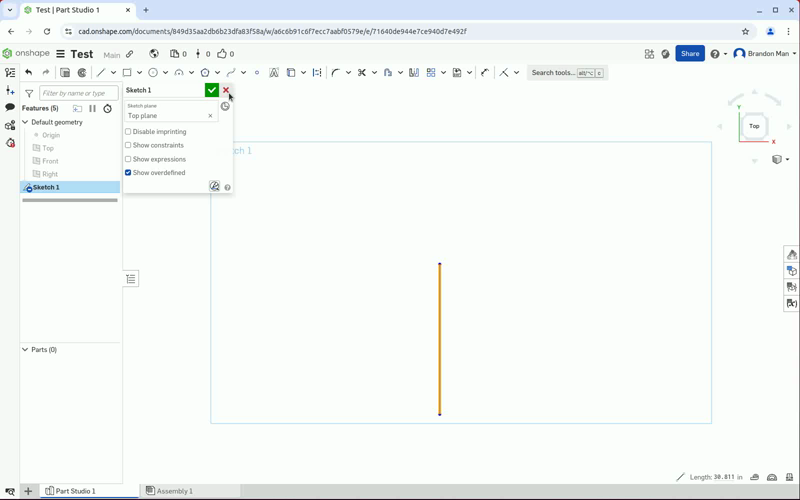
key(shift+h)
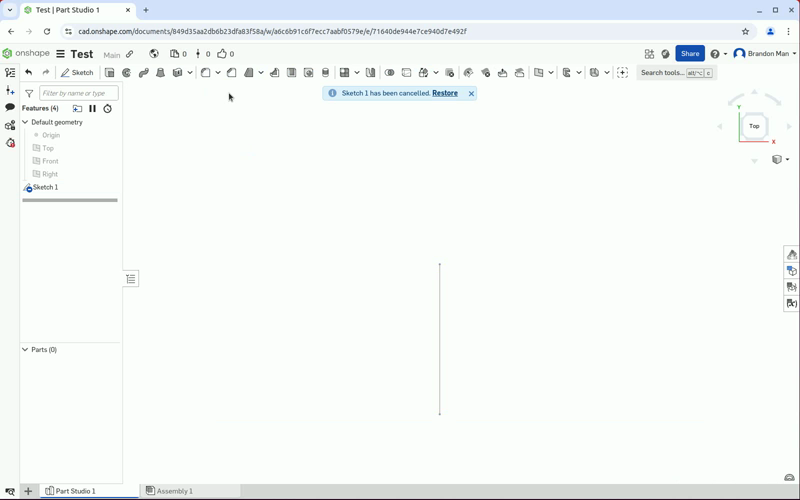
key(shift+s)
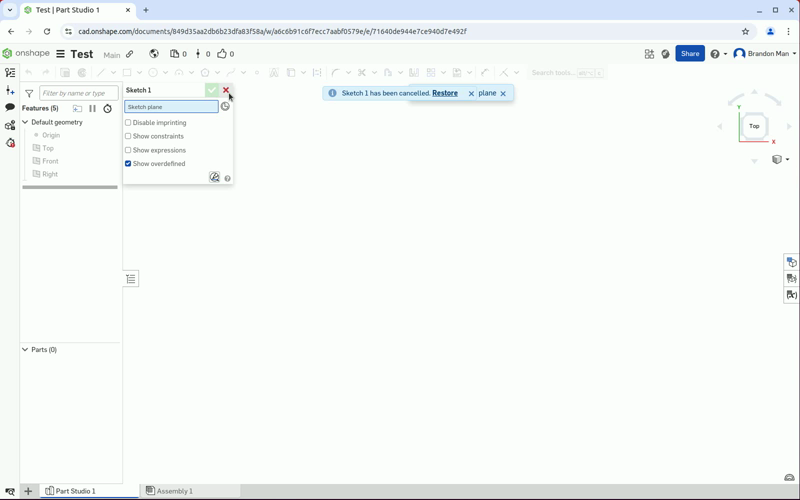
mouse_move(73, 150)
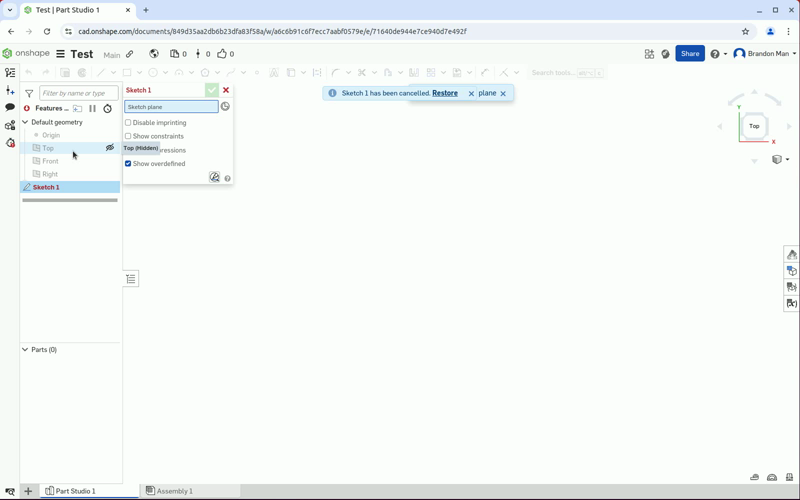
click(73, 150)
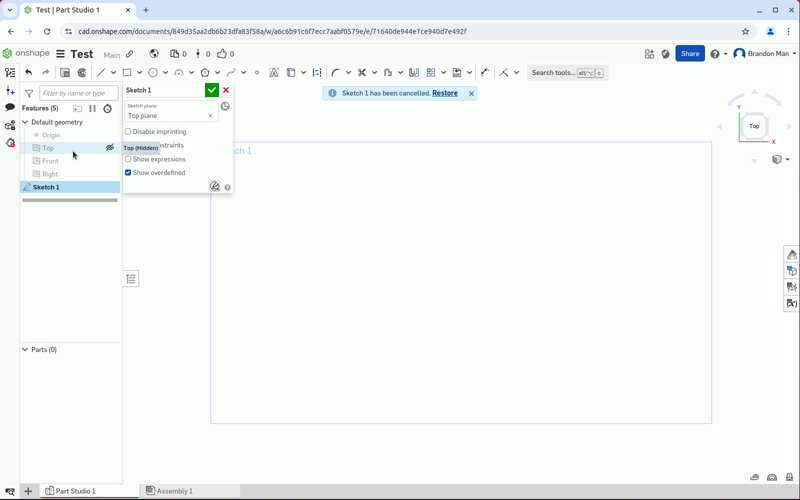
mouse_move(73, 352)
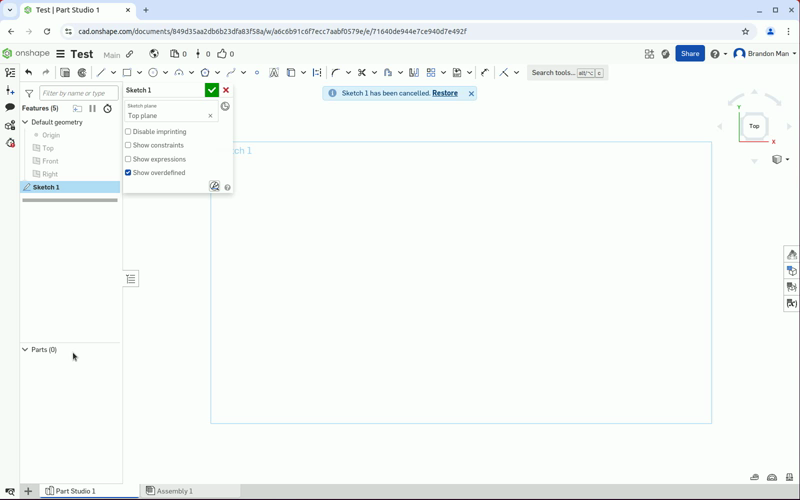
key(y)
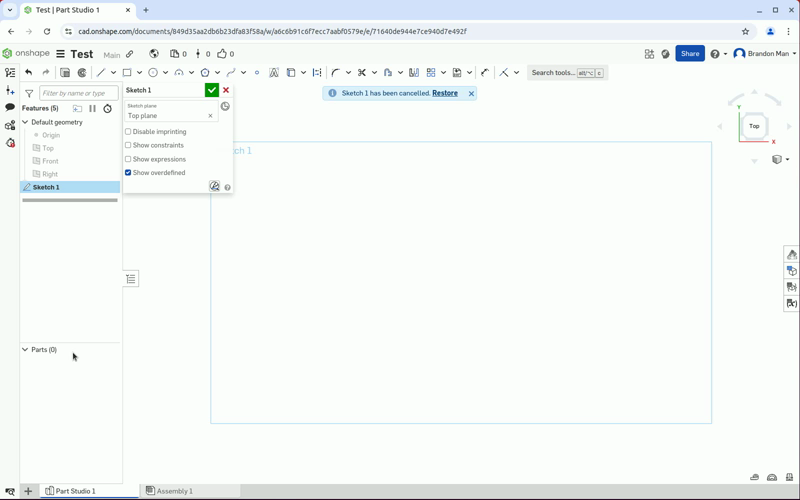
key(l)
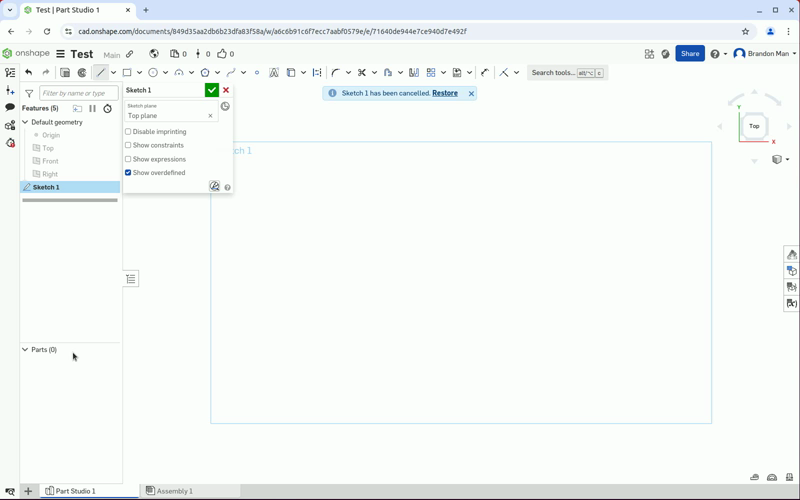
key_down(shift)
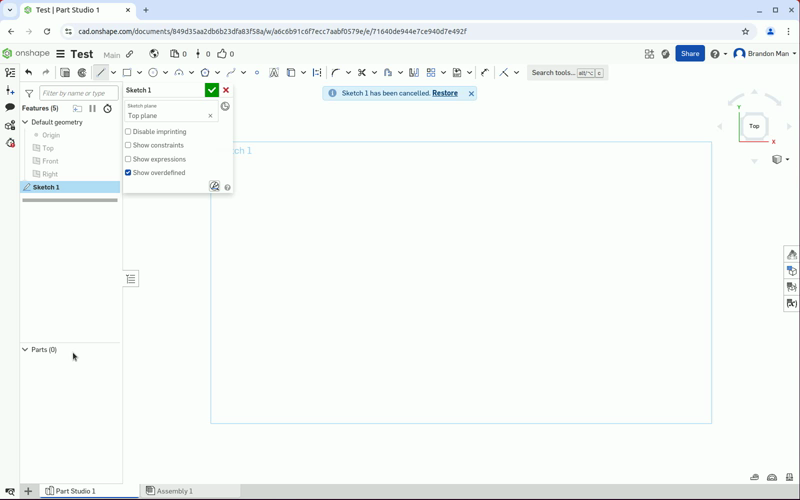
mouse_move(460, 282)
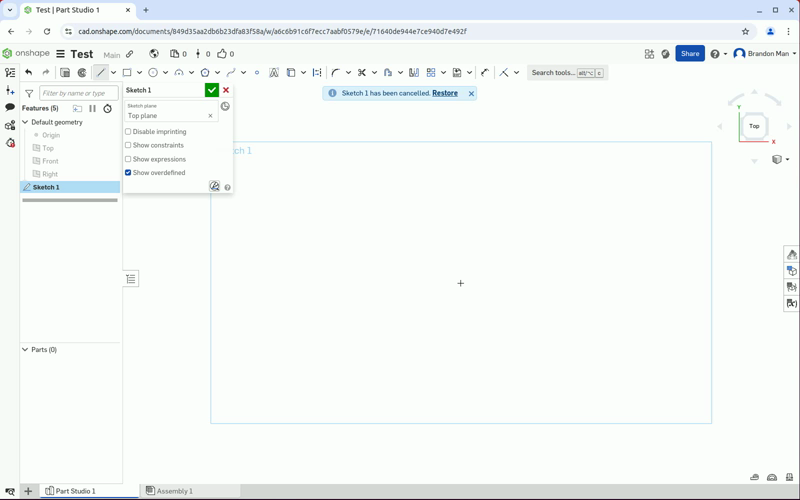
click(460, 282)
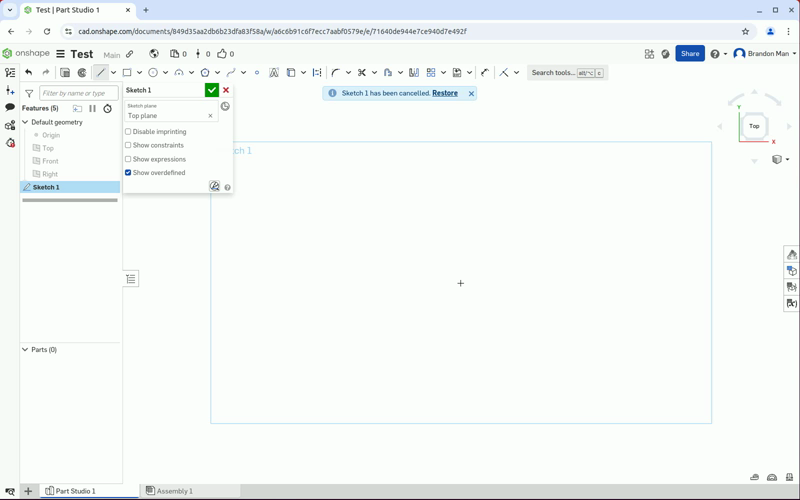
key_up(shift)
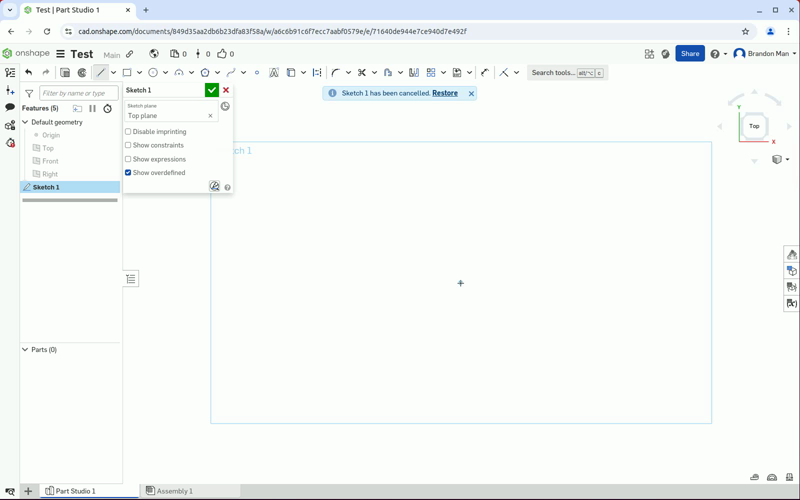
key_down(shift)
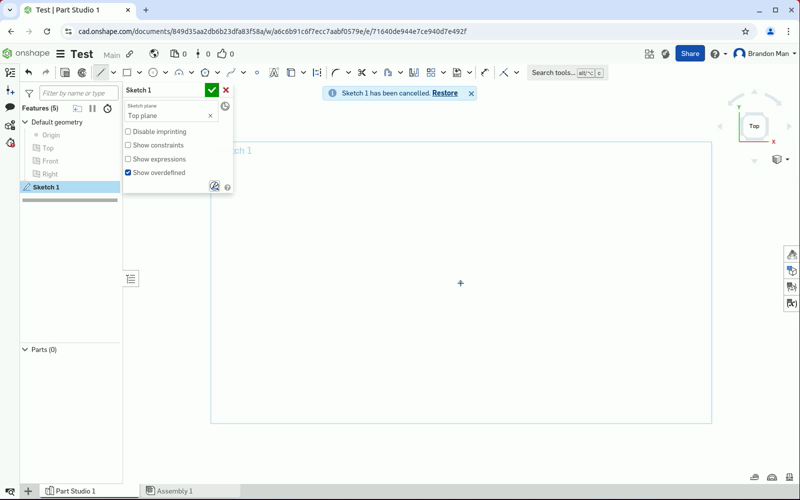
mouse_move(541, 282)
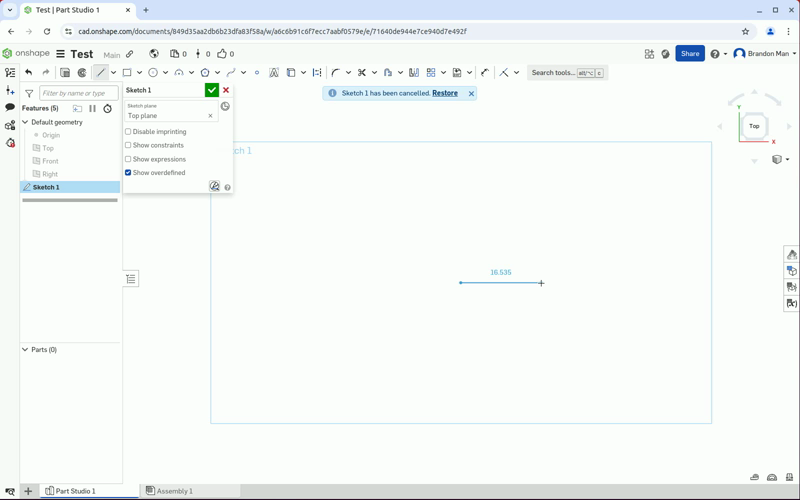
click(541, 282)
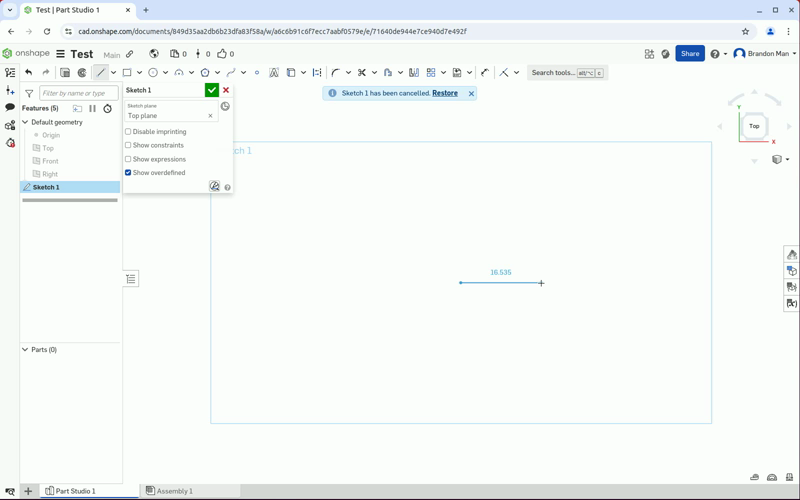
key_up(shift)
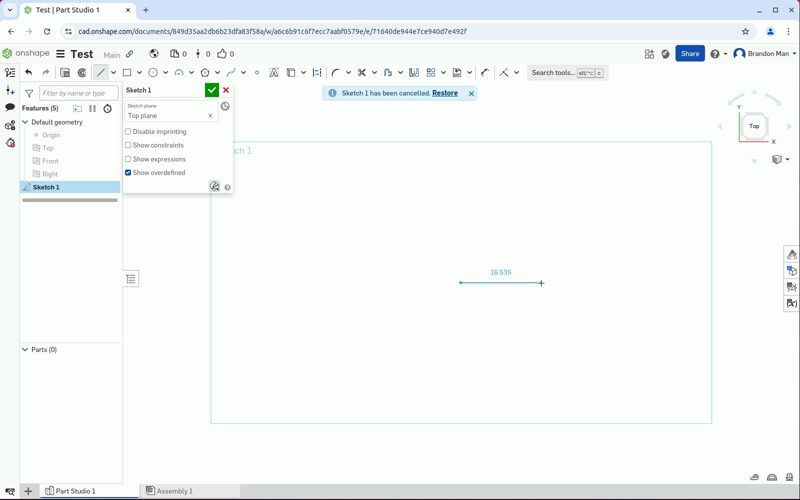
key(esc)
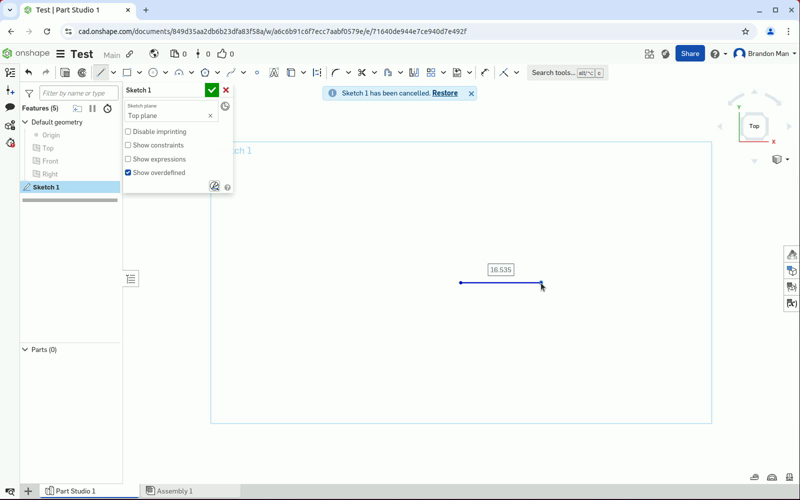
key(a)
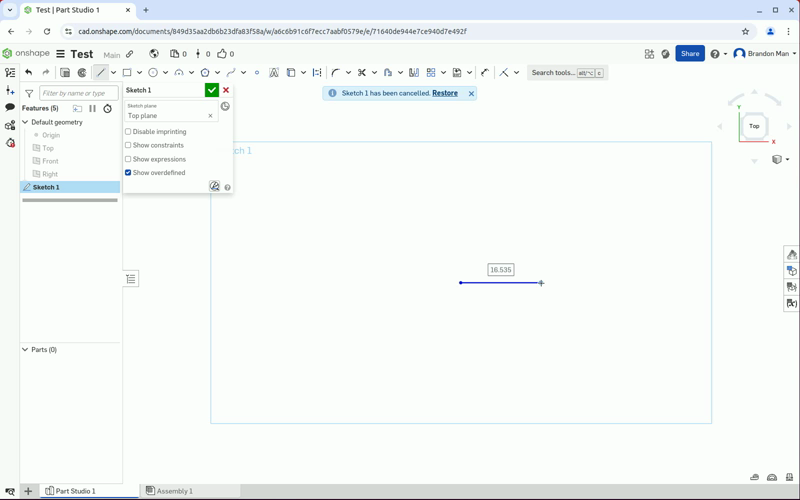
mouse_move(541, 282)
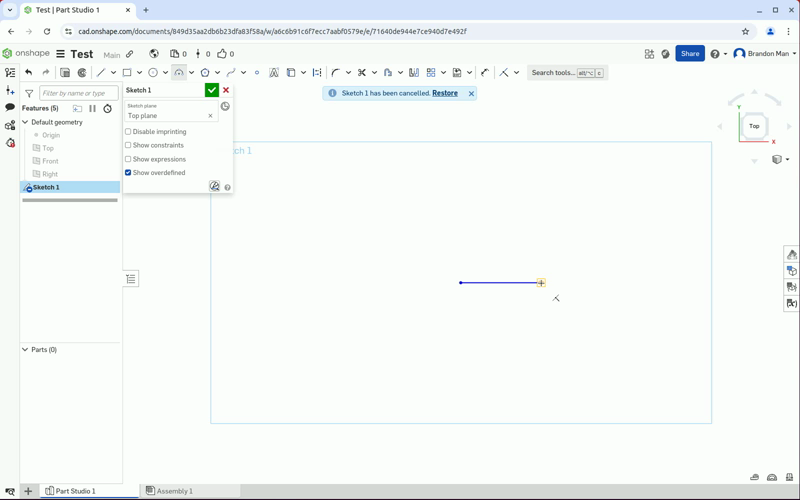
click(541, 282)
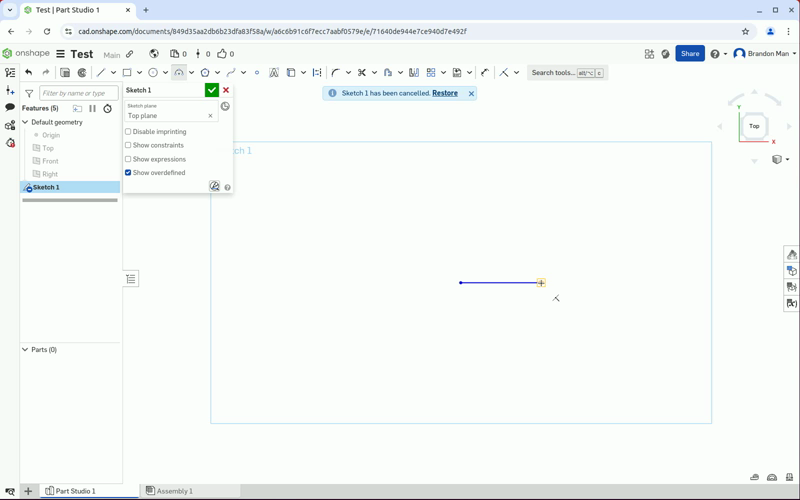
key_down(shift)
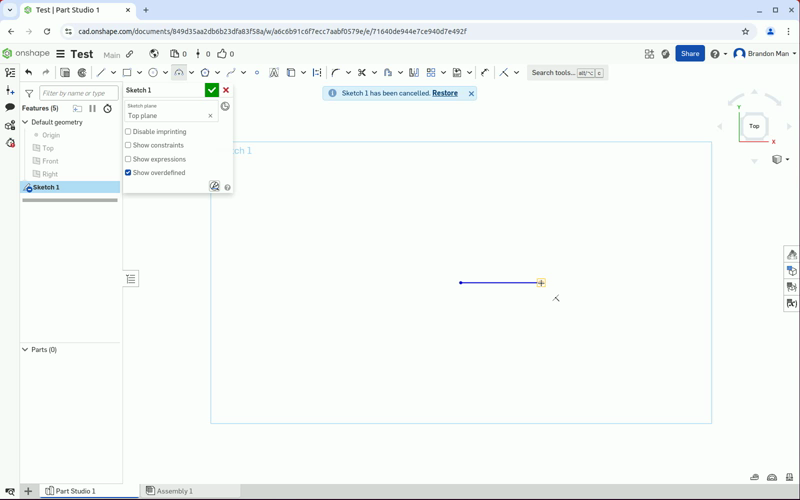
mouse_move(541, 219)
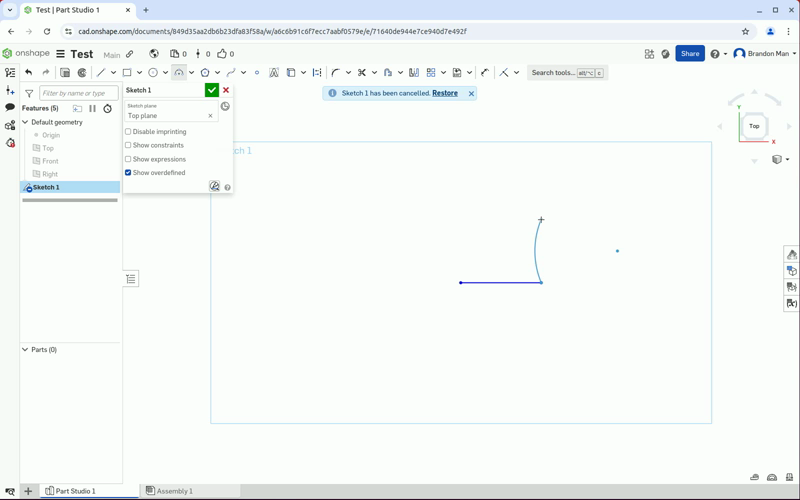
click(541, 219)
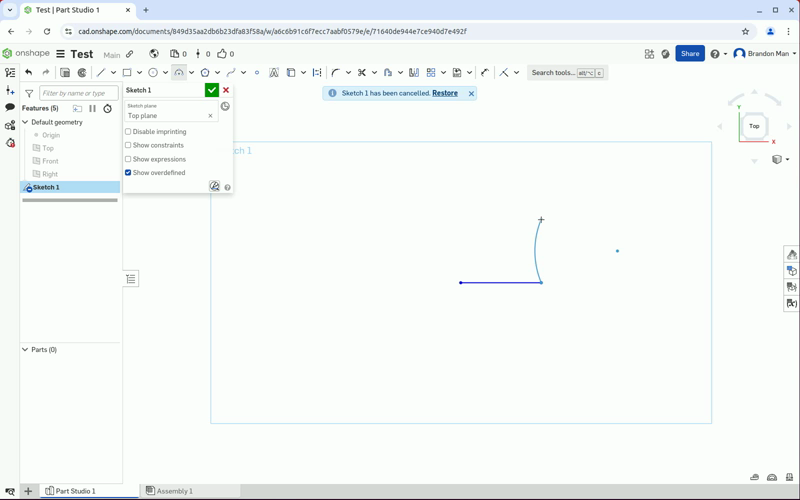
mouse_move(573, 250)
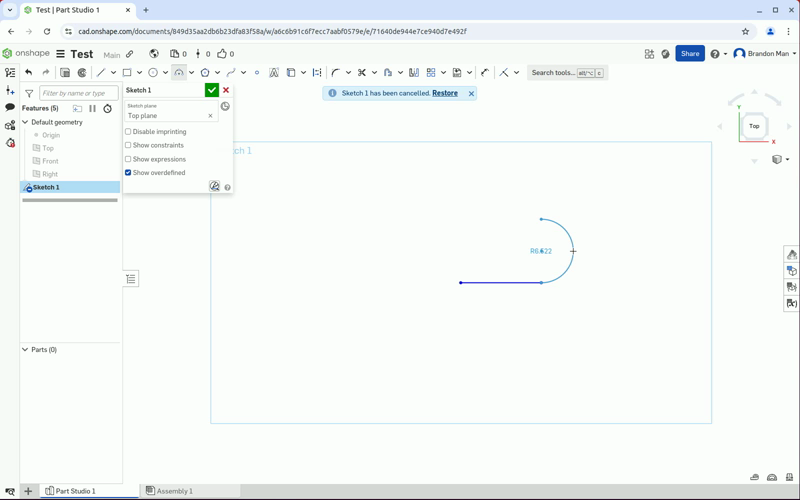
click(573, 250)
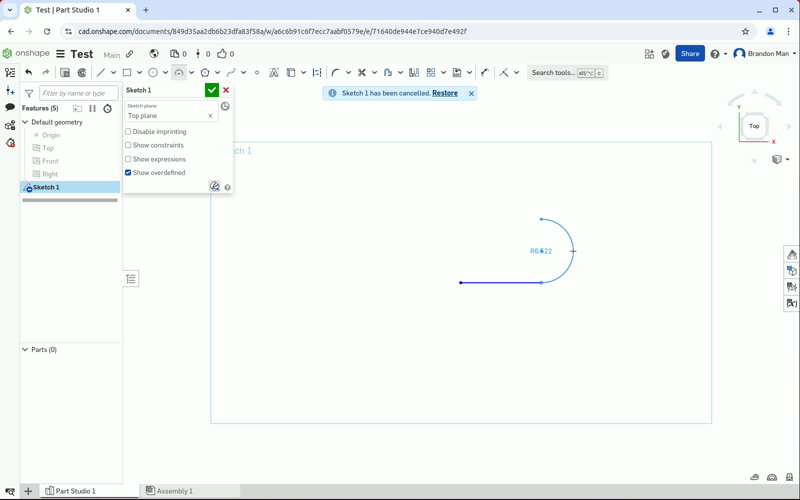
key_up(shift)
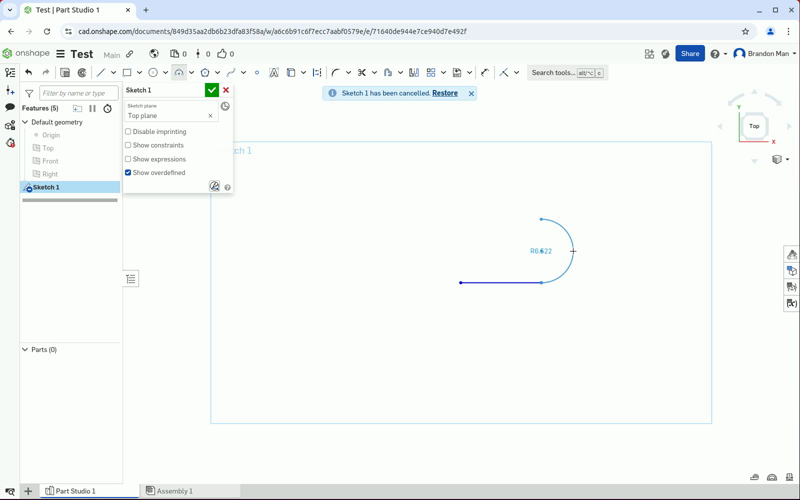
key(esc)
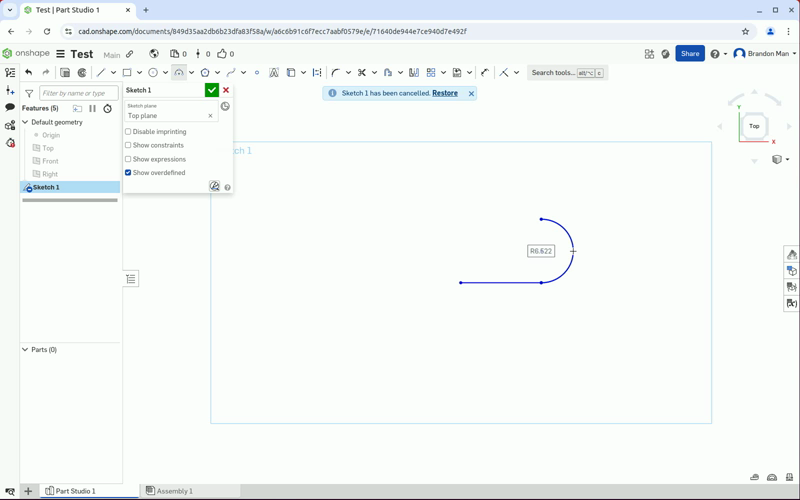
key(l)
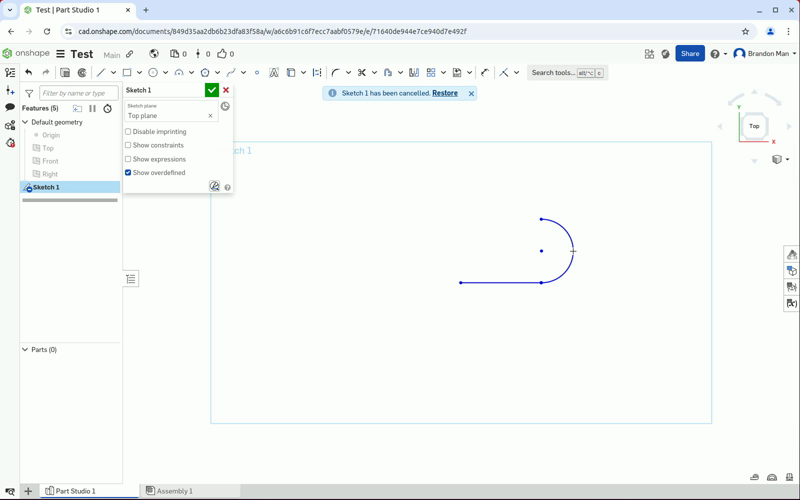
mouse_move(541, 219)
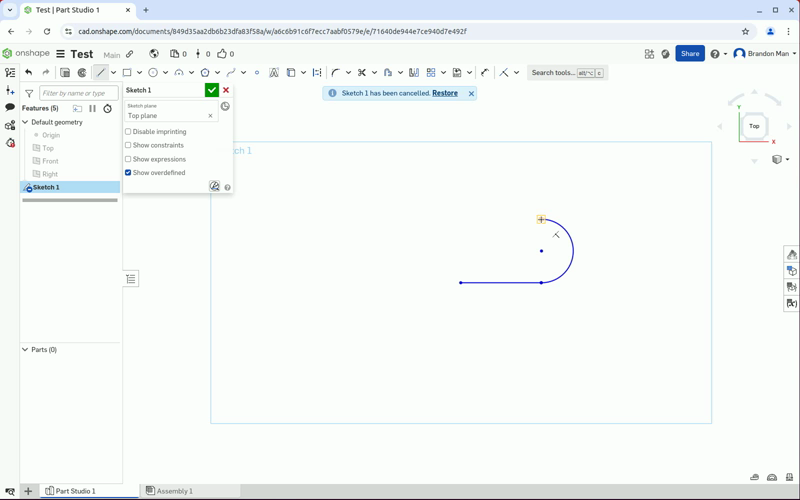
click(541, 219)
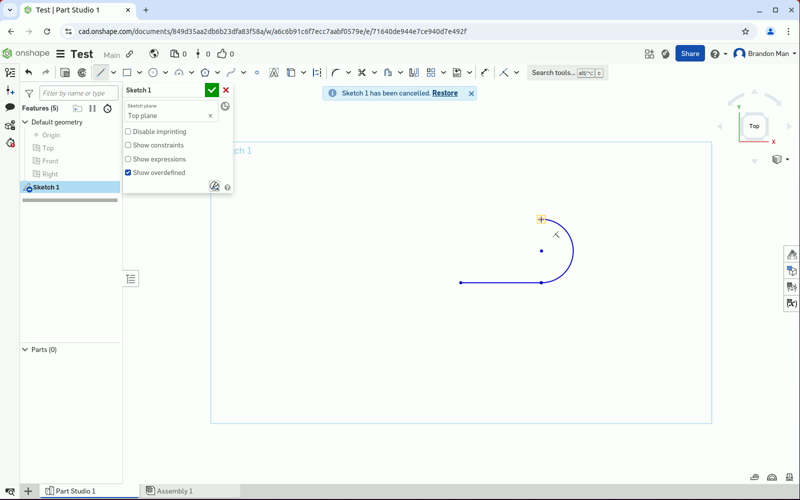
key_down(shift)
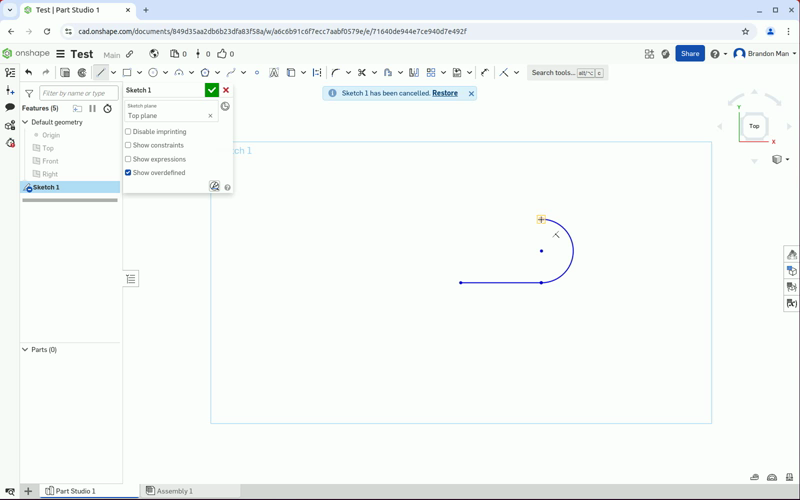
mouse_move(460, 219)
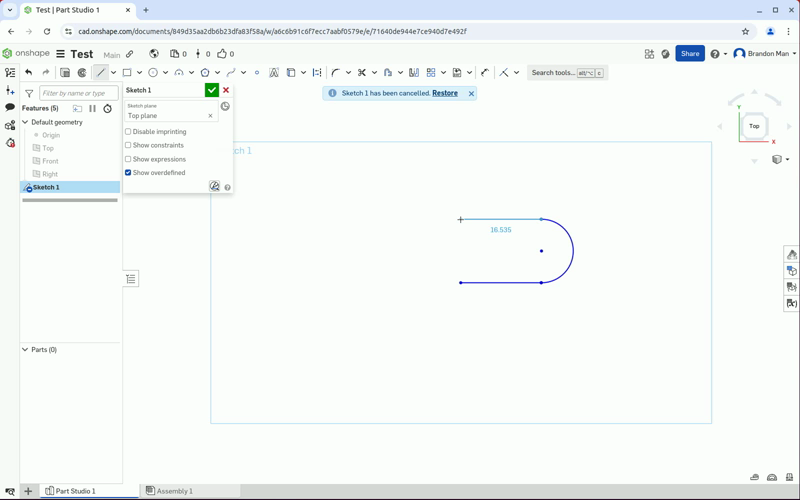
click(460, 219)
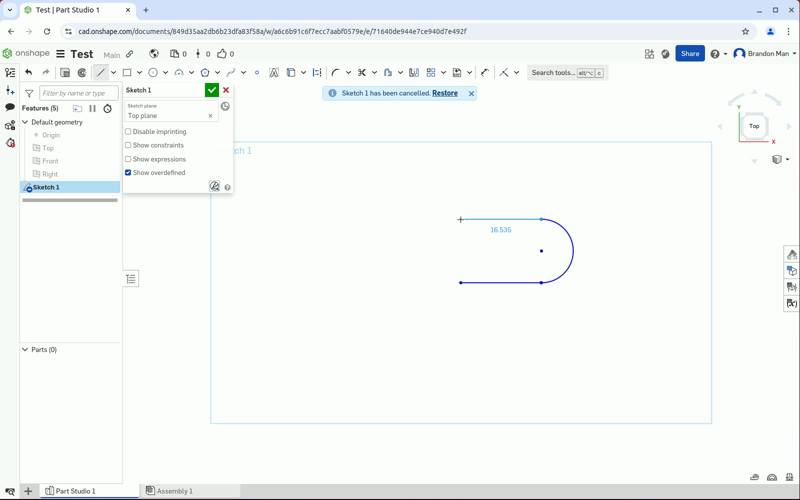
key_up(shift)
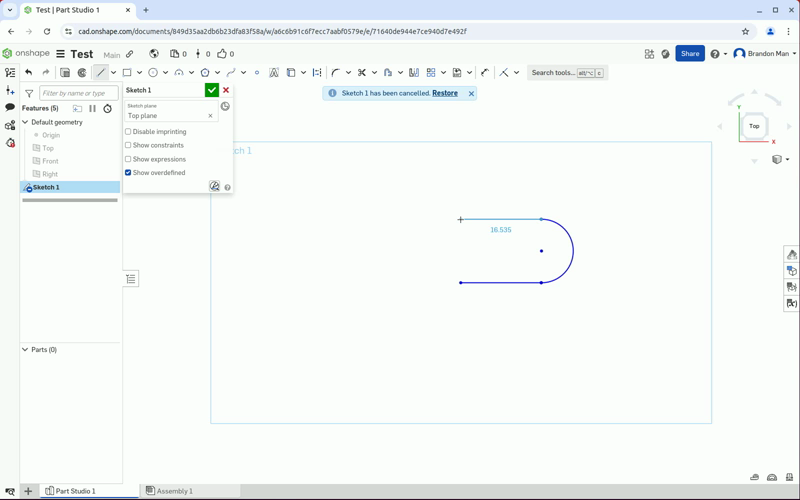
key_down(shift)
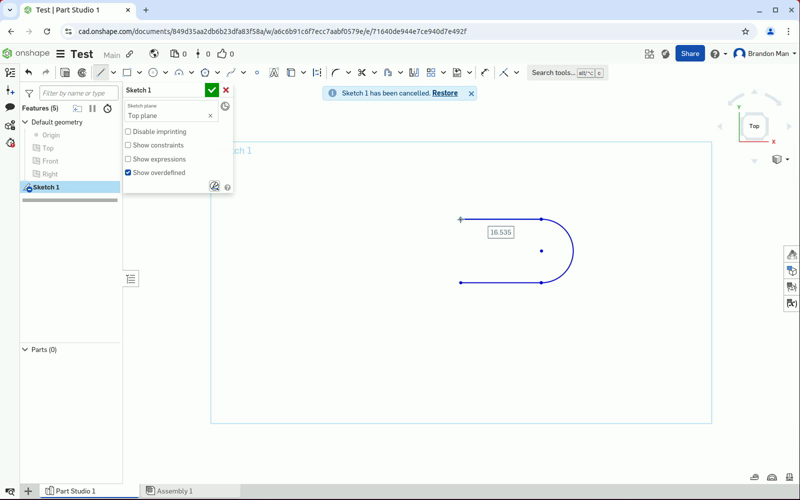
mouse_move(460, 282)
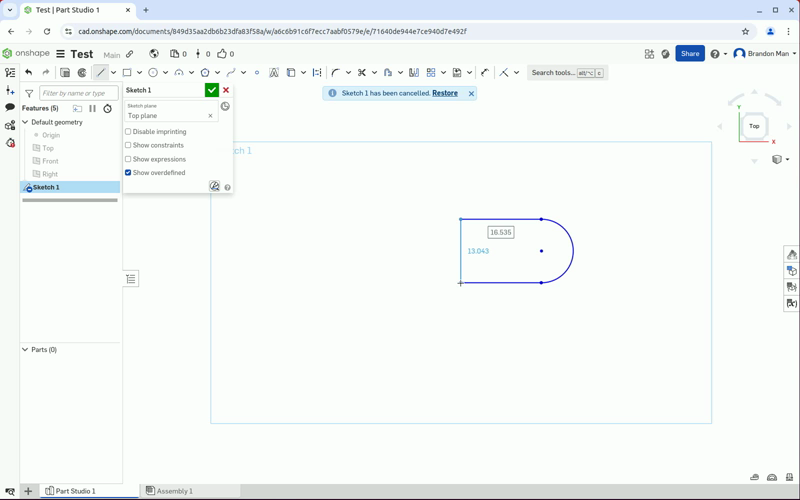
key_up(shift)
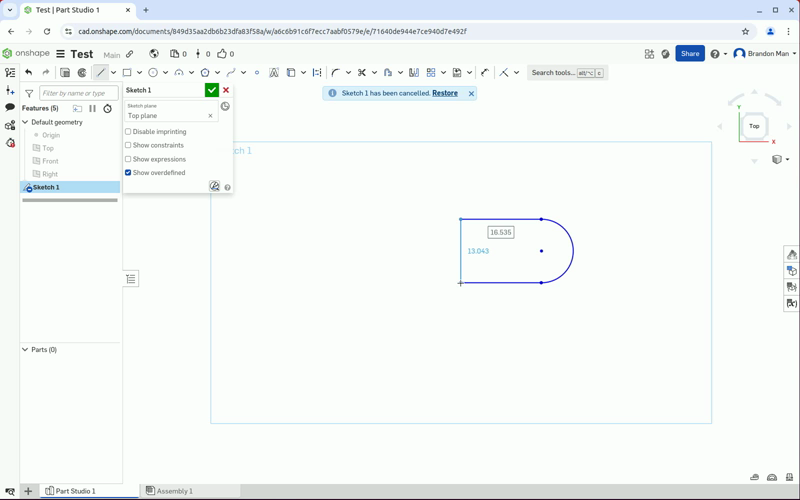
click(460, 282)
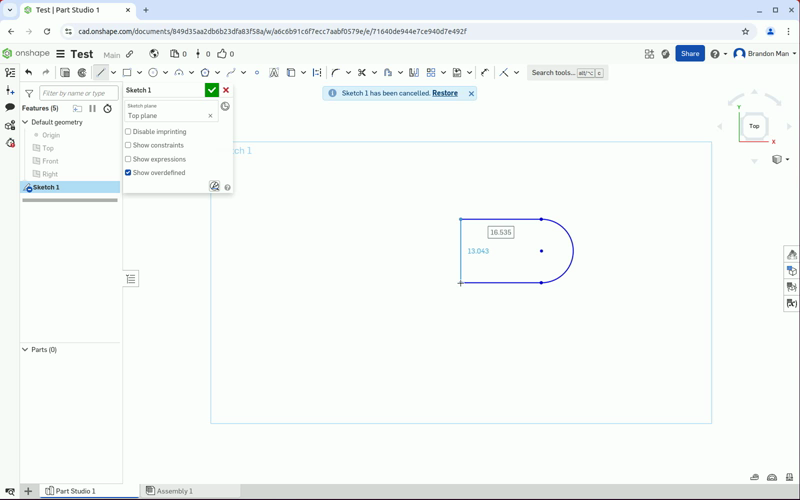
key(esc)
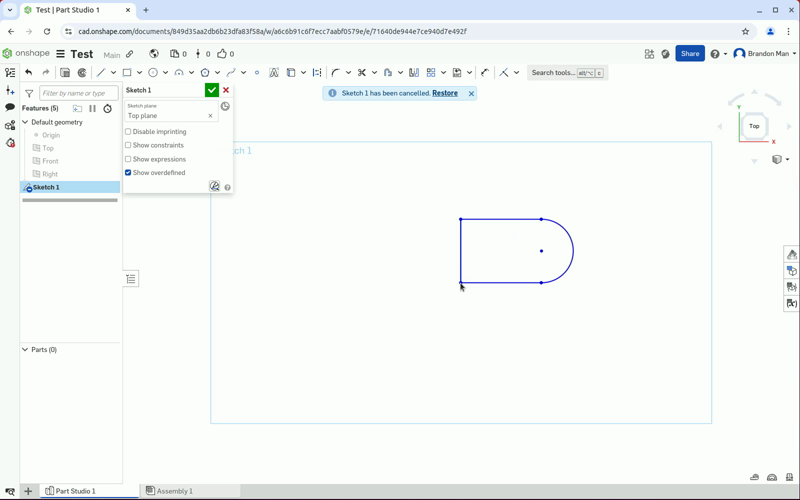
key(c)
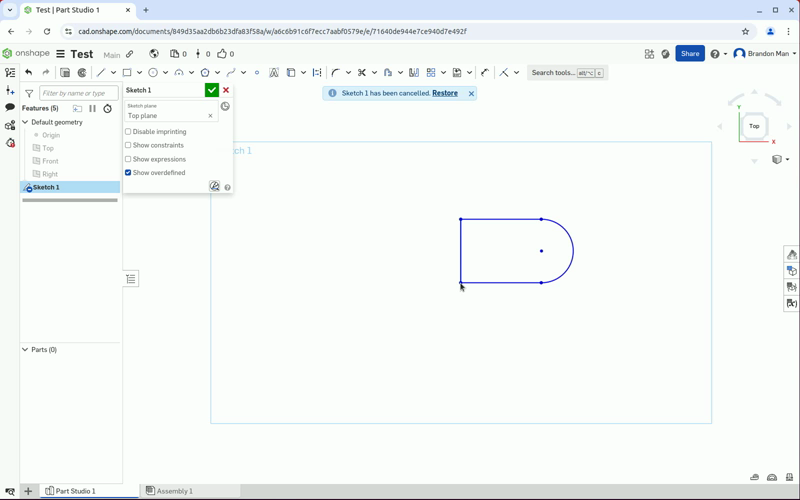
key_down(shift)
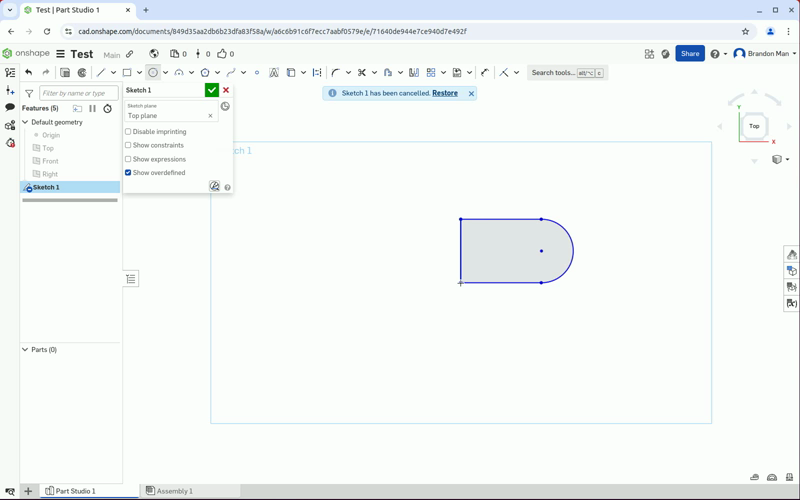
mouse_move(541, 250)
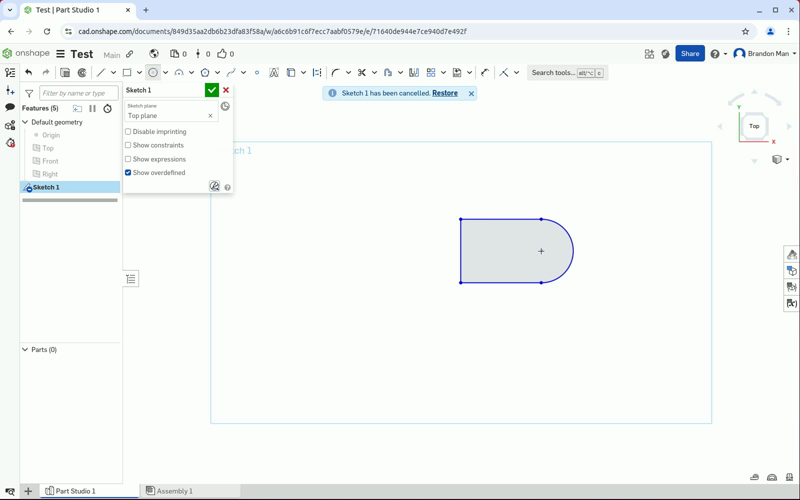
click(541, 250)
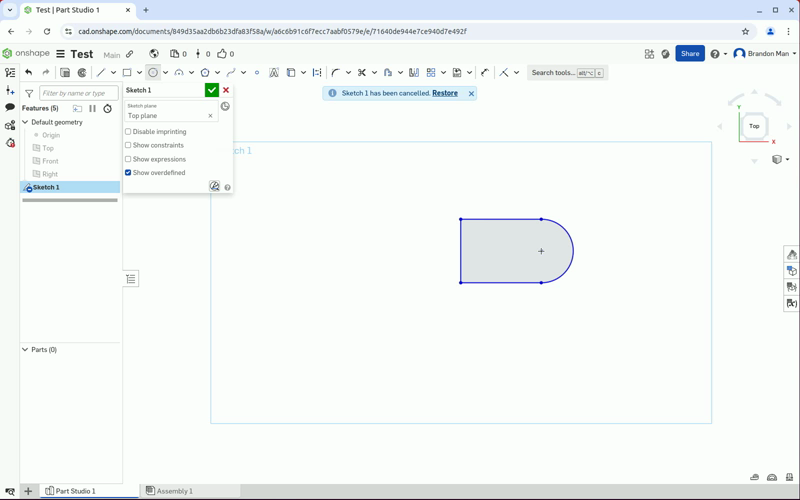
key_up(shift)
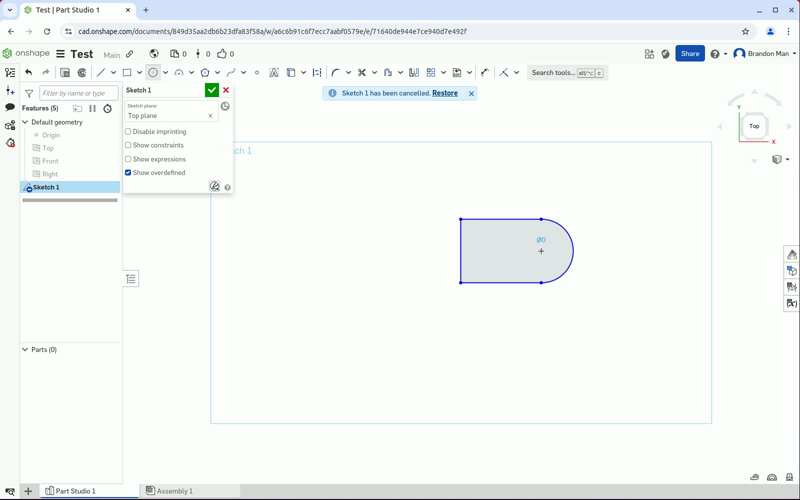
mouse_move(560, 250)
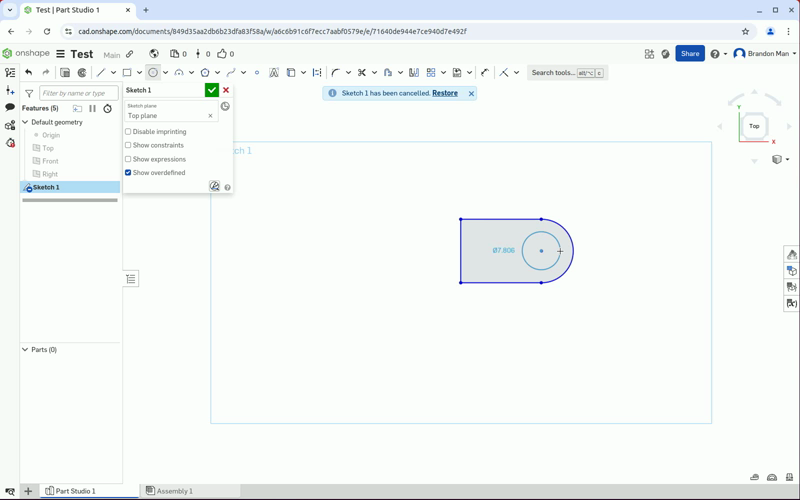
click(560, 250)
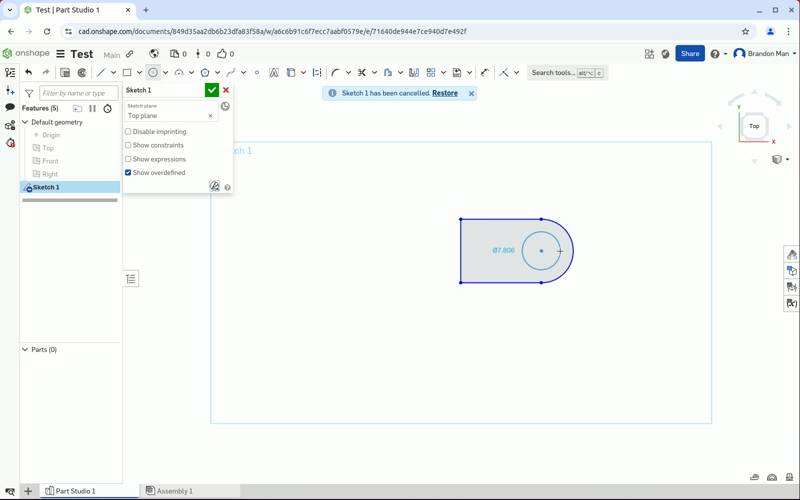
key(esc)
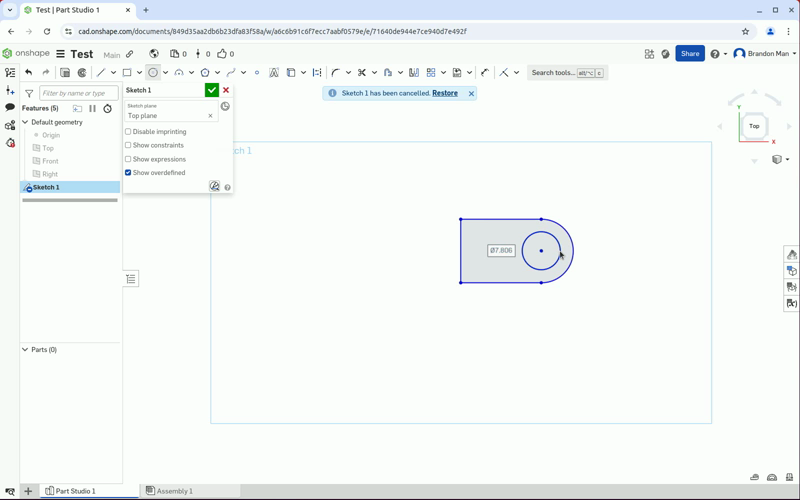
mouse_move(567, 241)
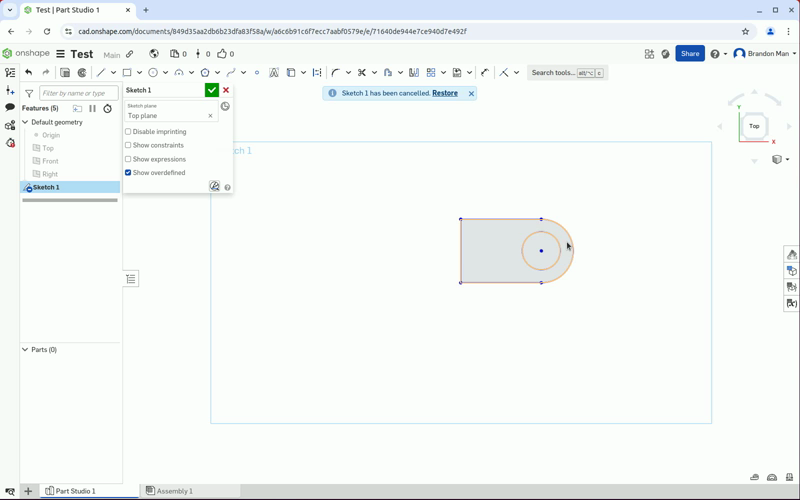
click(567, 241)
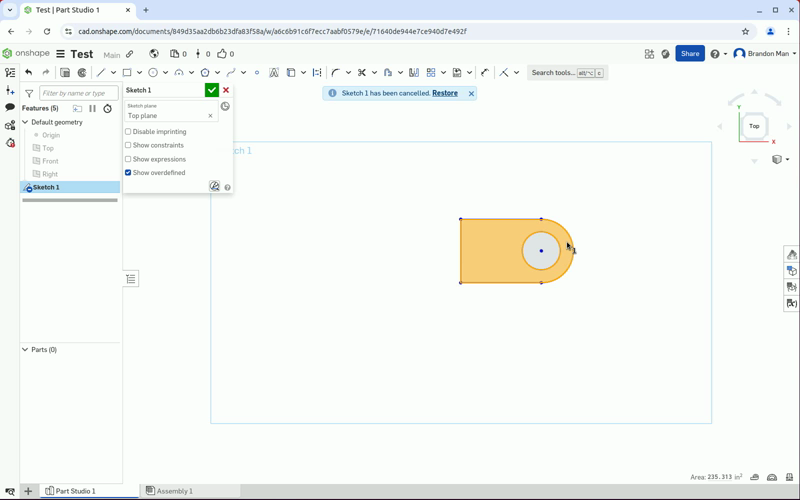
mouse_move(73, 352)
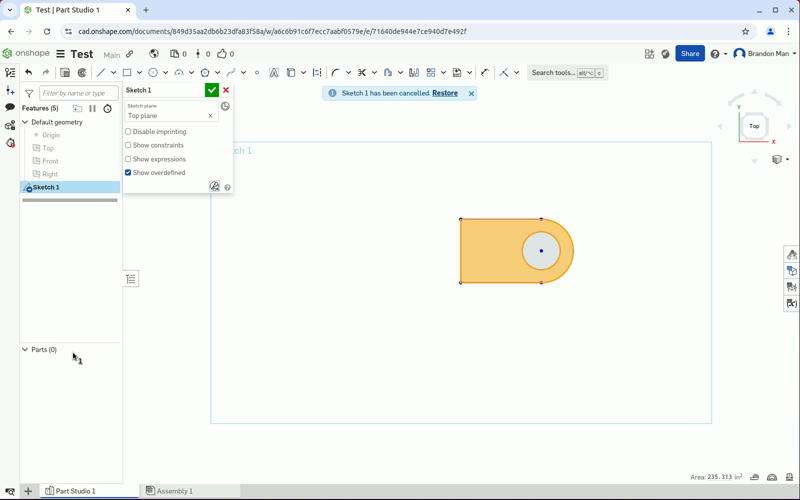
key(shift+y)
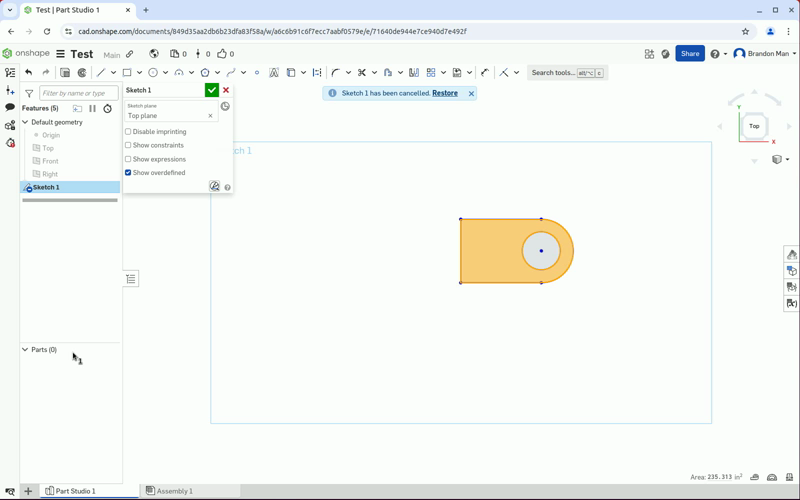
key(shift+e)
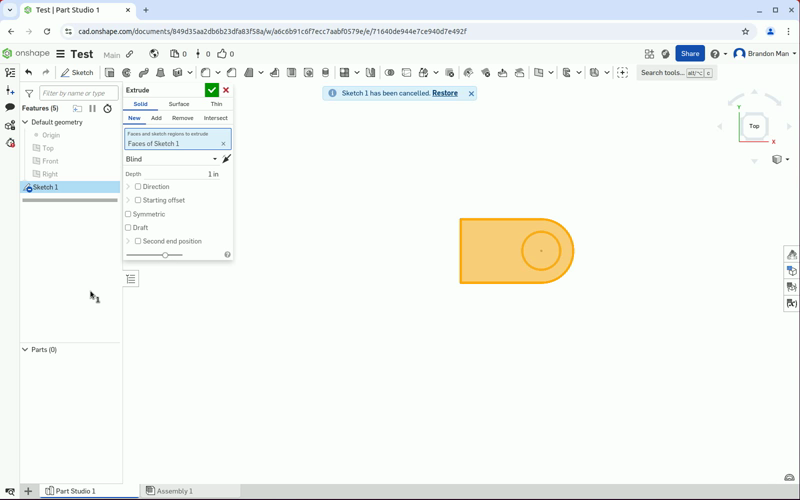
mouse_move(143, 106)
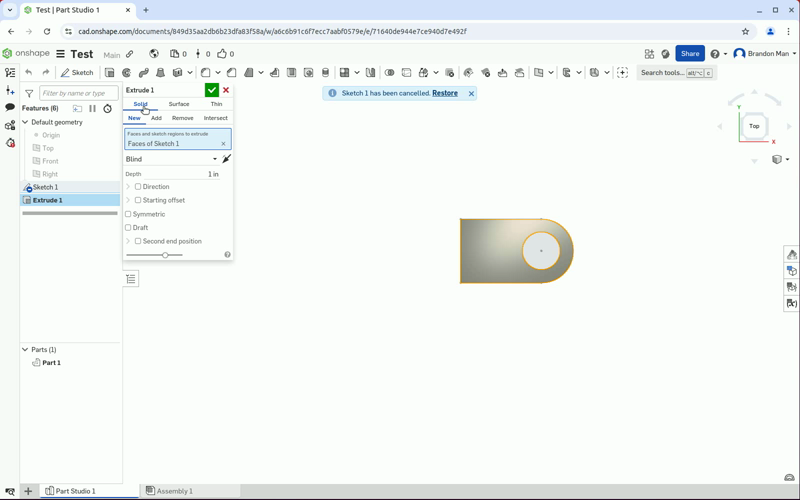
click(143, 106)
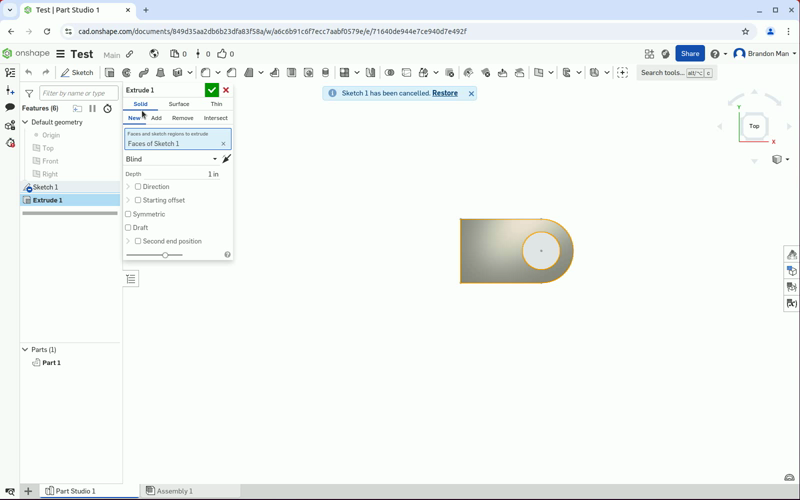
mouse_move(137, 120)
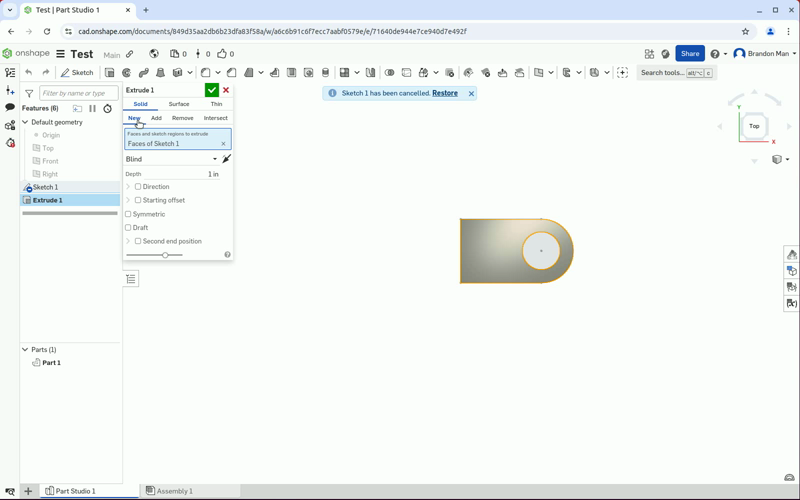
click(137, 120)
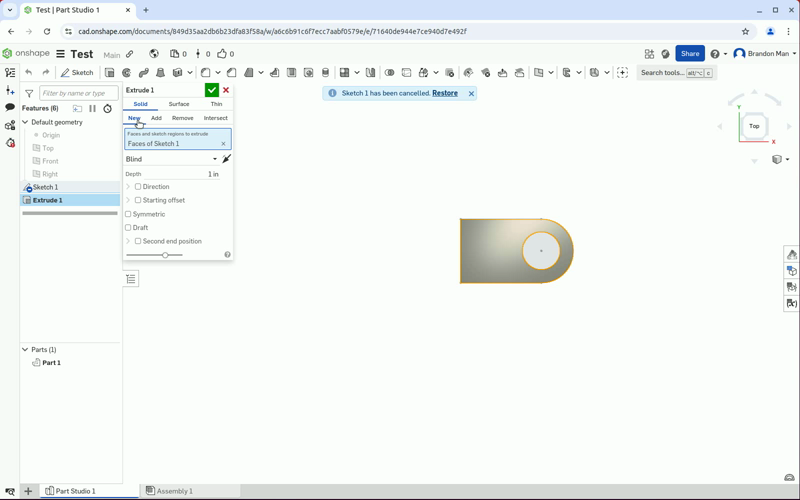
key(tab, 4)
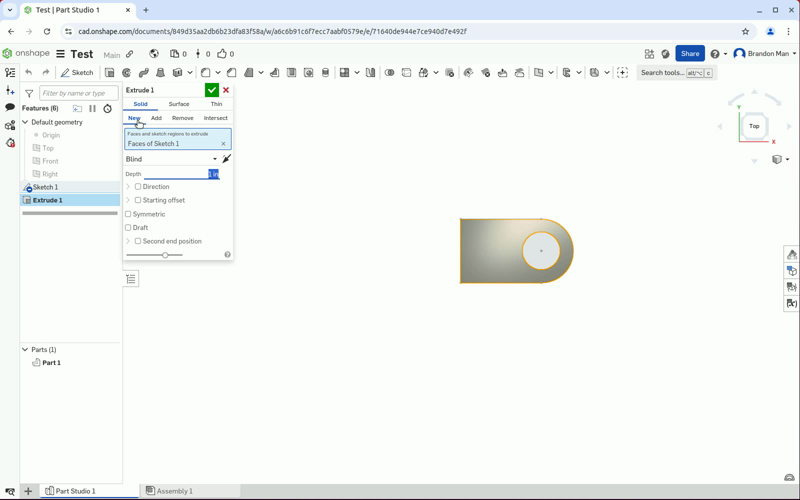
text(2.648)
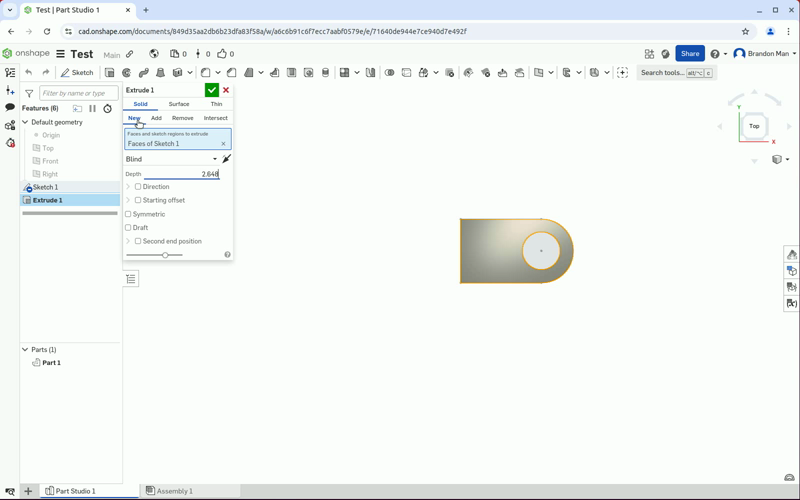
key(enter)
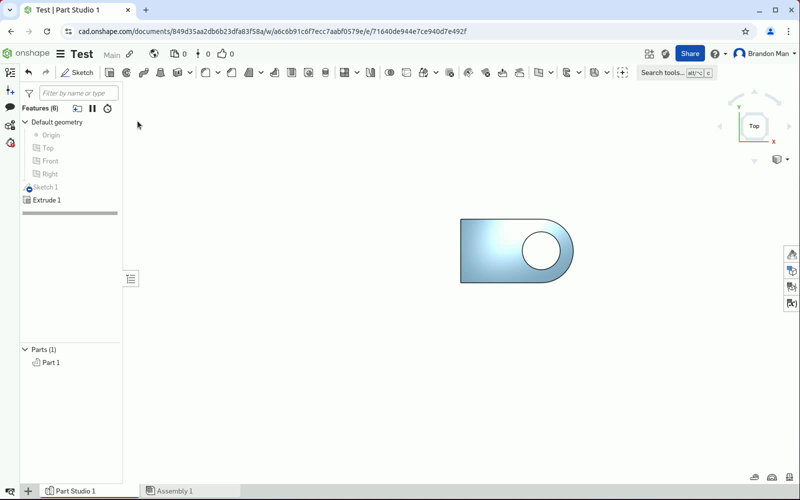
key(shift+h)
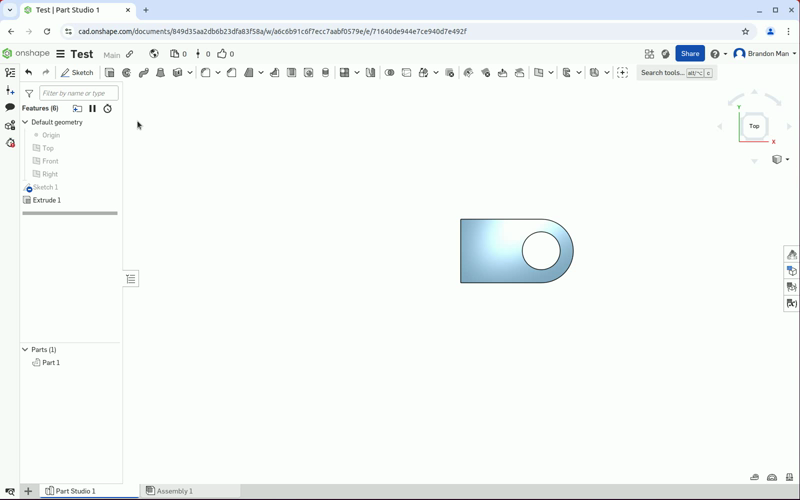
key(shift+h)
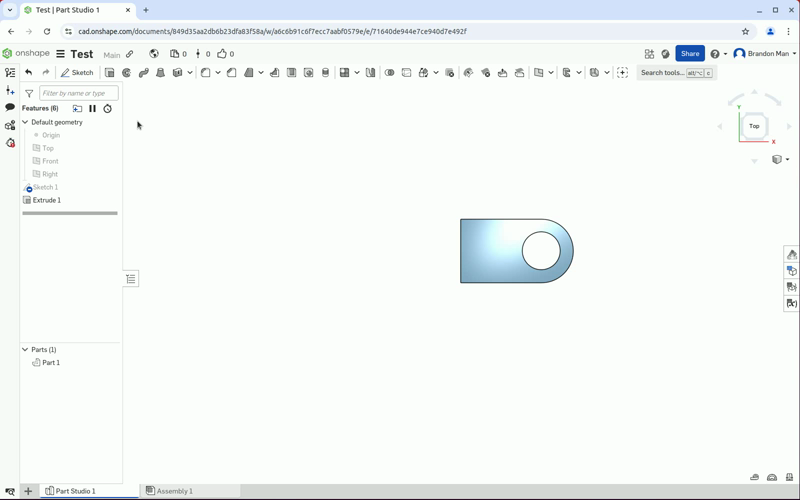
mouse_move(73, 189)
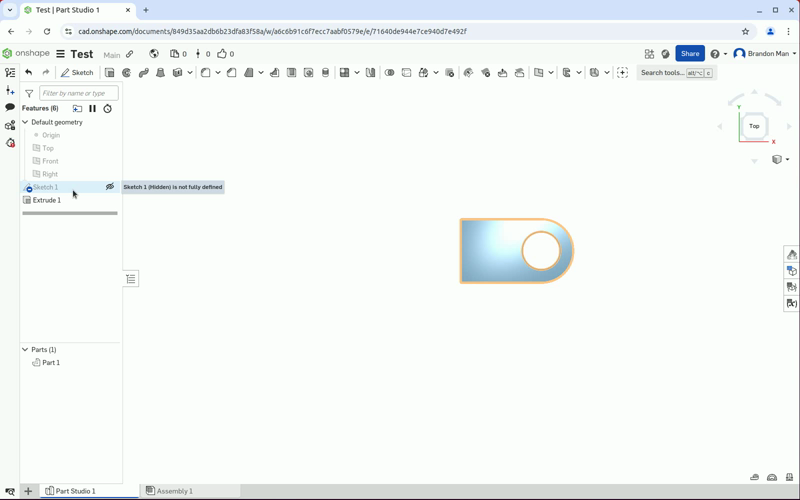
click(73, 189)
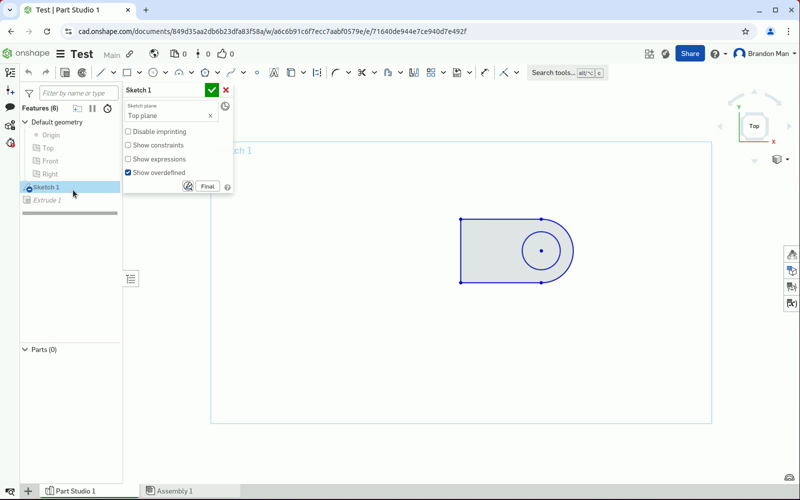
mouse_move(229, 92)
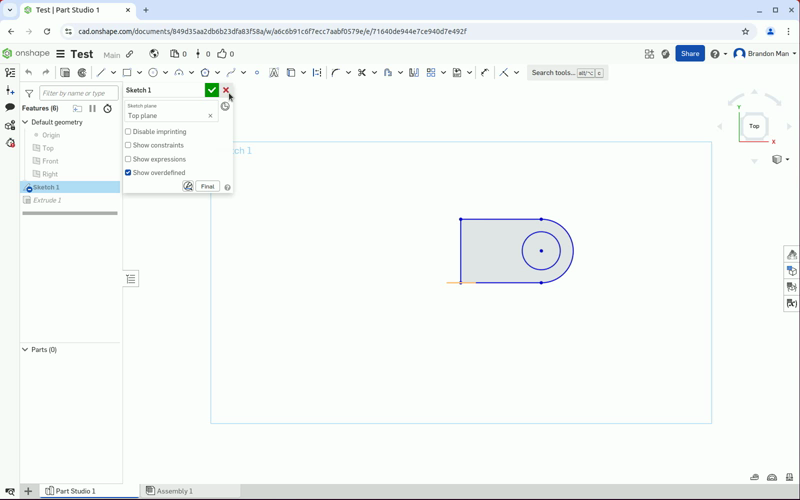
click(229, 92)
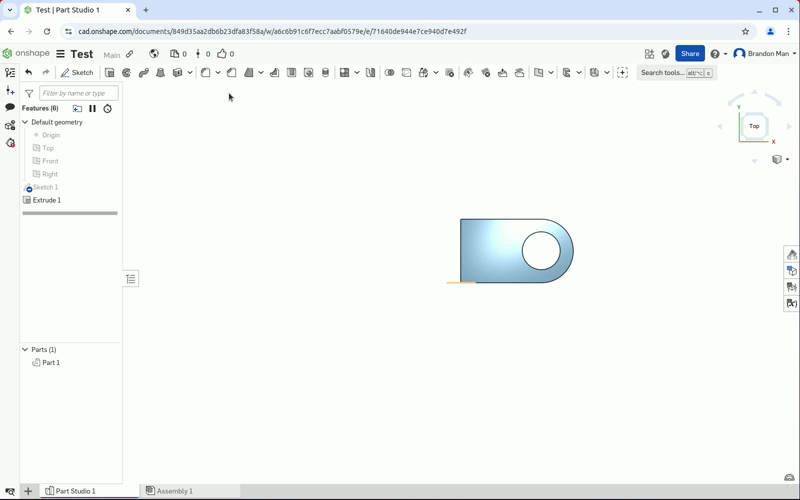
mouse_move(541, 75)
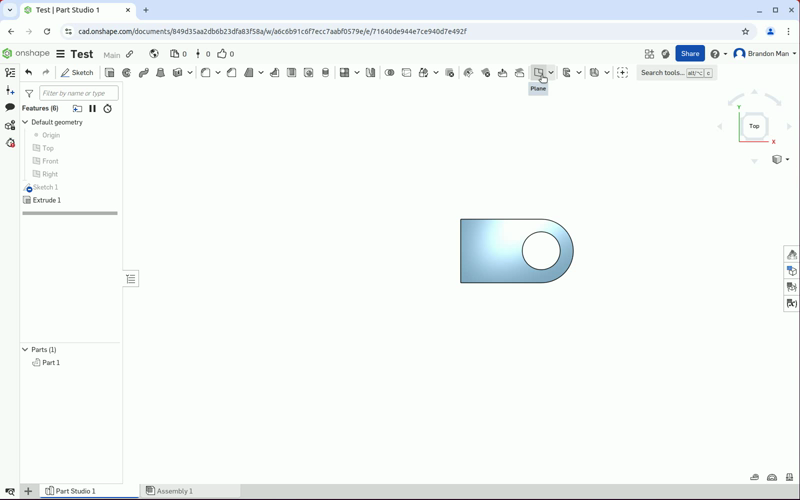
click(541, 75)
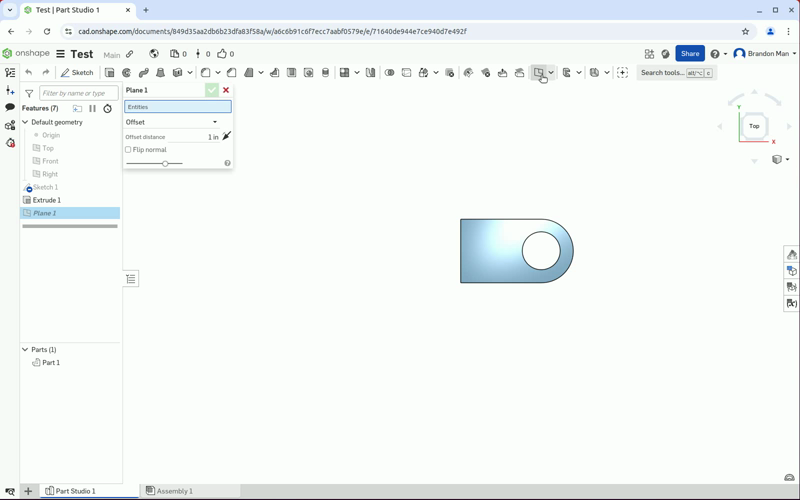
mouse_move(73, 150)
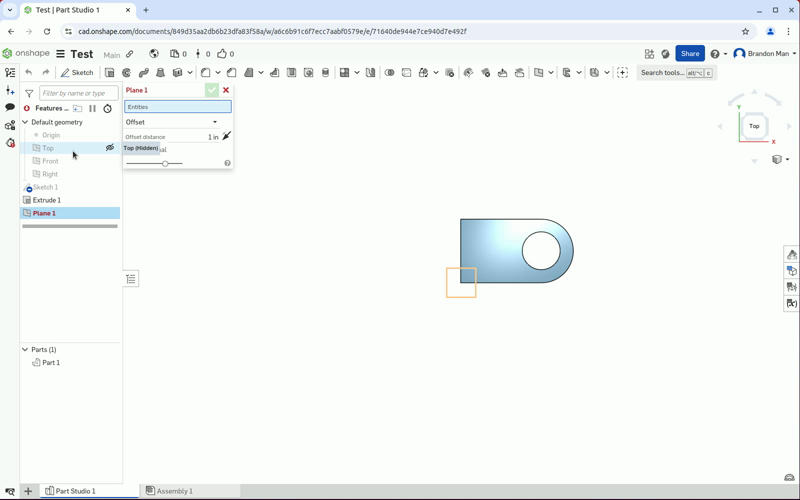
click(73, 150)
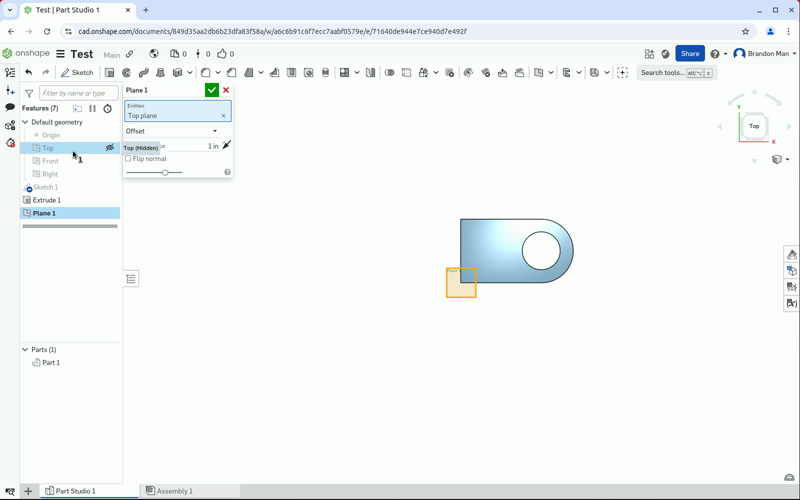
key(tab, 2)
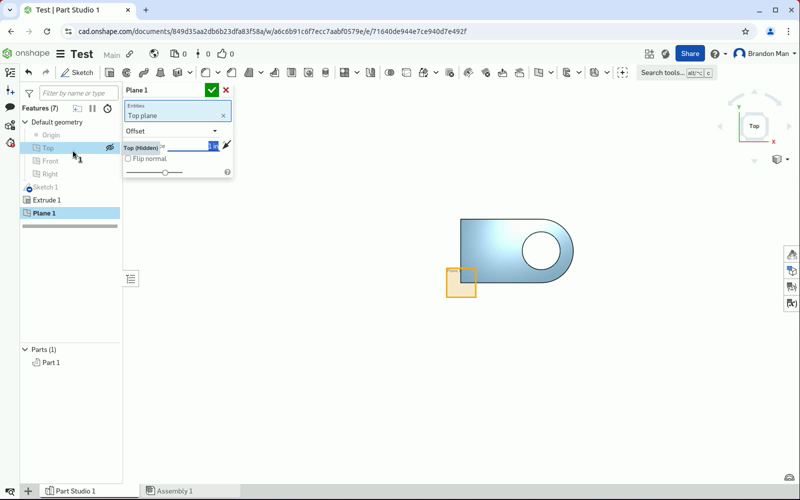
text(2.65)
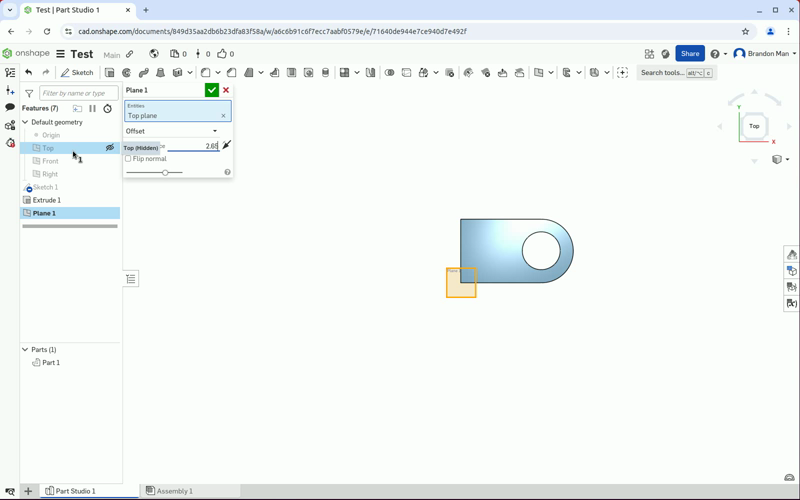
key(enter, 2)
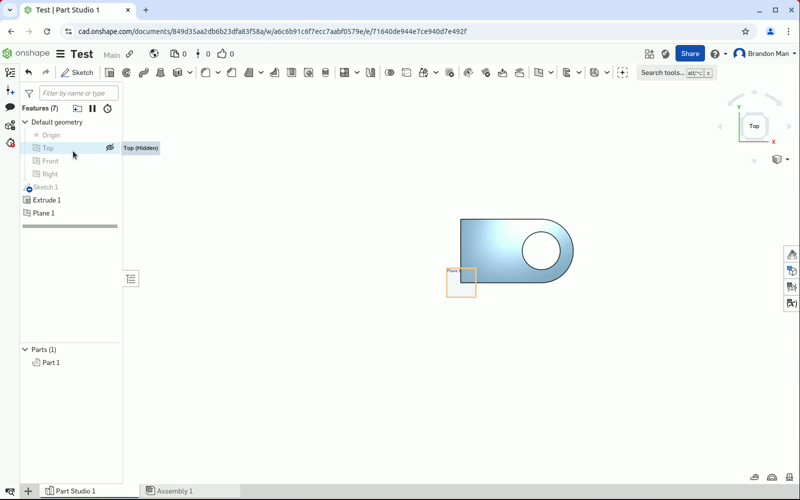
key(shift+s)
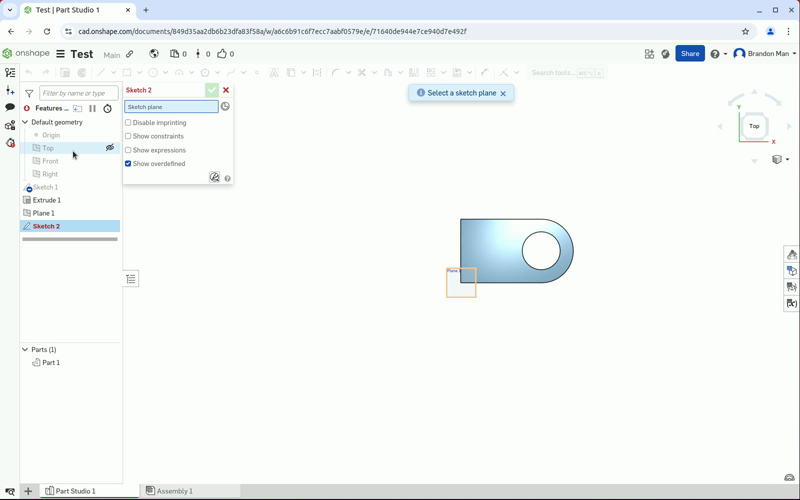
mouse_move(73, 215)
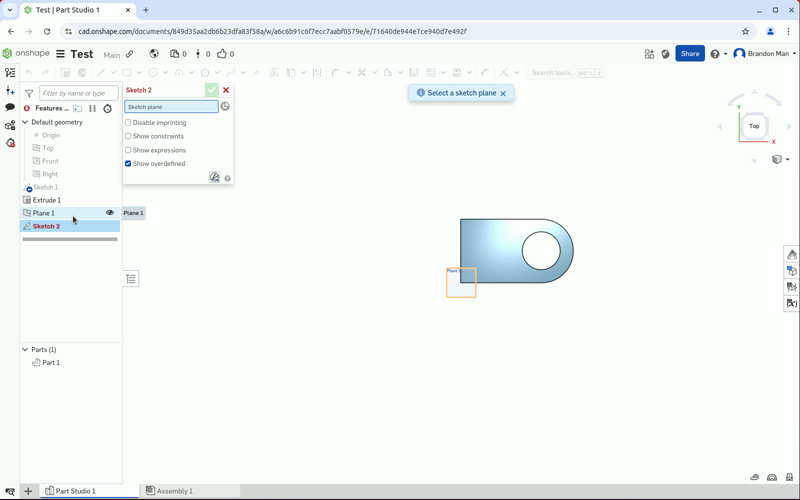
click(73, 215)
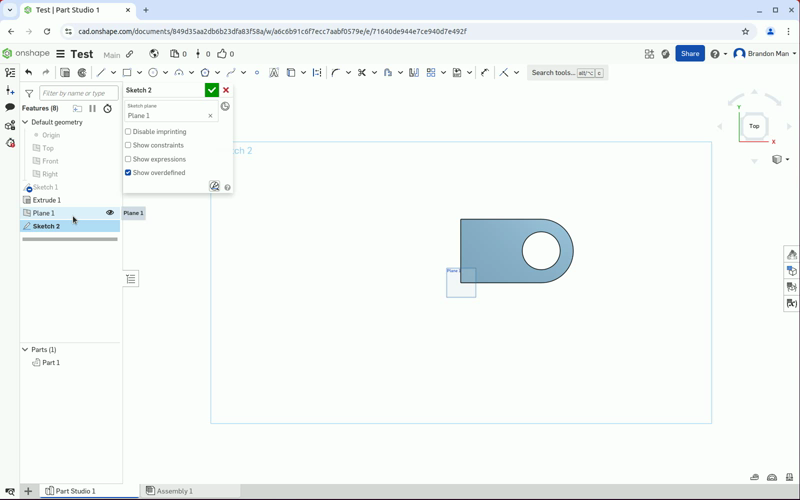
mouse_move(73, 352)
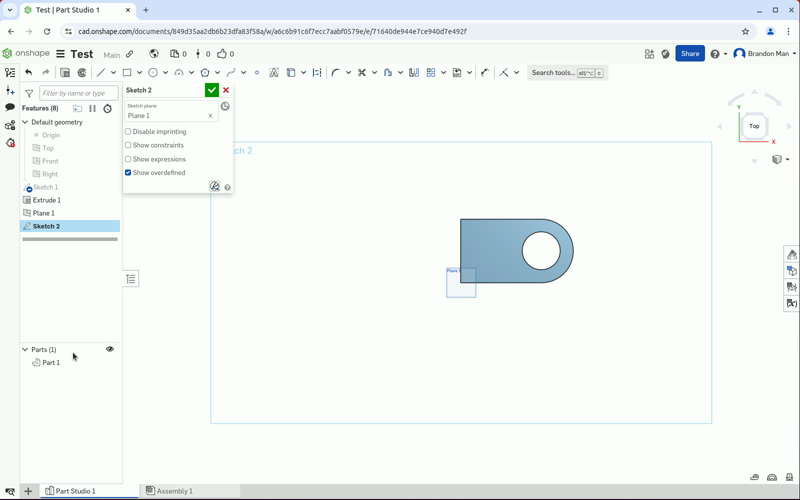
key(y)
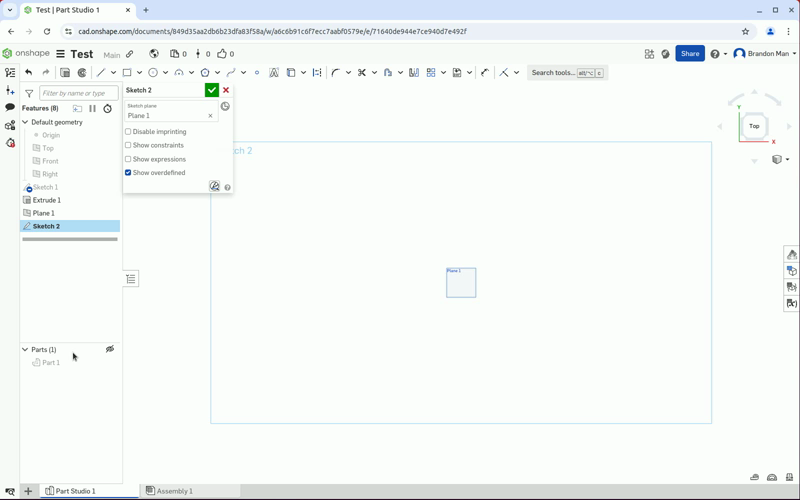
key(l)
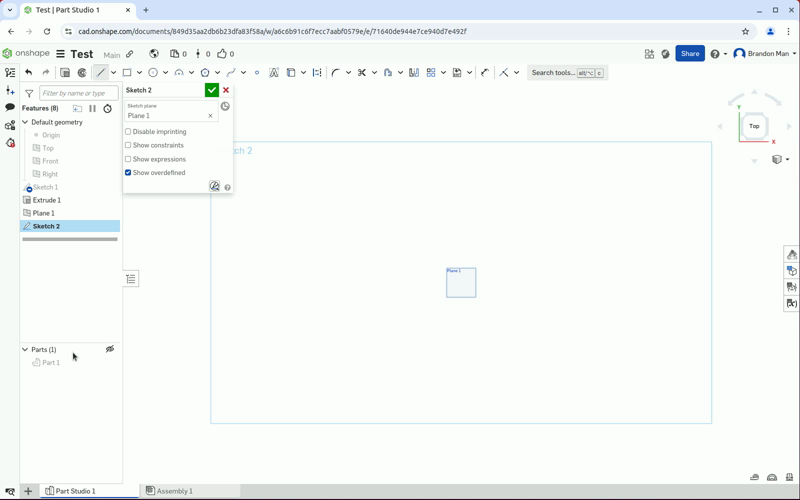
key_down(shift)
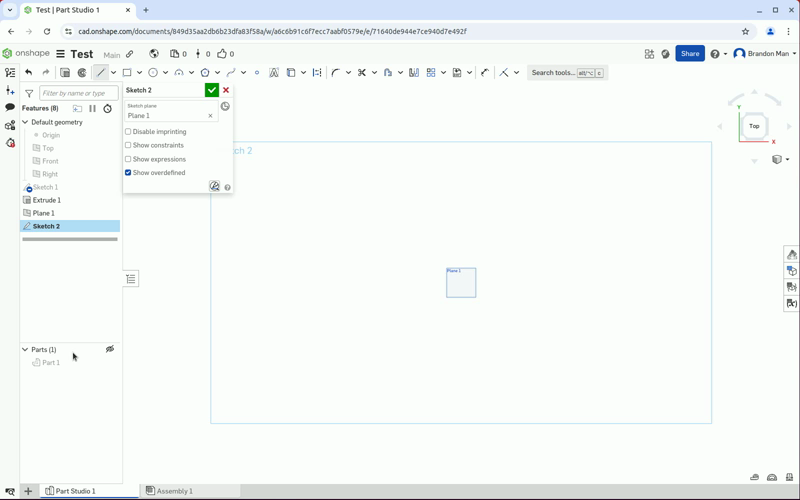
mouse_move(500, 282)
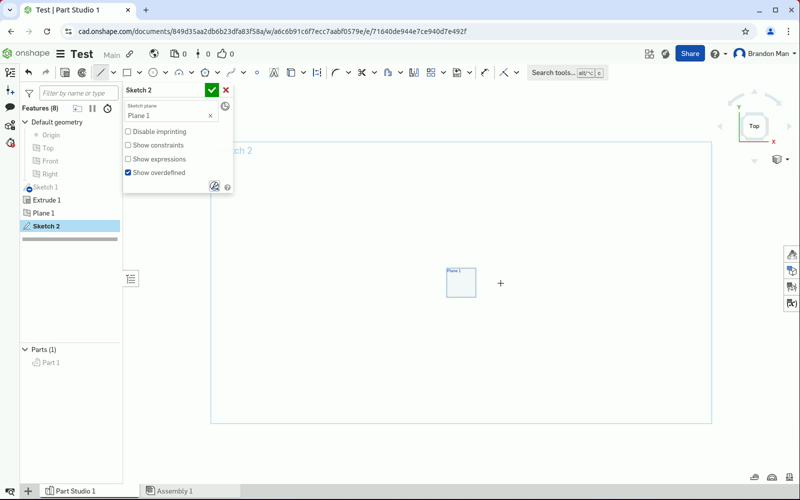
click(500, 282)
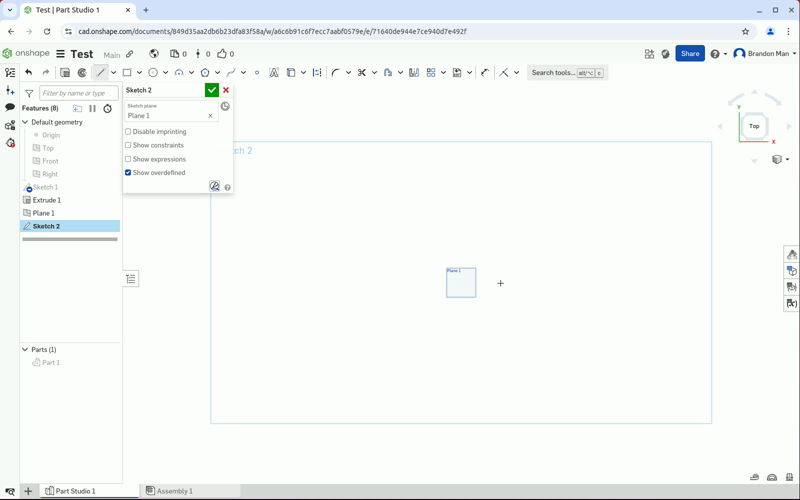
key_up(shift)
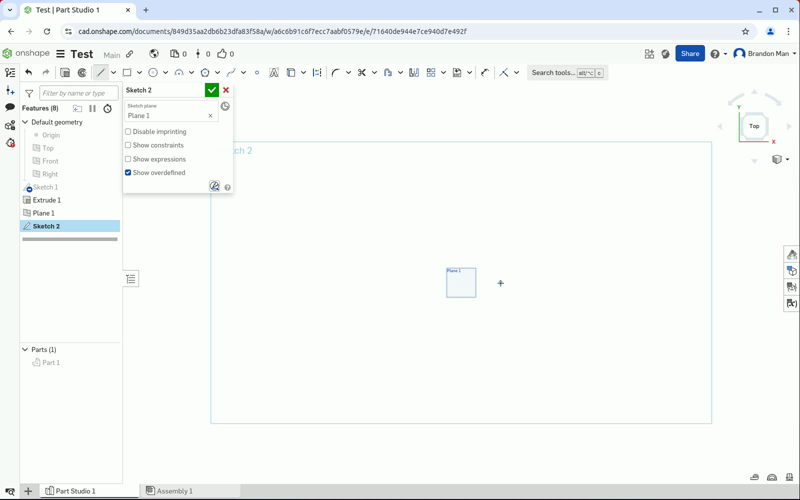
key_down(shift)
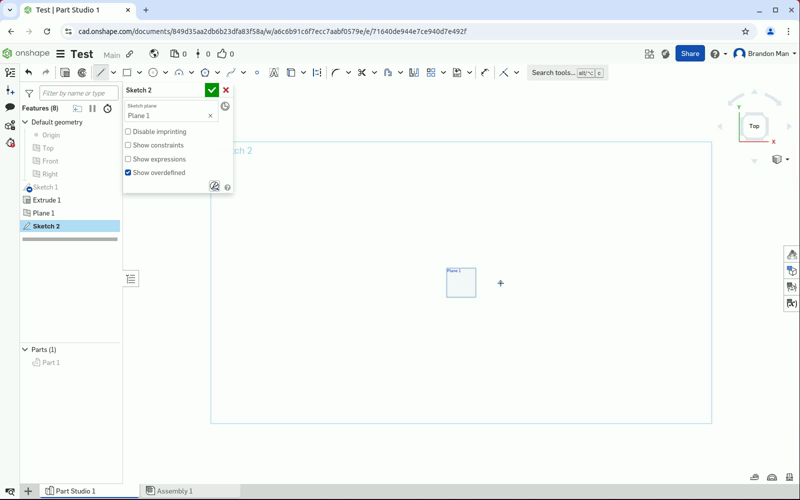
mouse_move(530, 282)
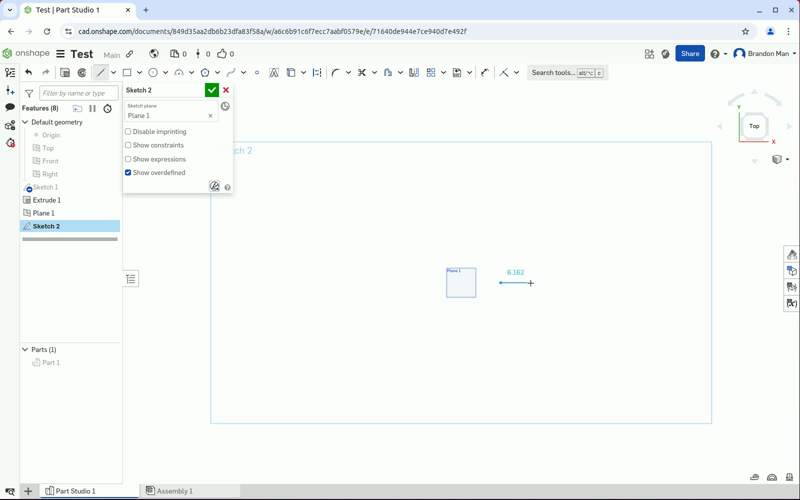
mouse_move(510, 282)
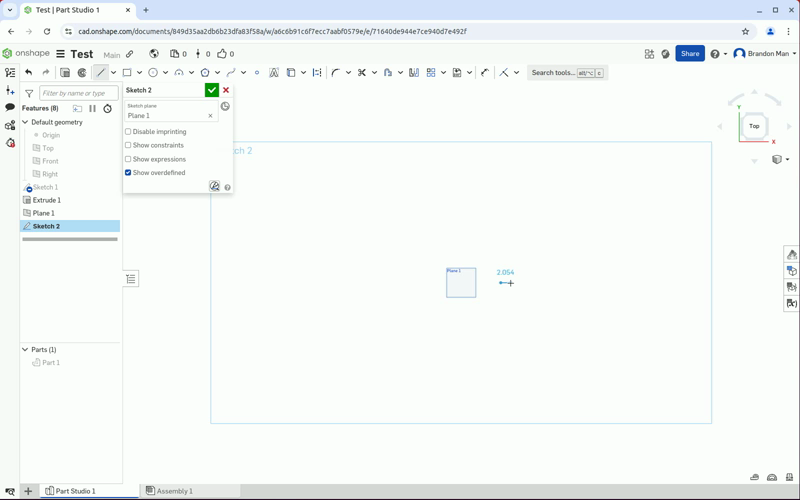
click(510, 282)
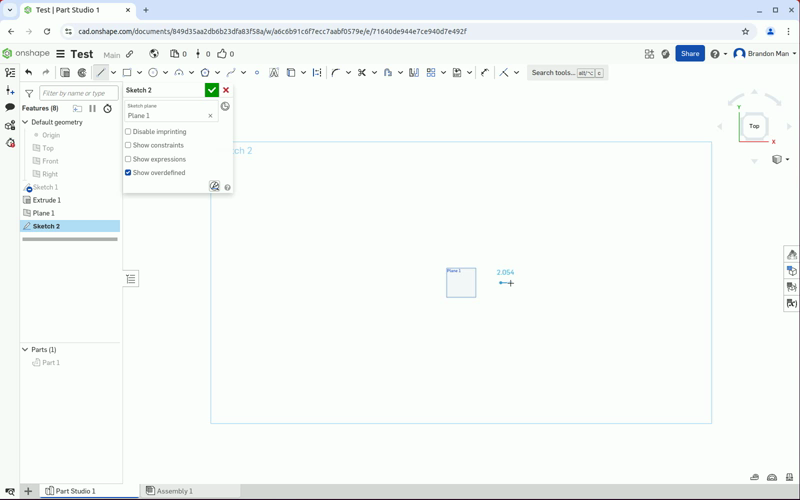
key_up(shift)
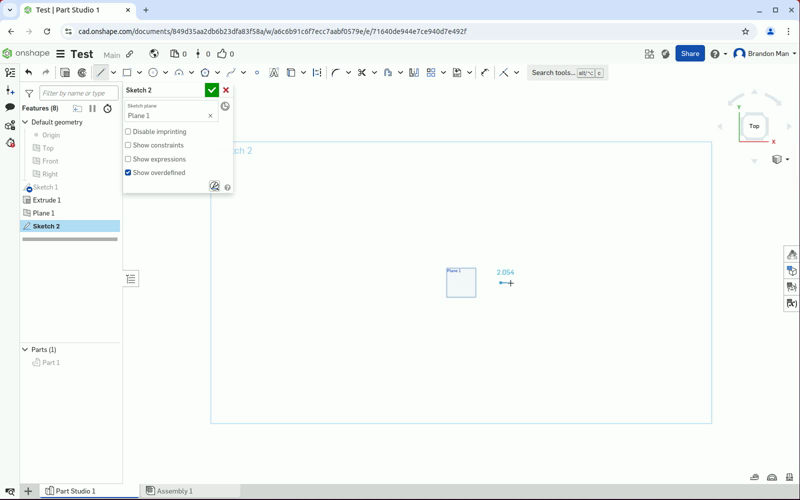
key_down(shift)
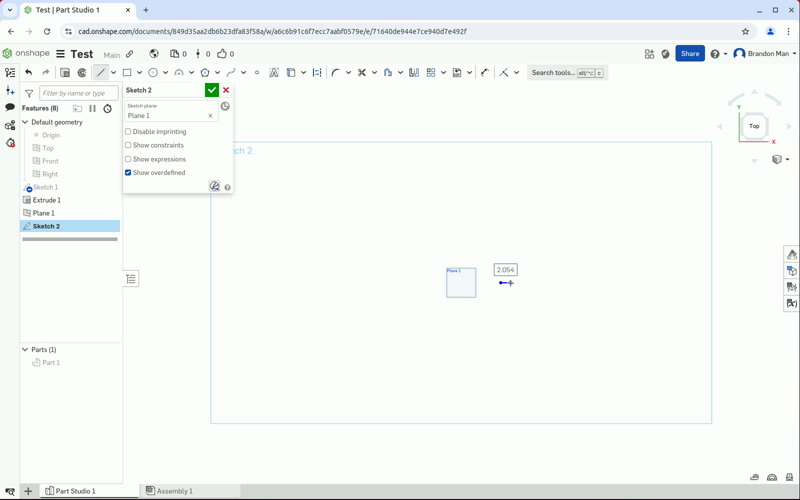
mouse_move(510, 218)
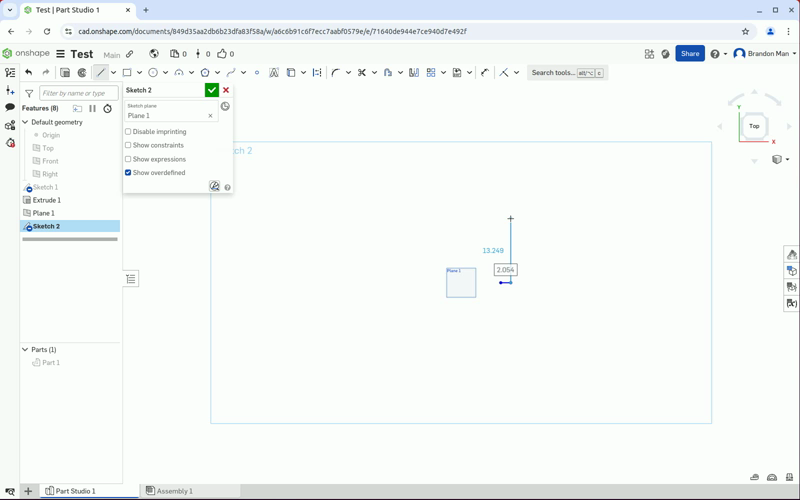
click(510, 218)
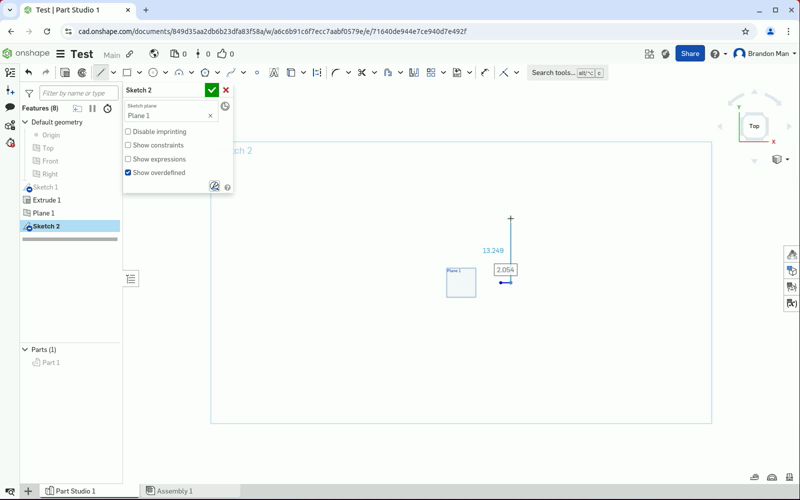
key_up(shift)
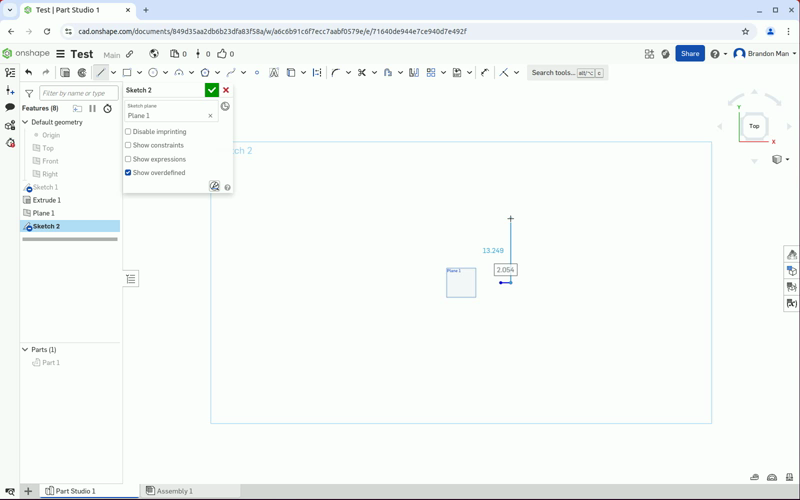
key_down(shift)
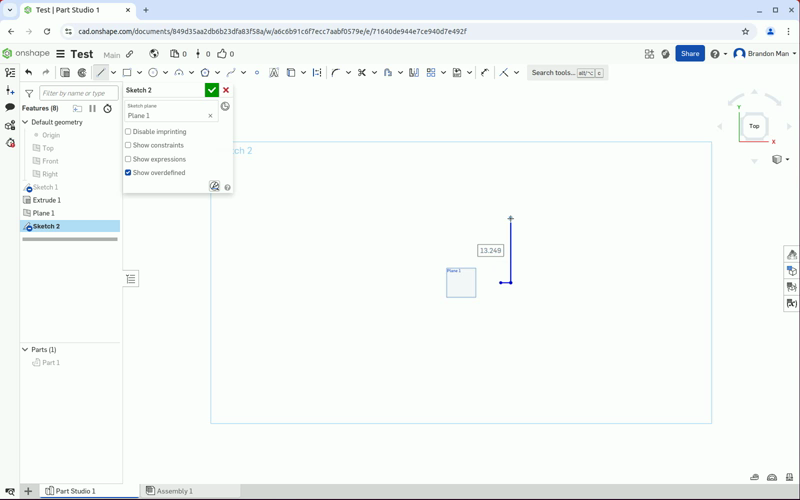
mouse_move(540, 218)
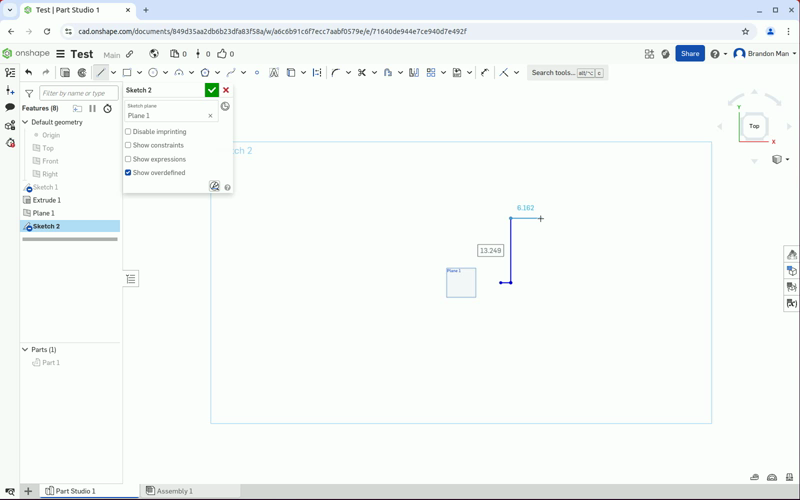
mouse_move(500, 218)
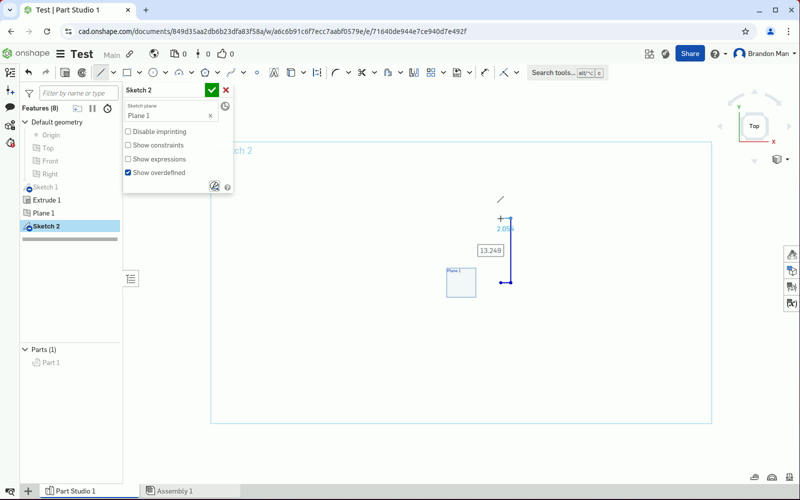
click(500, 218)
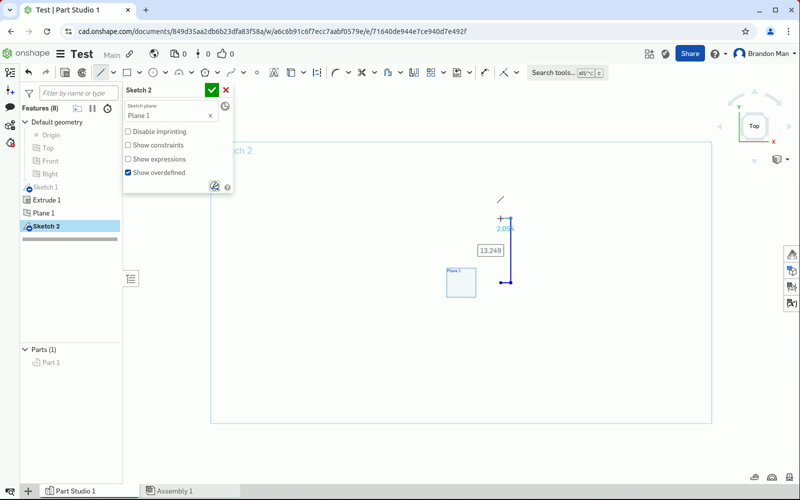
key_up(shift)
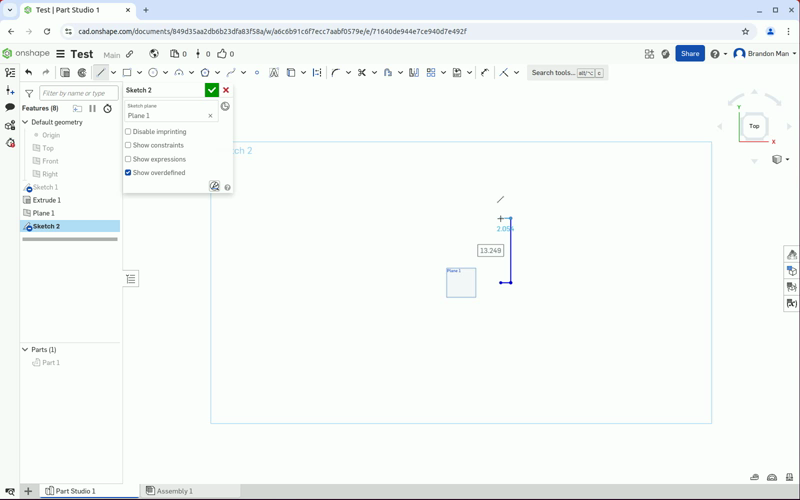
key_down(shift)
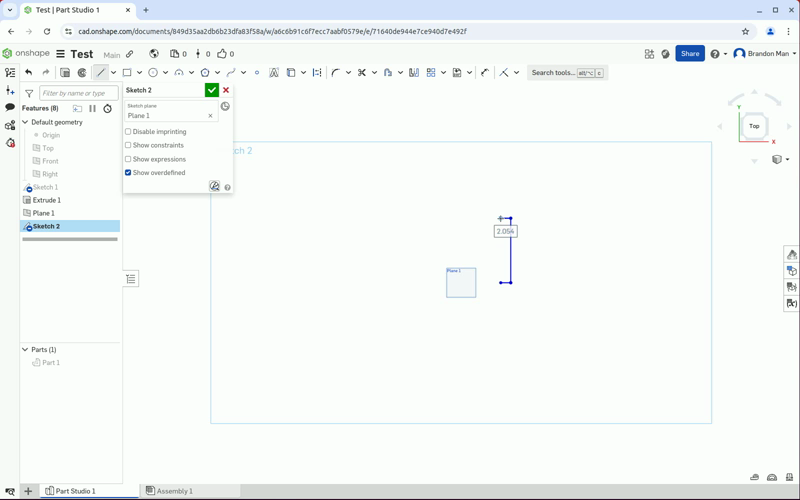
mouse_move(500, 282)
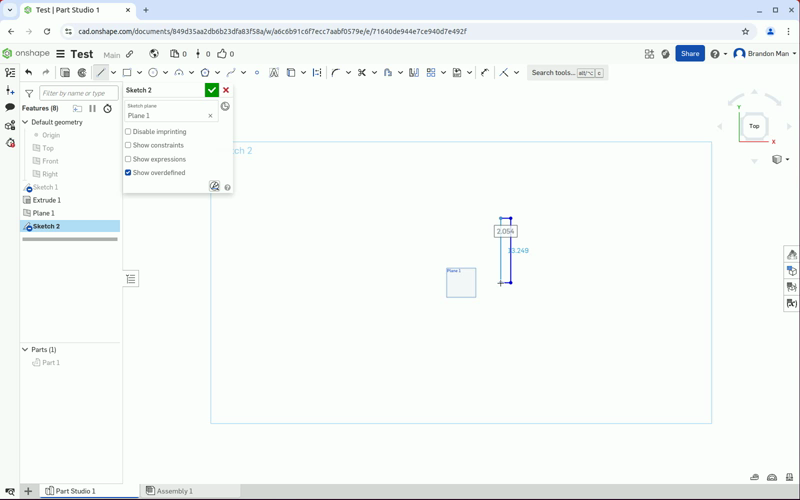
key_up(shift)
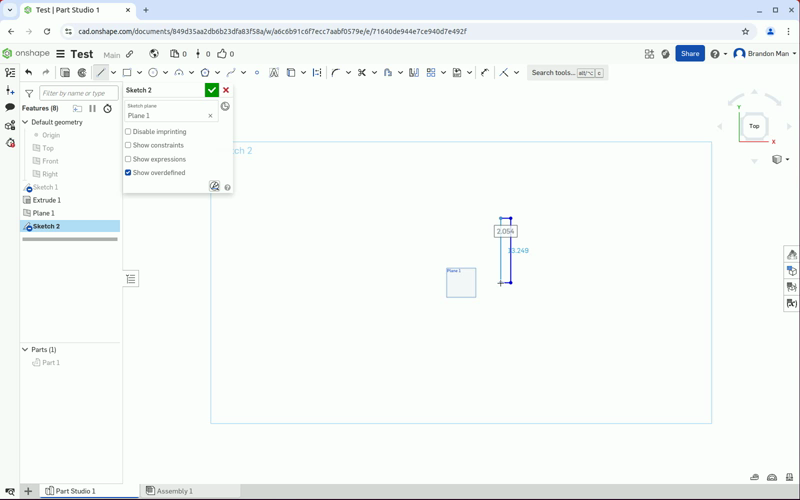
click(500, 282)
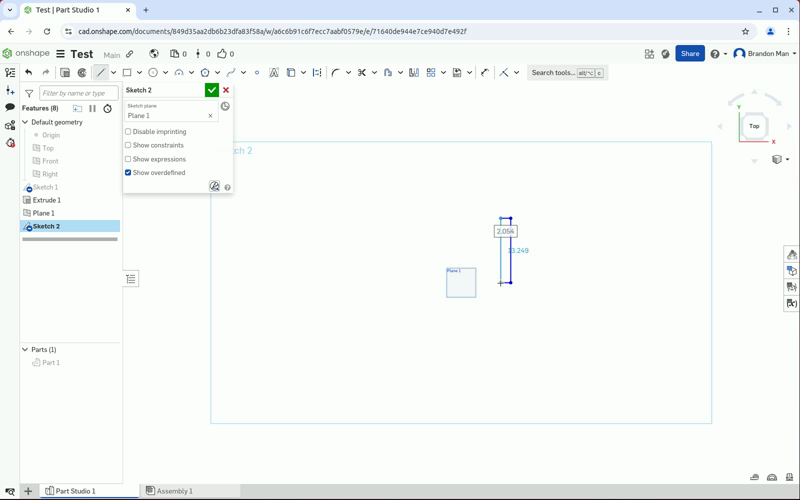
key(esc)
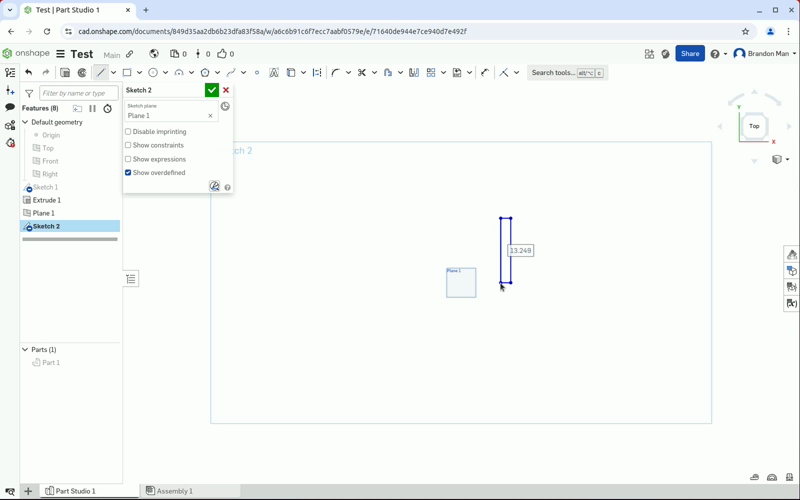
mouse_move(508, 248)
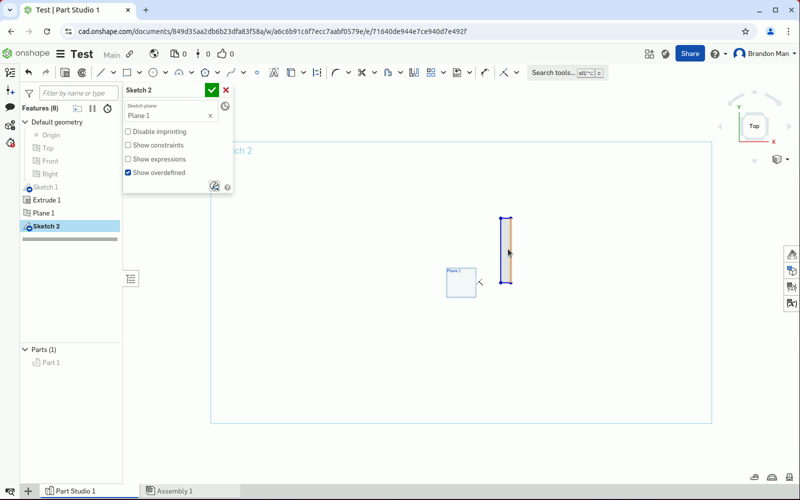
scroll(6)
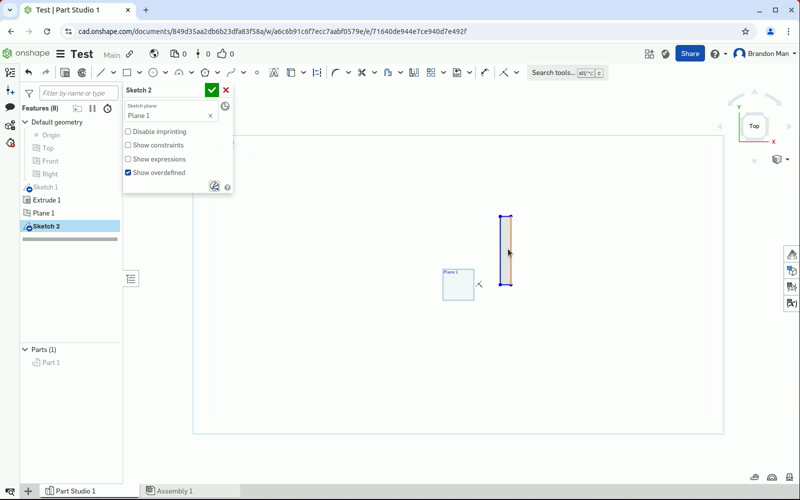
scroll(6)
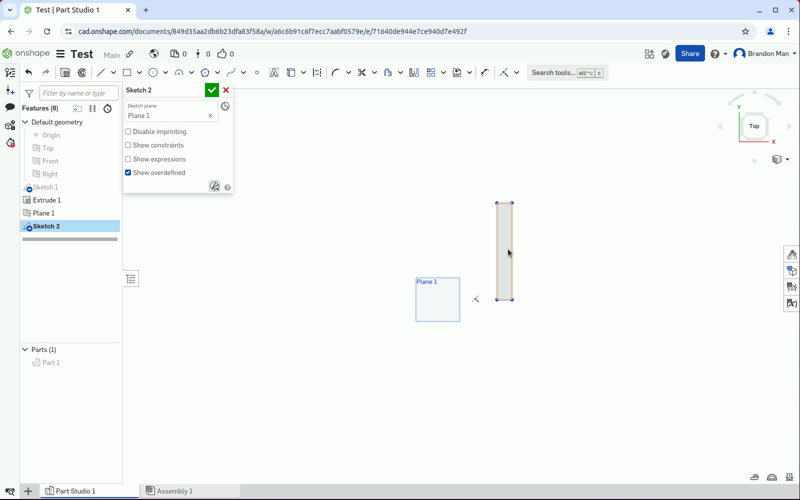
scroll(6)
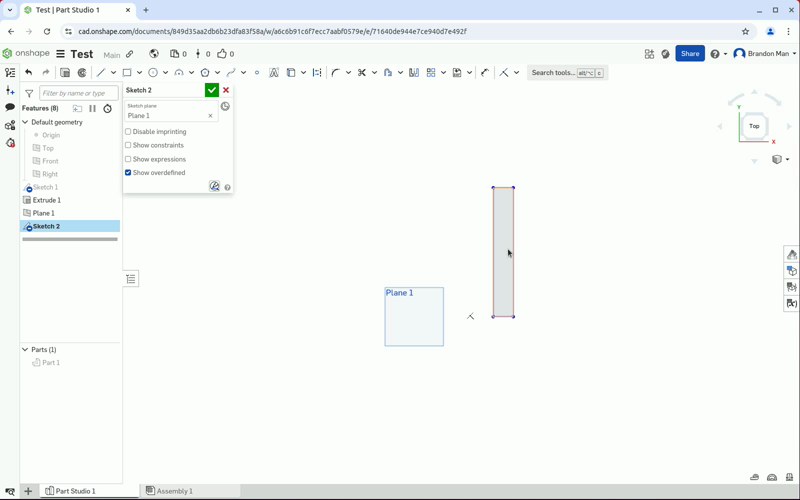
scroll(6)
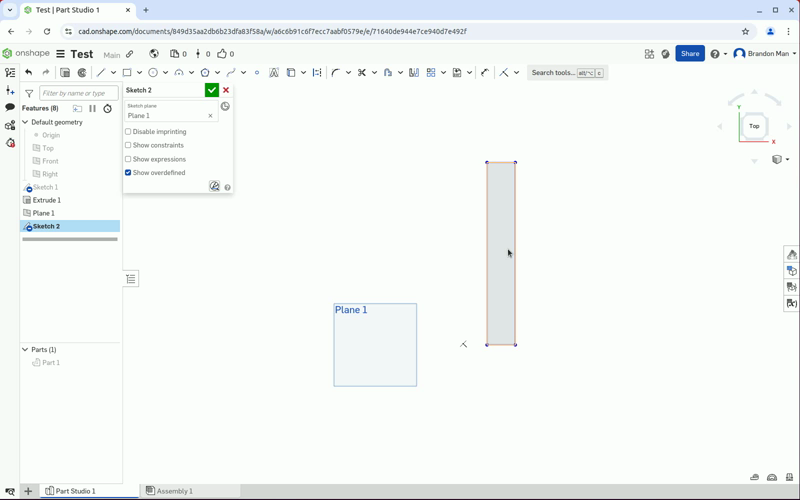
scroll(6)
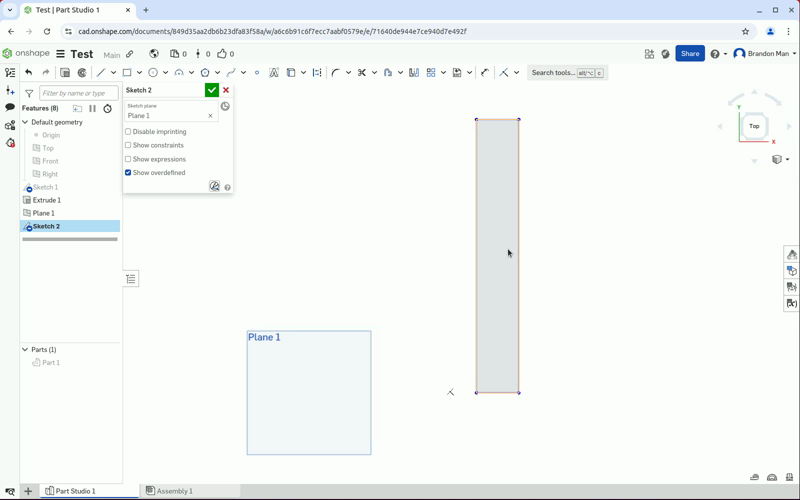
scroll(6)
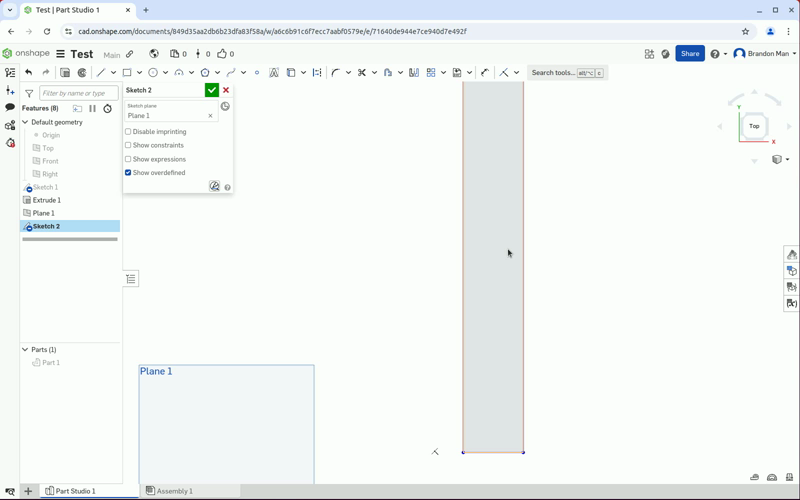
scroll(6)
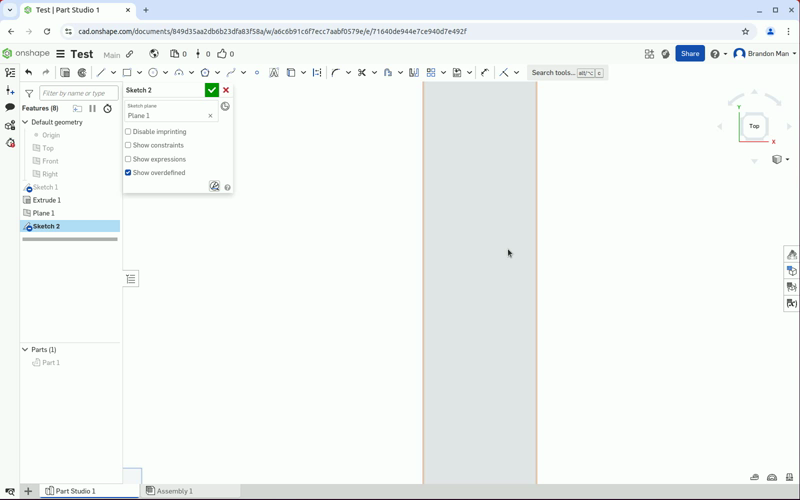
click(508, 248)
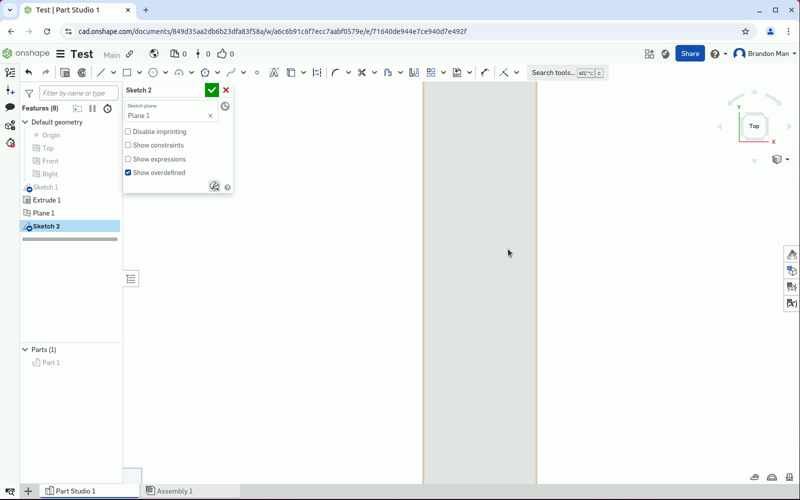
scroll(-6)
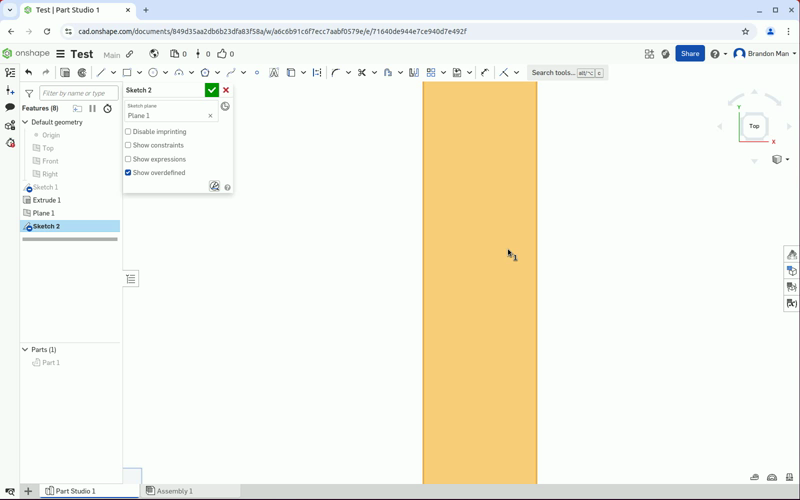
scroll(-6)
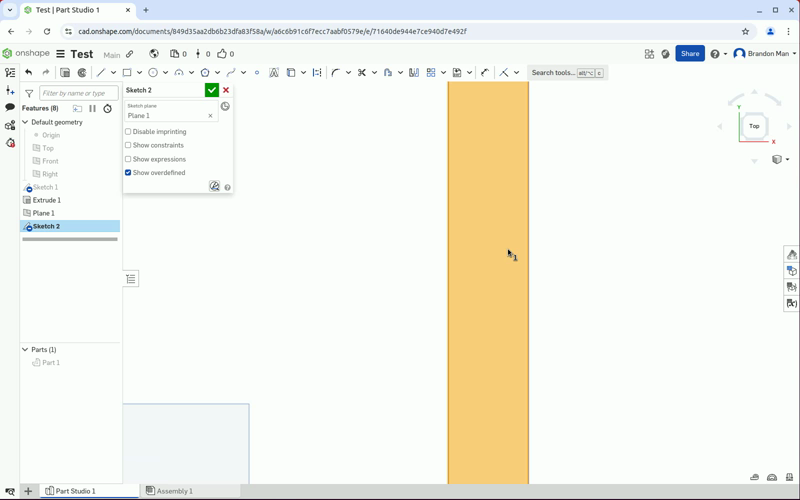
scroll(-6)
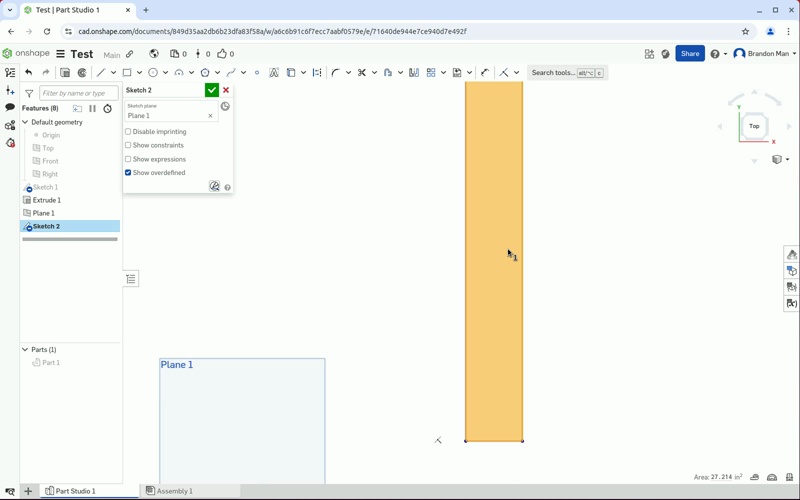
scroll(-6)
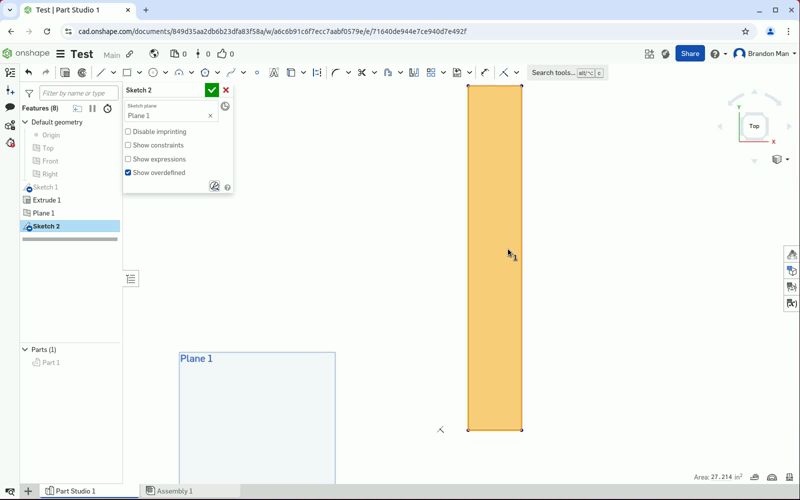
scroll(-6)
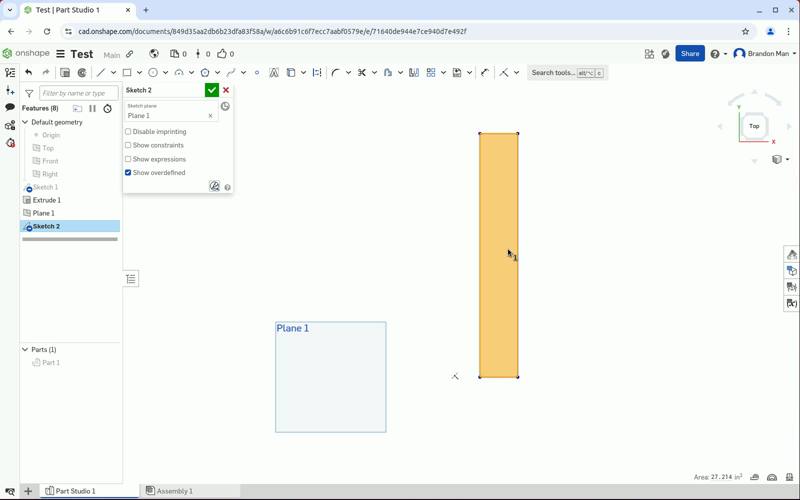
scroll(-6)
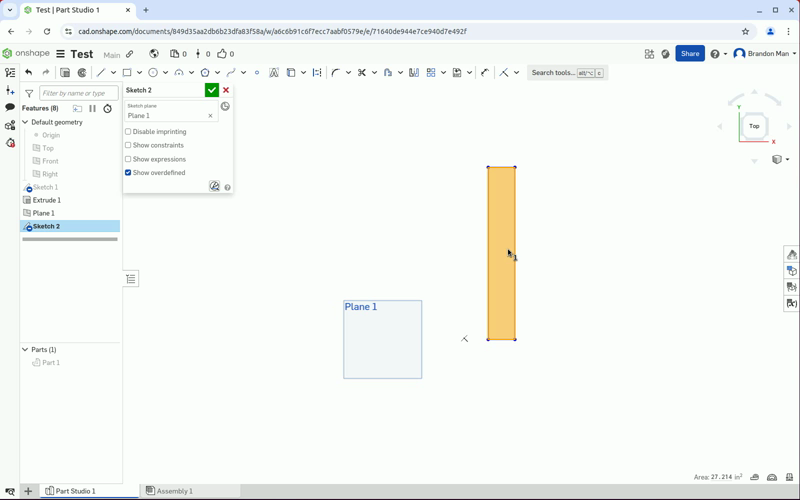
scroll(-6)
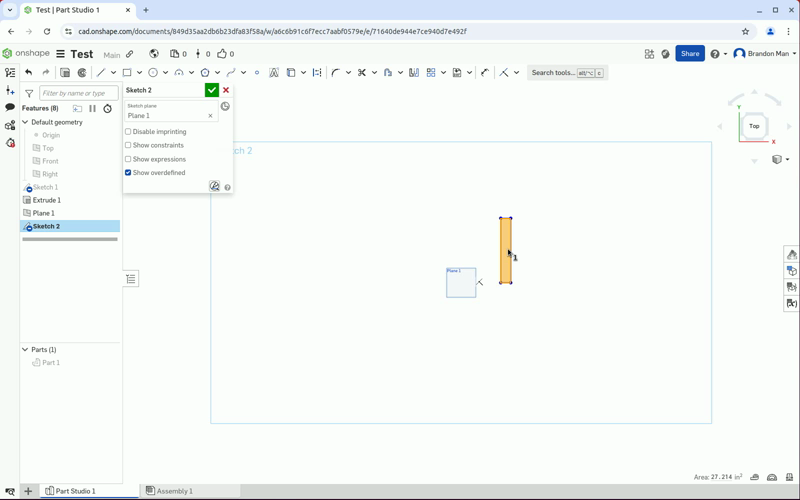
mouse_move(73, 352)
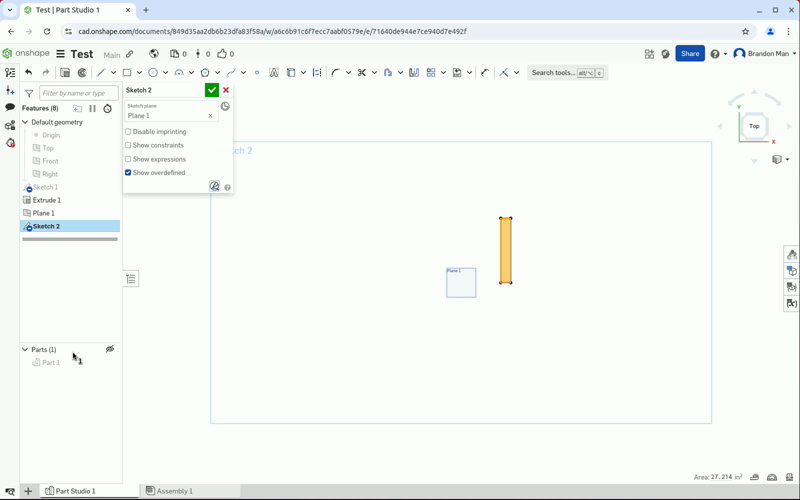
key(shift+y)
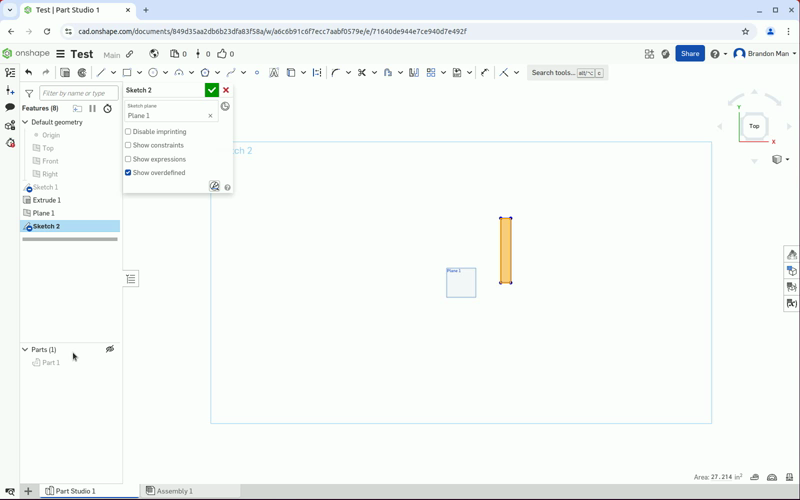
key(shift+e)
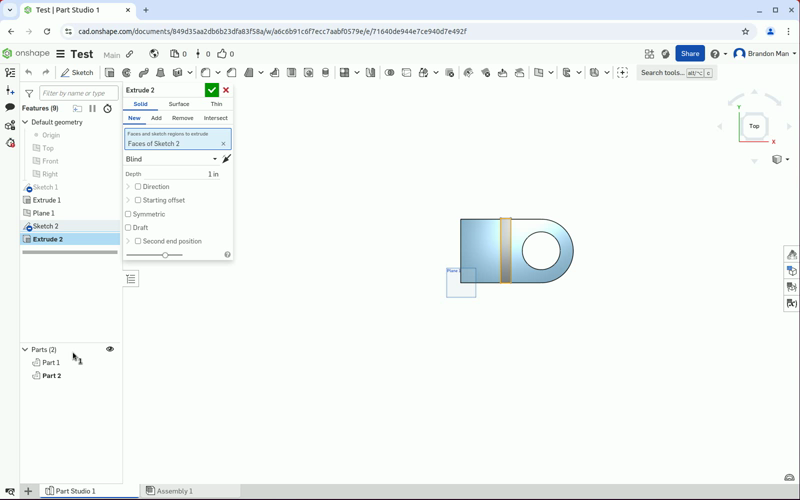
mouse_move(143, 106)
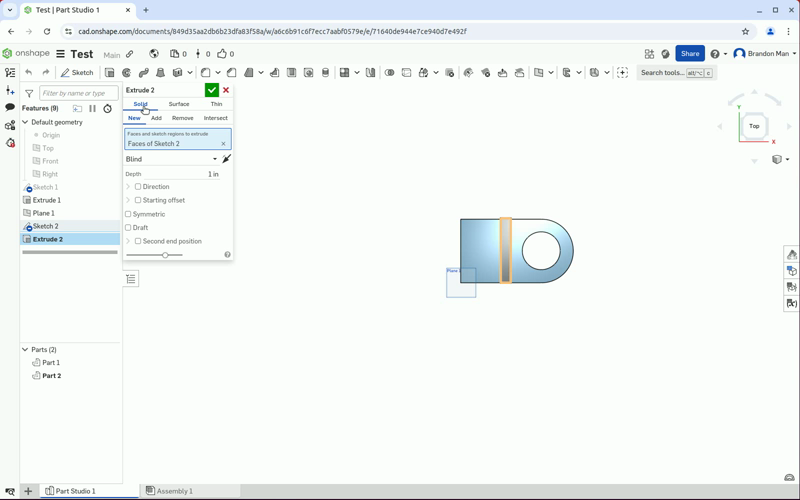
click(143, 106)
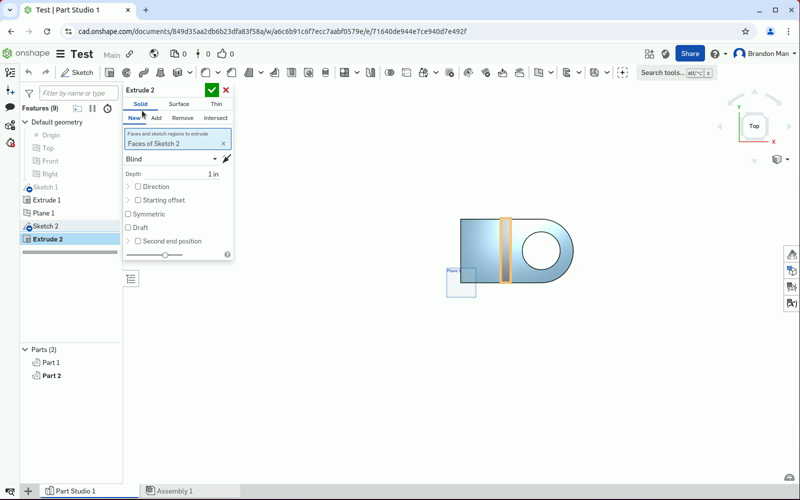
mouse_move(137, 120)
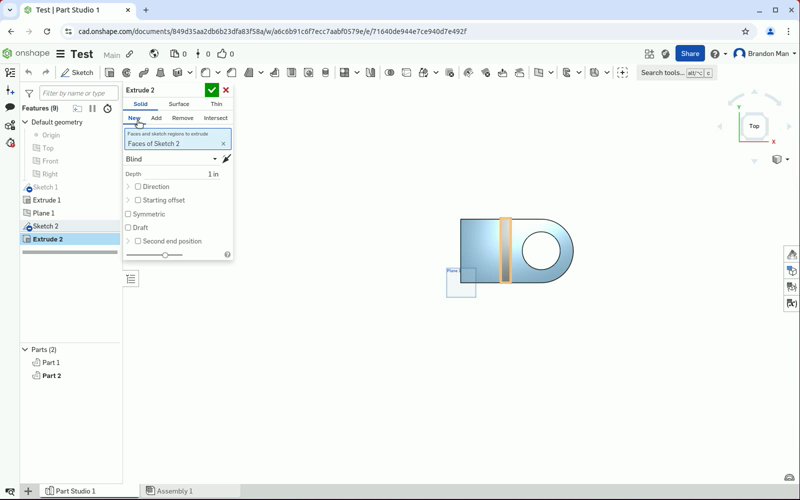
click(137, 120)
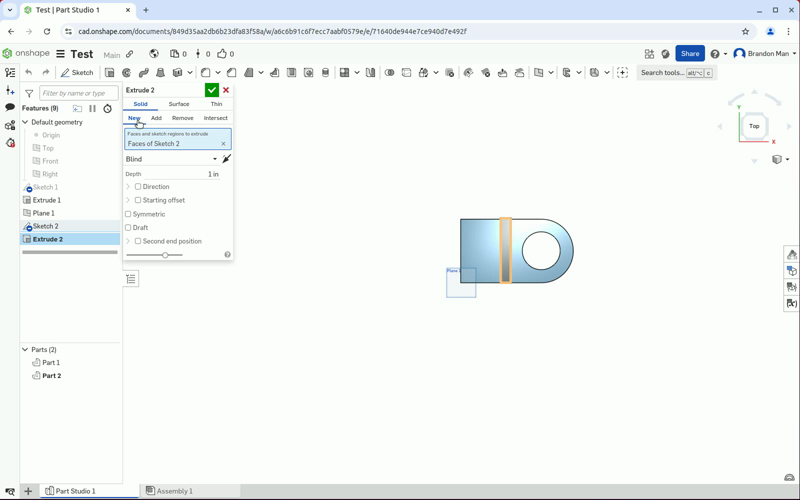
key(tab, 4)
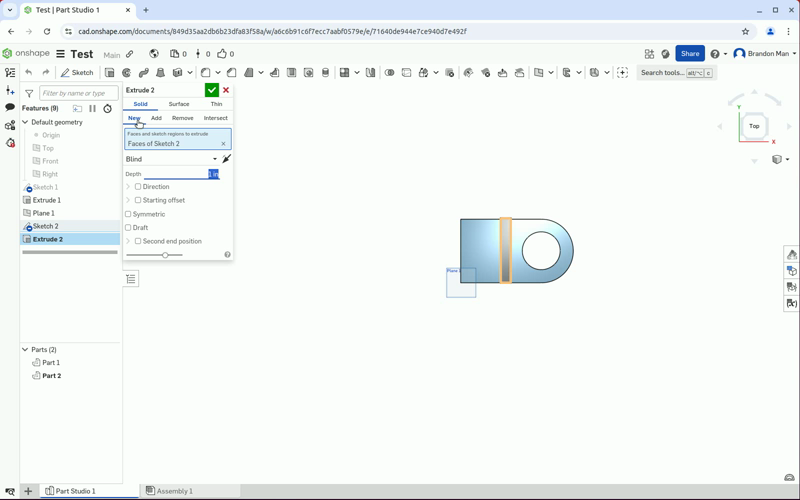
text(6.258)
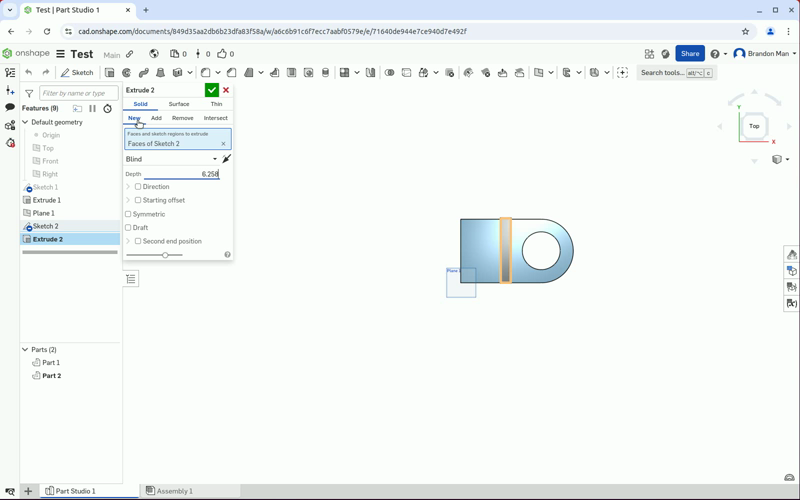
key(enter)
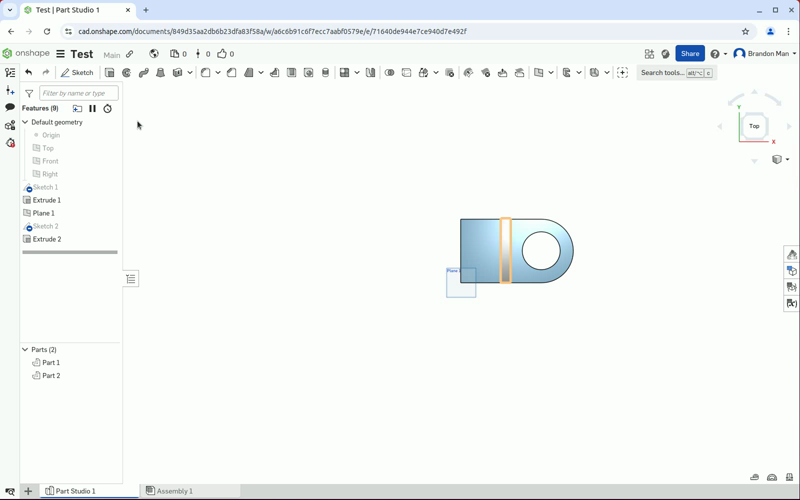
key(shift+h)
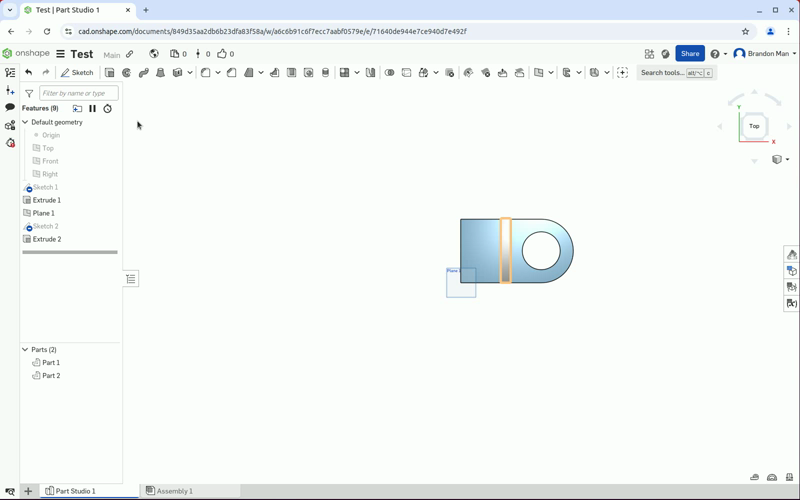
key(shift+h)
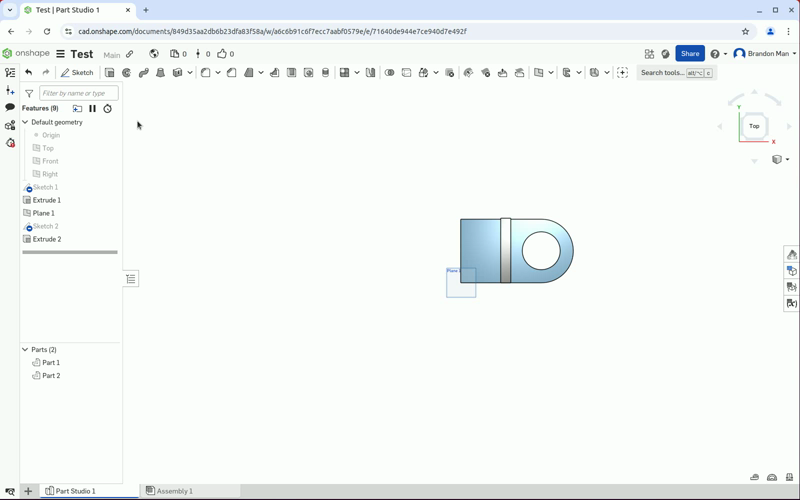
mouse_move(73, 189)
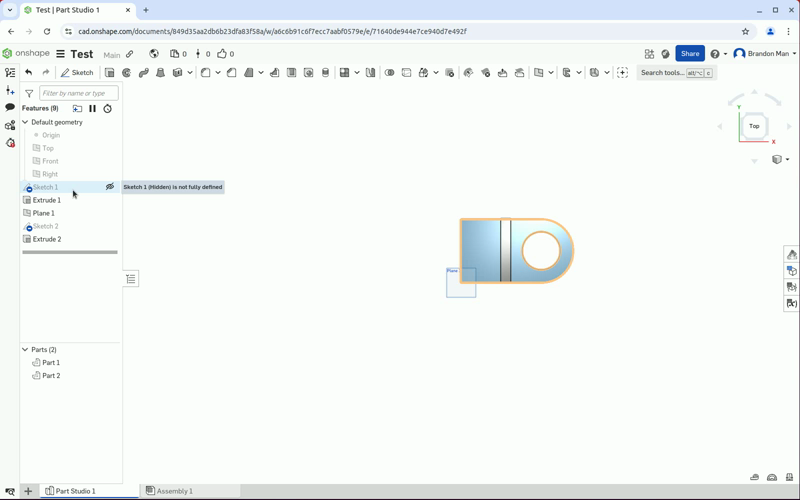
click(73, 189)
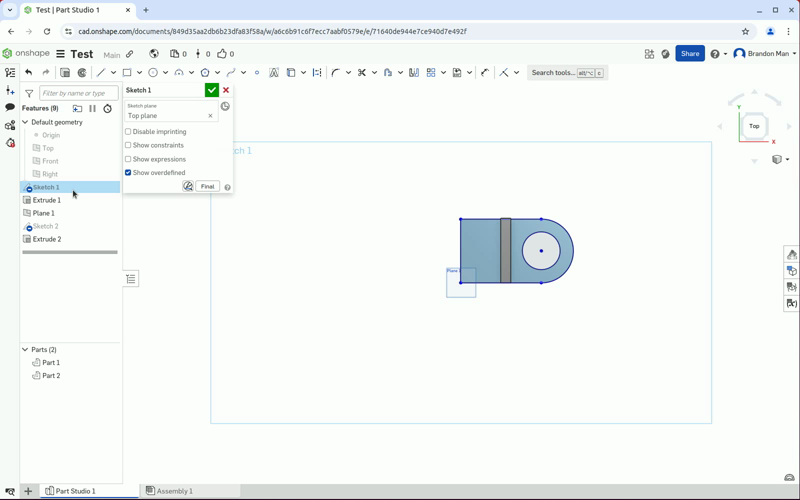
mouse_move(229, 92)
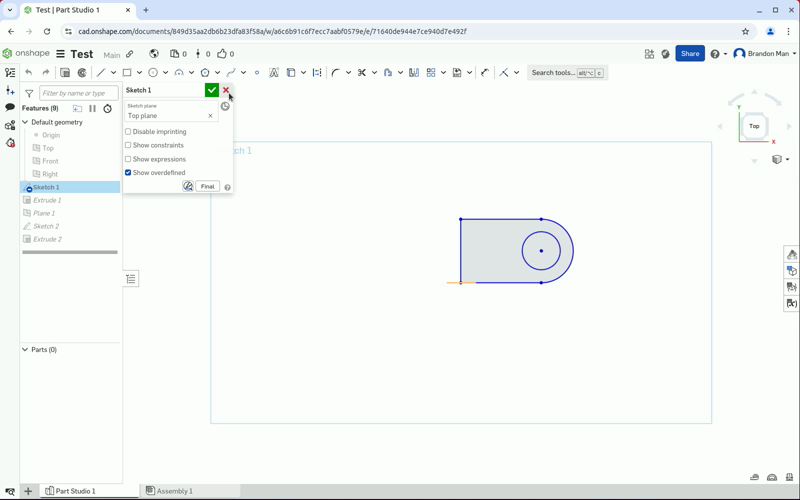
click(229, 92)
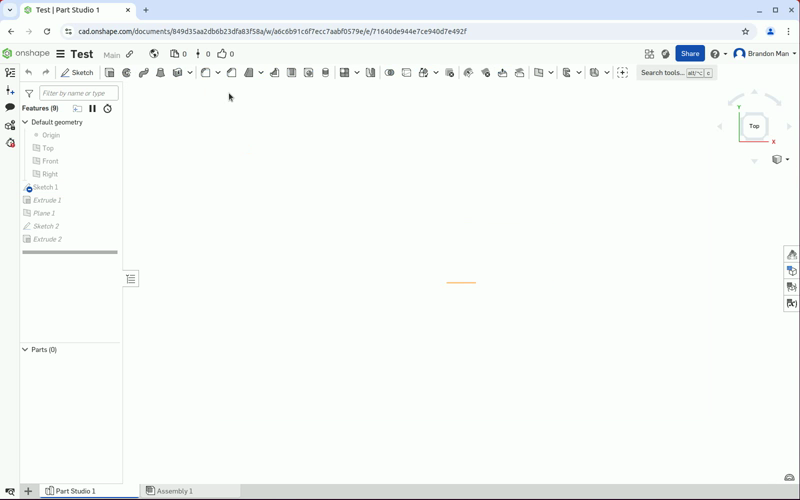
key(shift+s)
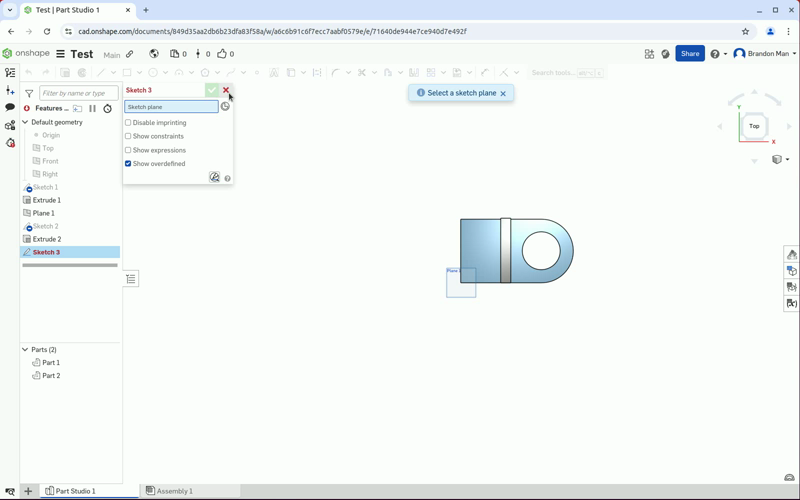
mouse_move(73, 215)
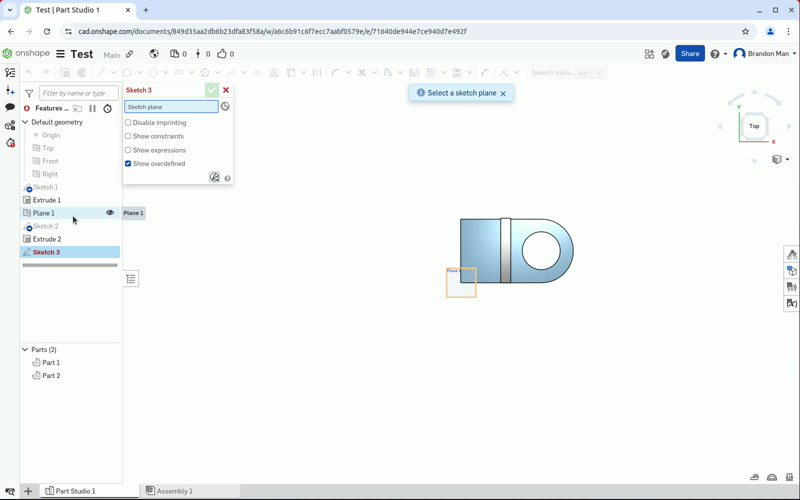
click(73, 215)
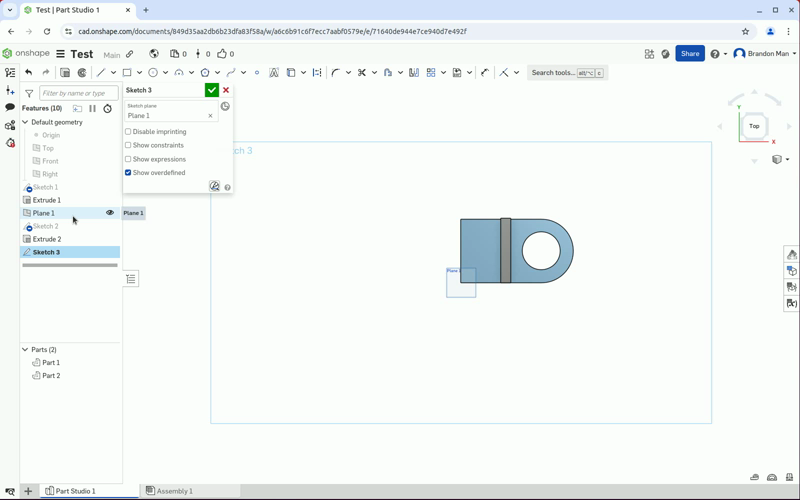
mouse_move(73, 352)
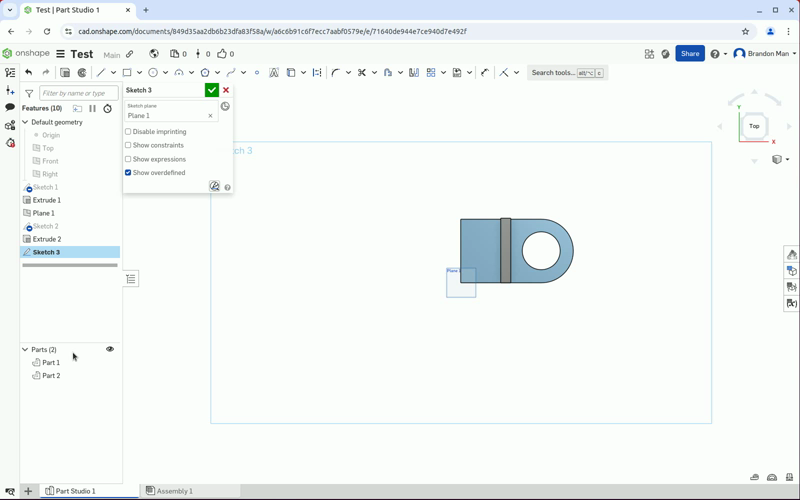
key(y)
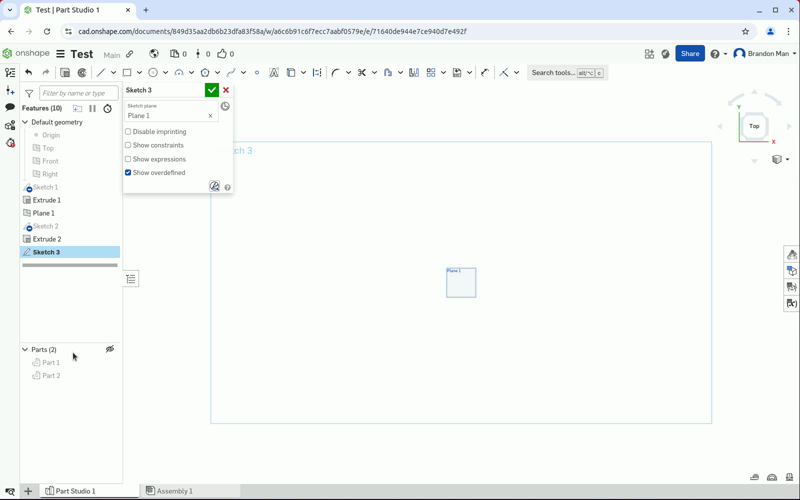
key(l)
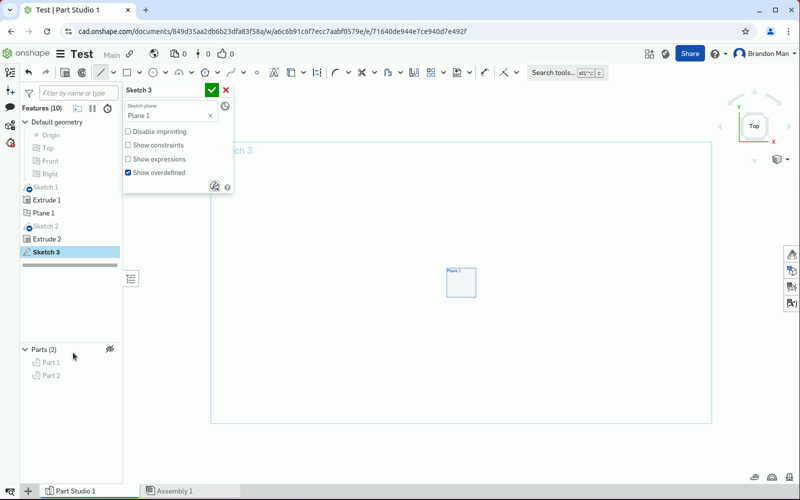
key_down(shift)
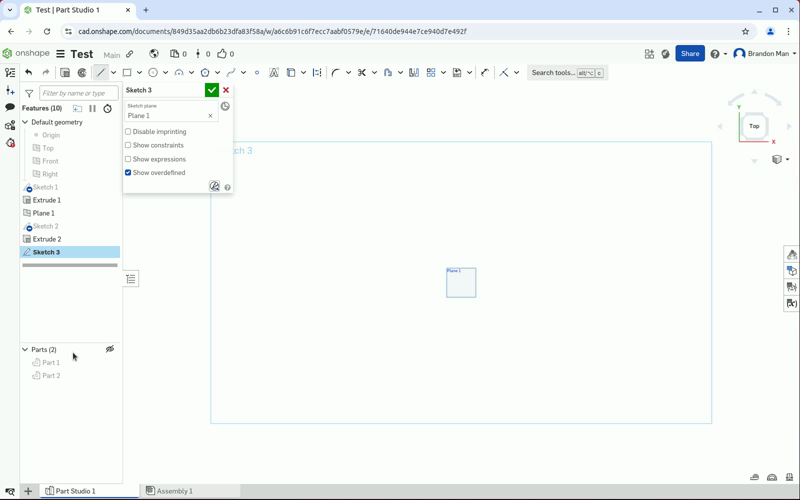
mouse_move(460, 282)
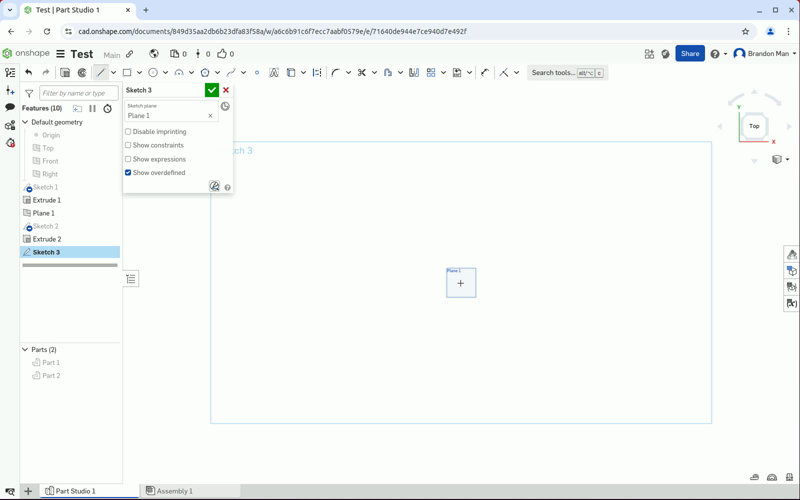
click(460, 282)
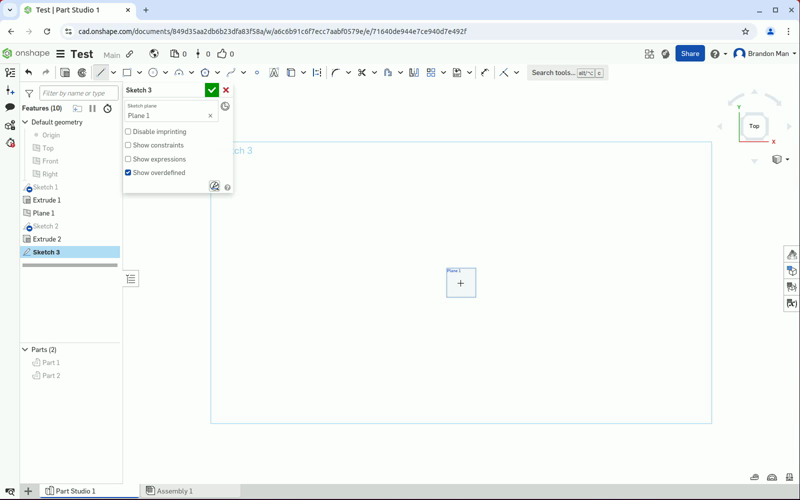
key_up(shift)
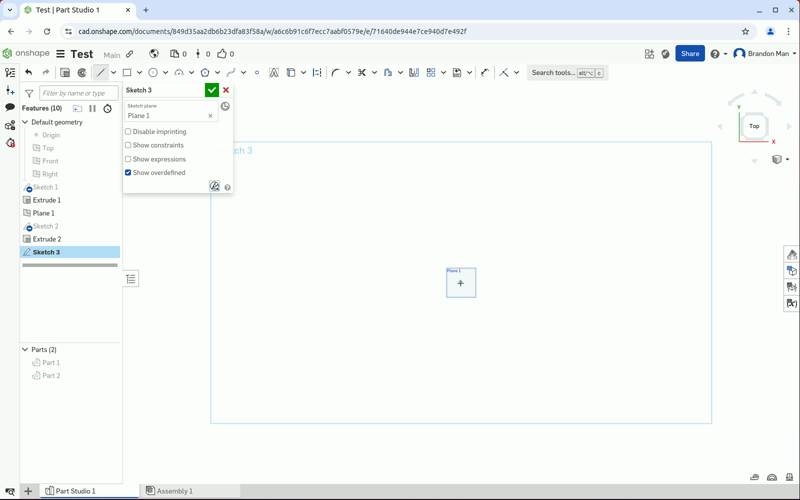
key_down(shift)
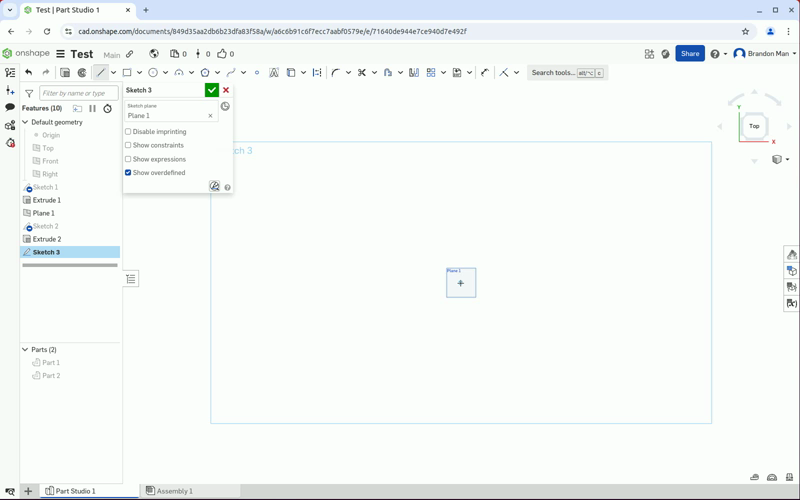
mouse_move(490, 282)
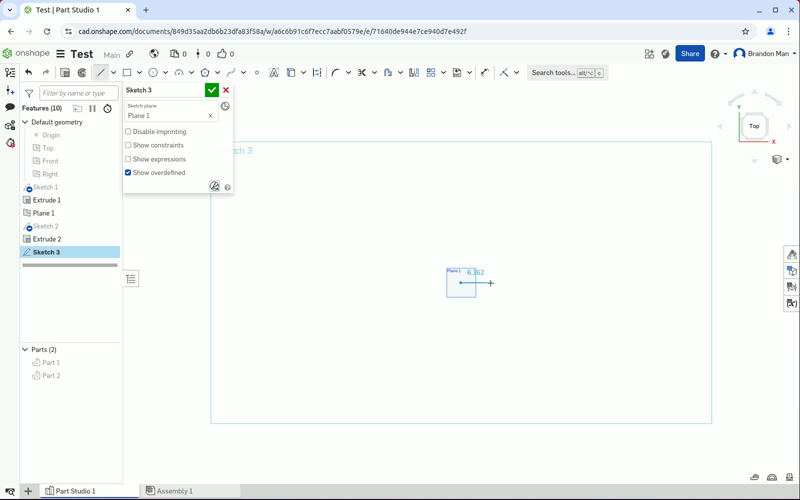
mouse_move(471, 282)
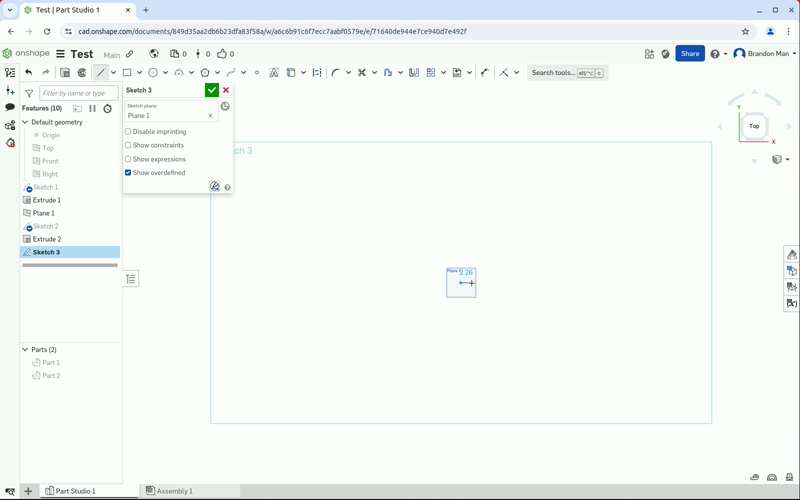
click(471, 282)
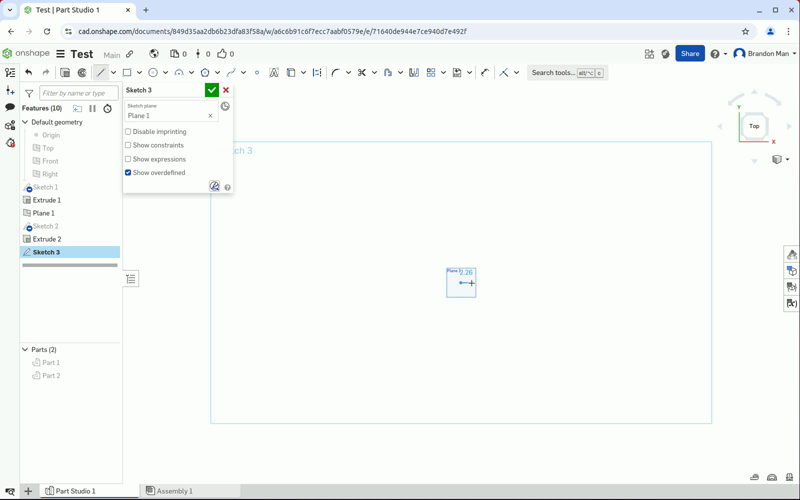
key_up(shift)
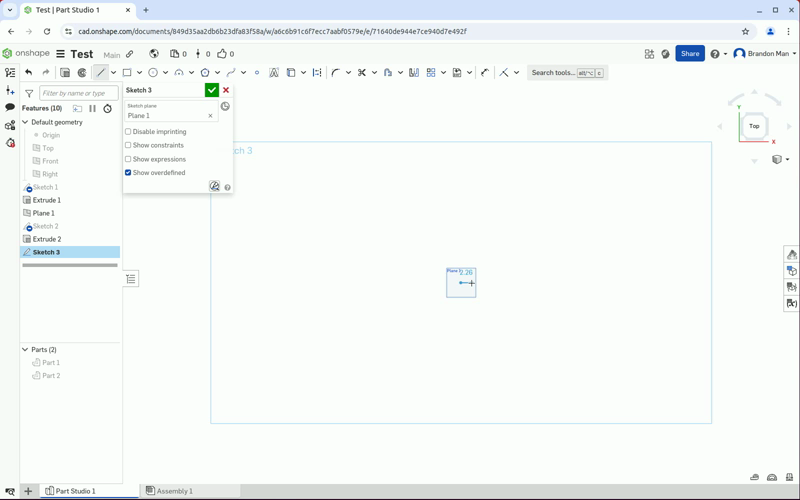
key_down(shift)
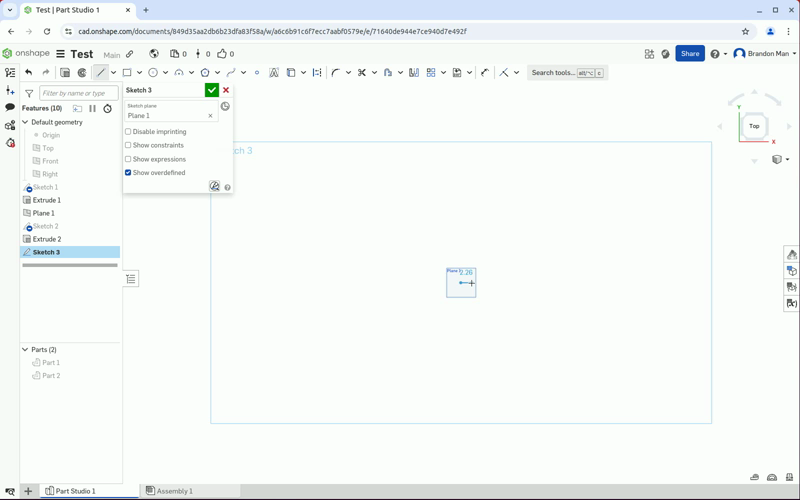
mouse_move(471, 218)
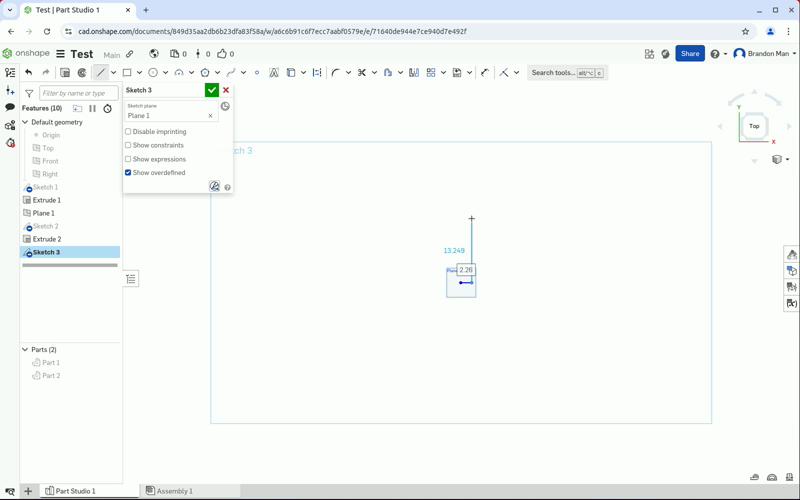
click(471, 218)
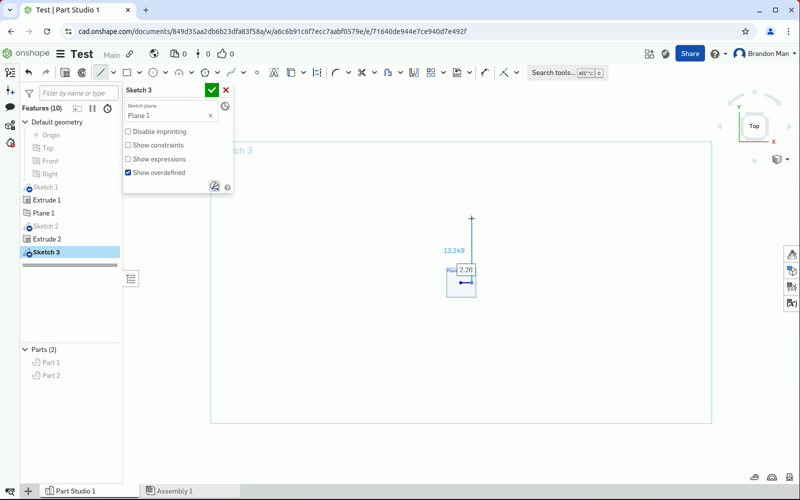
key_up(shift)
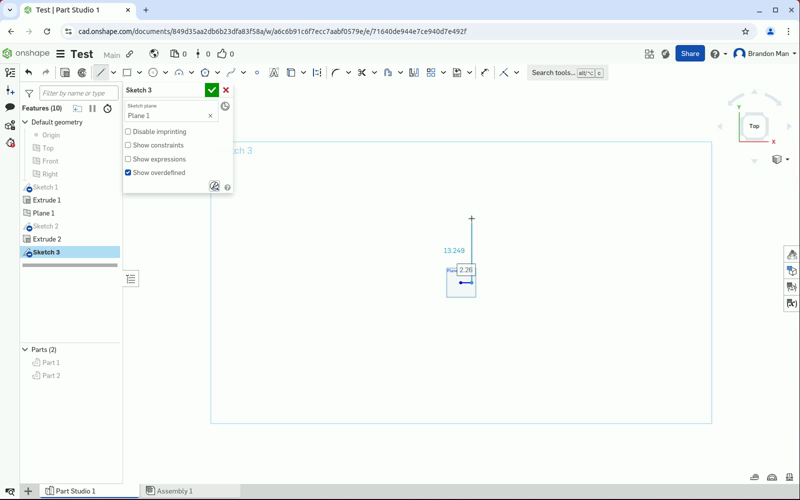
key_down(shift)
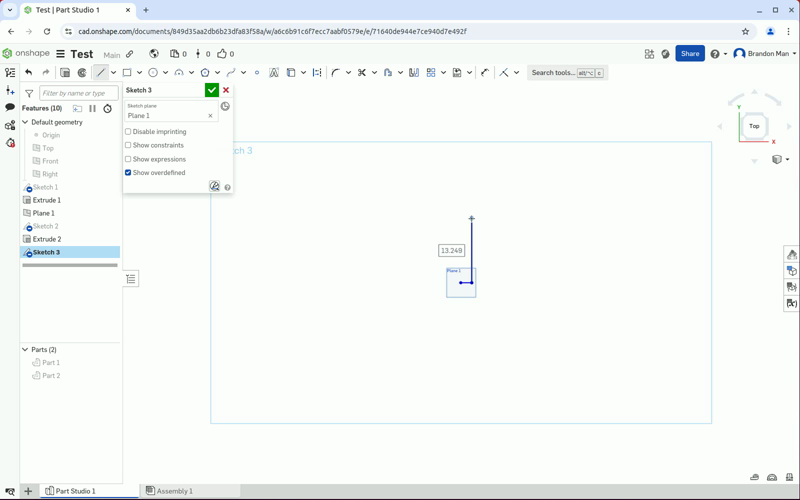
mouse_move(501, 218)
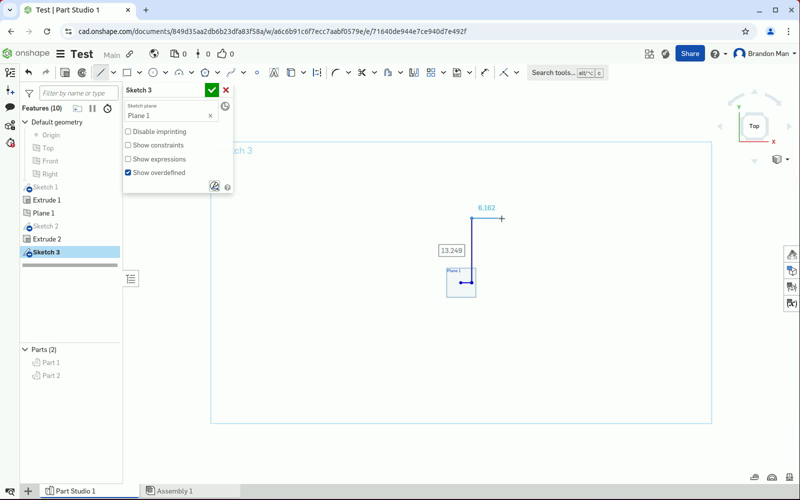
mouse_move(460, 218)
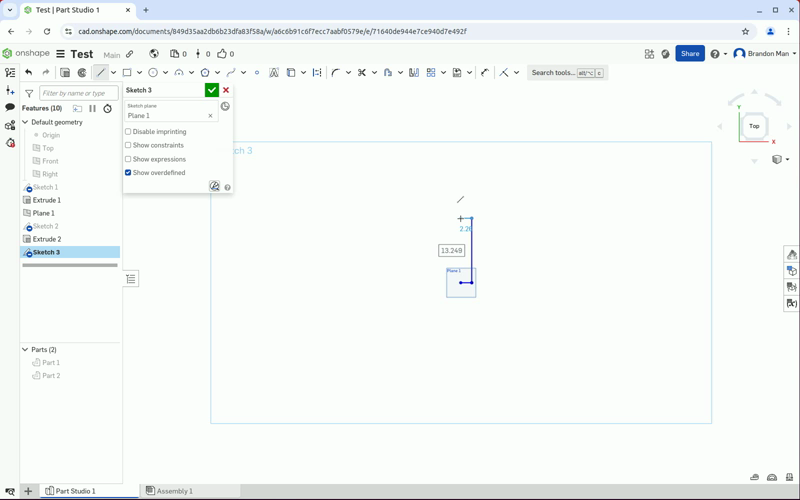
click(460, 218)
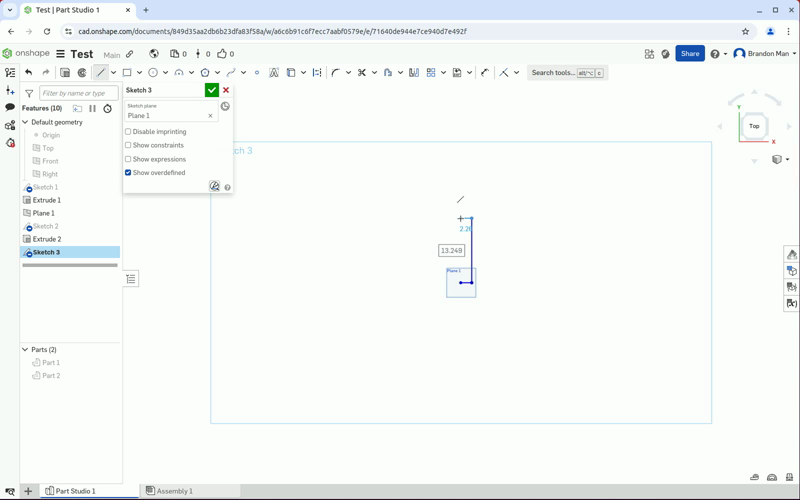
key_up(shift)
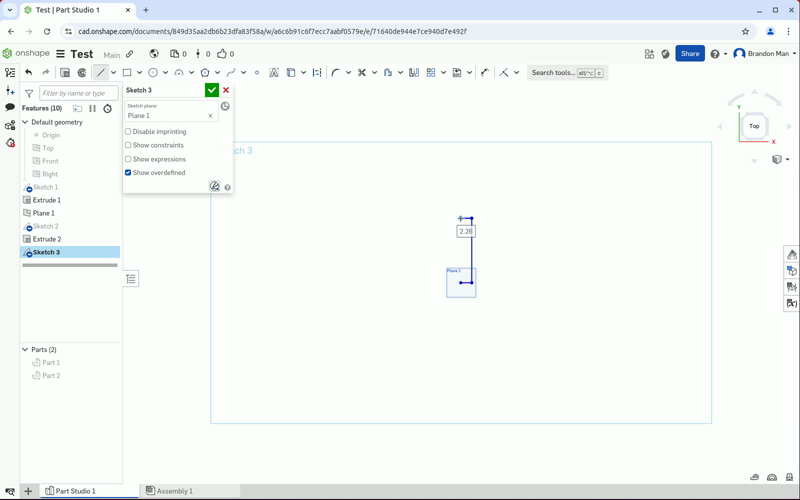
key_down(shift)
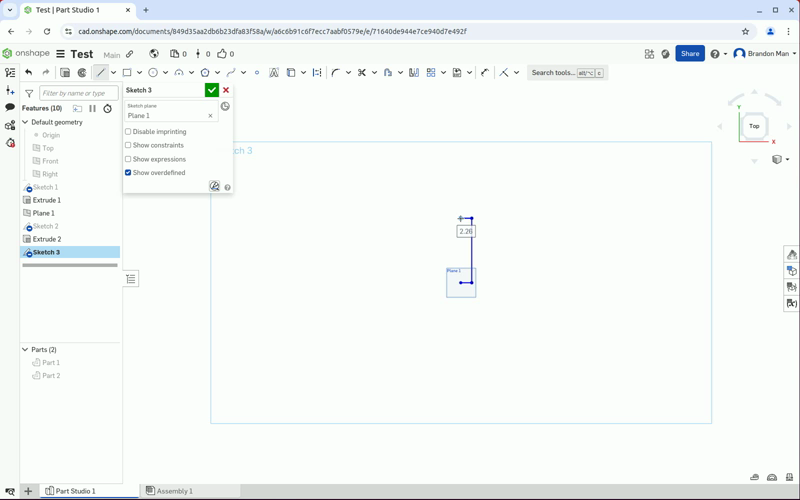
mouse_move(460, 282)
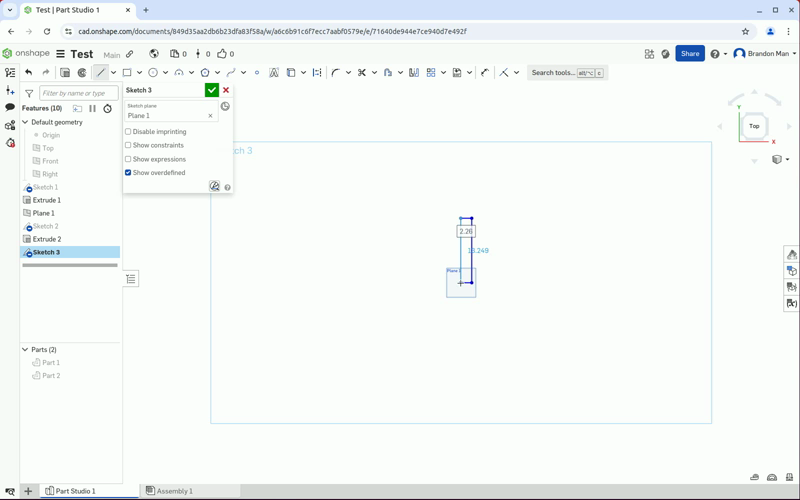
key_up(shift)
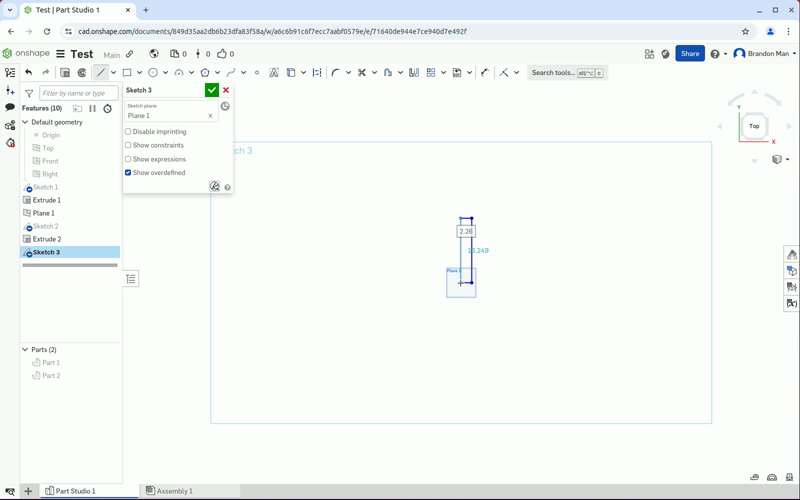
click(460, 282)
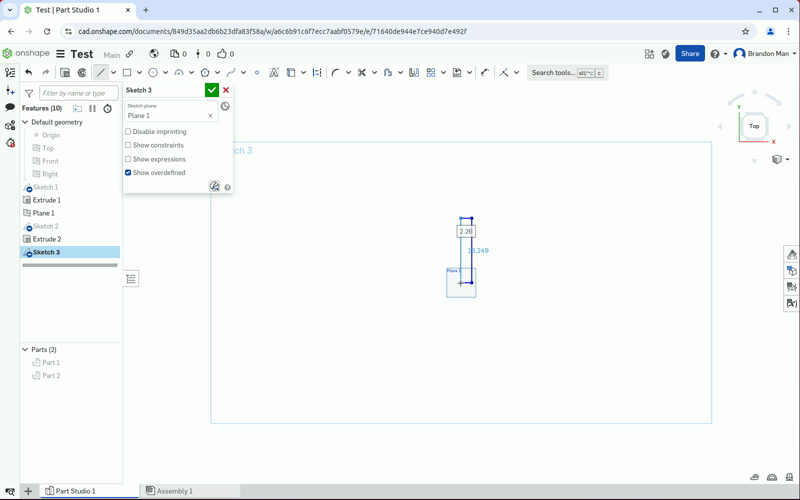
key(esc)
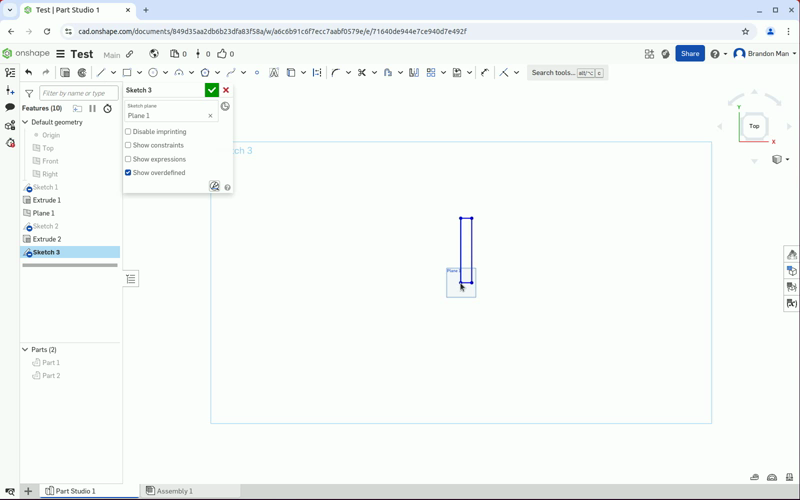
mouse_move(467, 279)
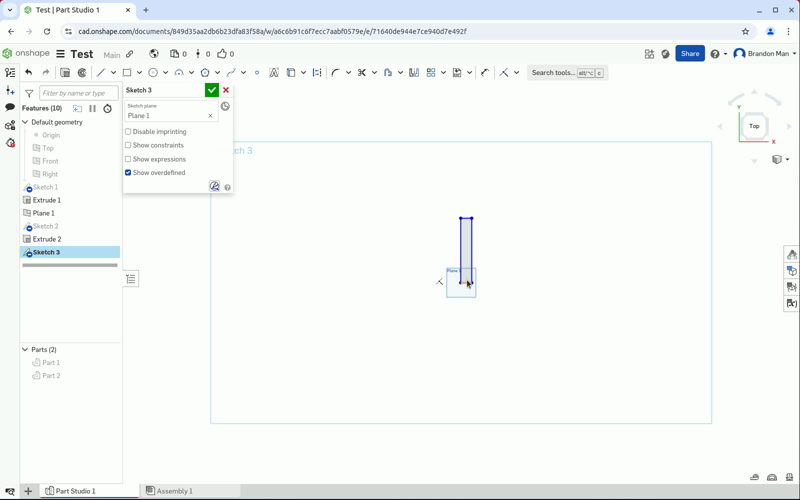
scroll(6)
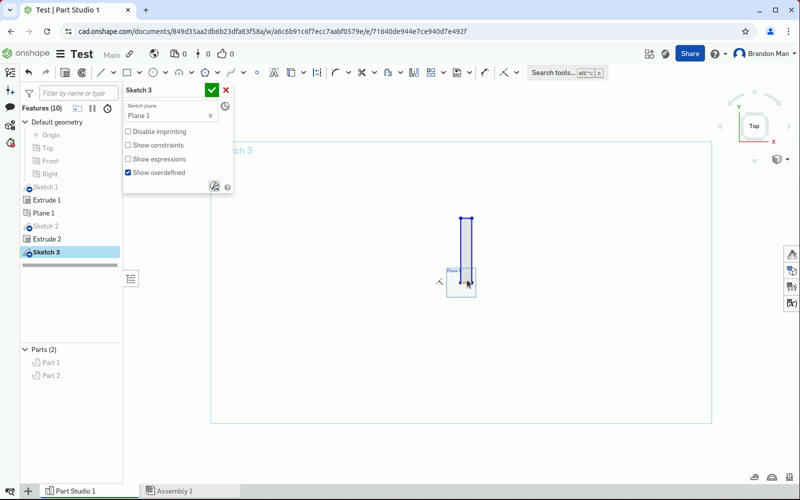
scroll(6)
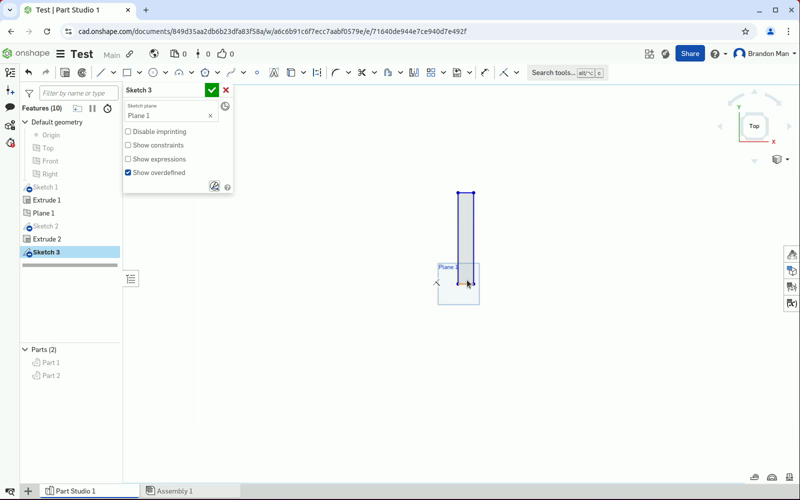
scroll(6)
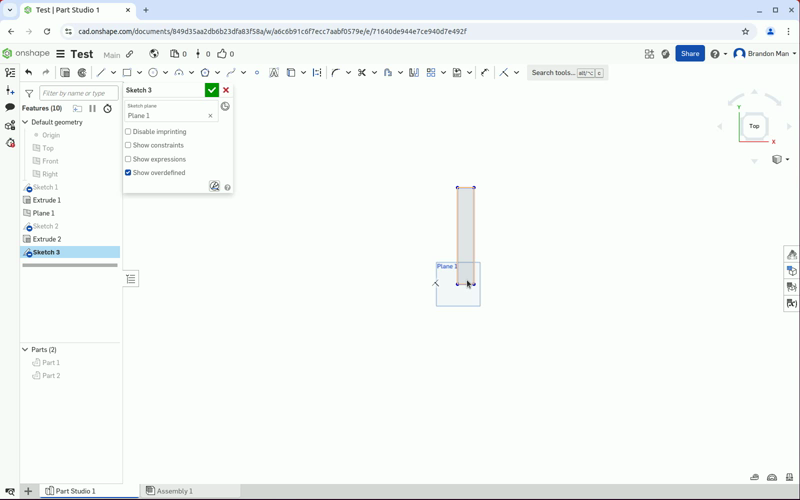
scroll(6)
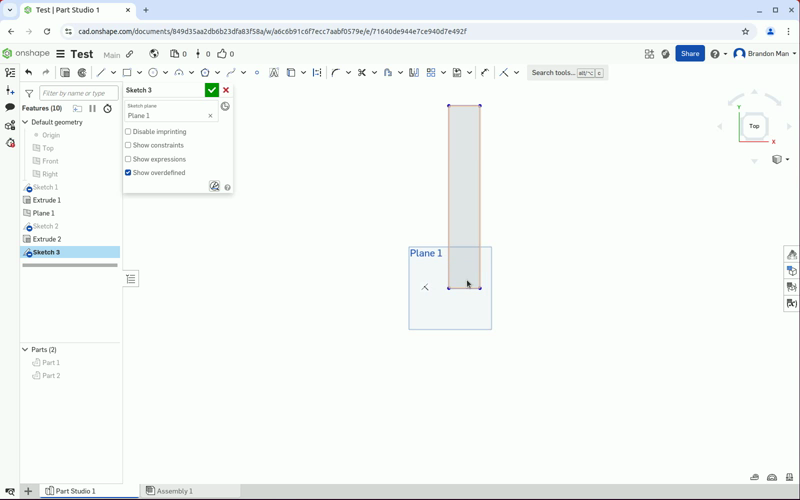
scroll(6)
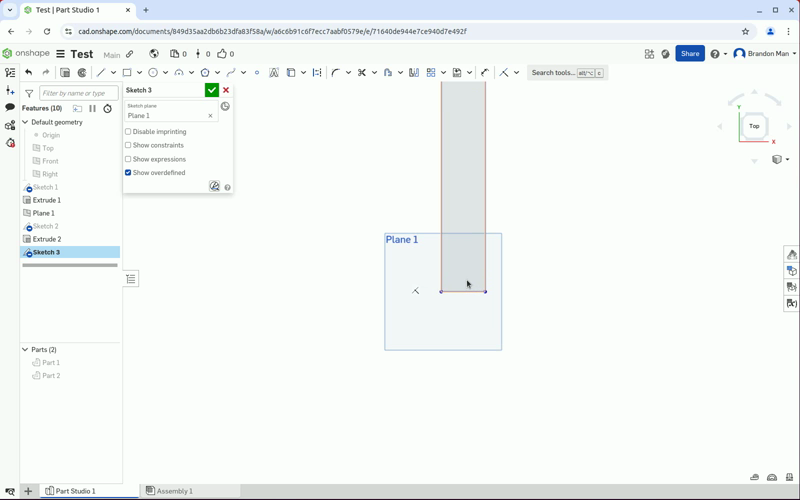
scroll(6)
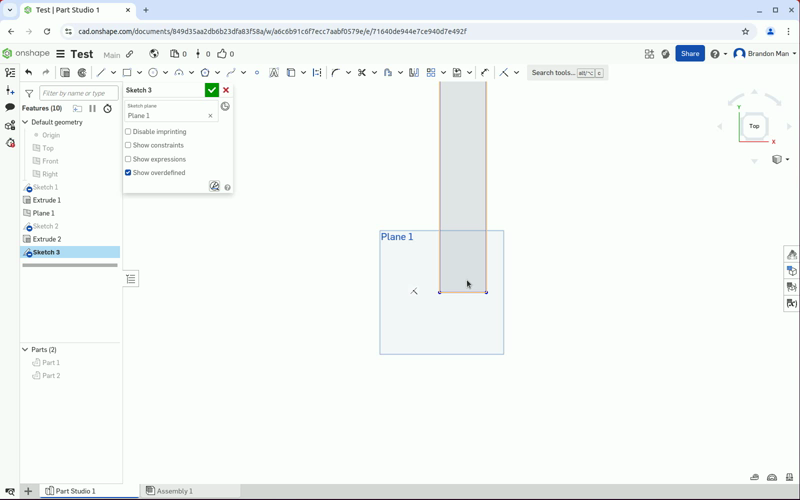
scroll(6)
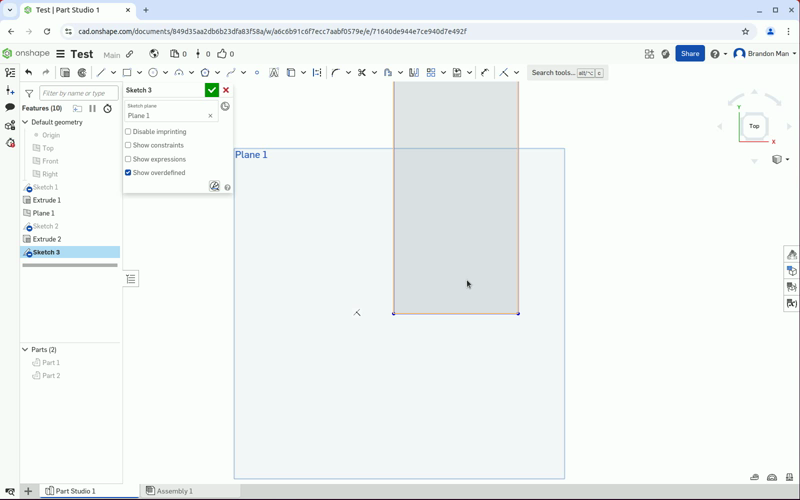
click(467, 279)
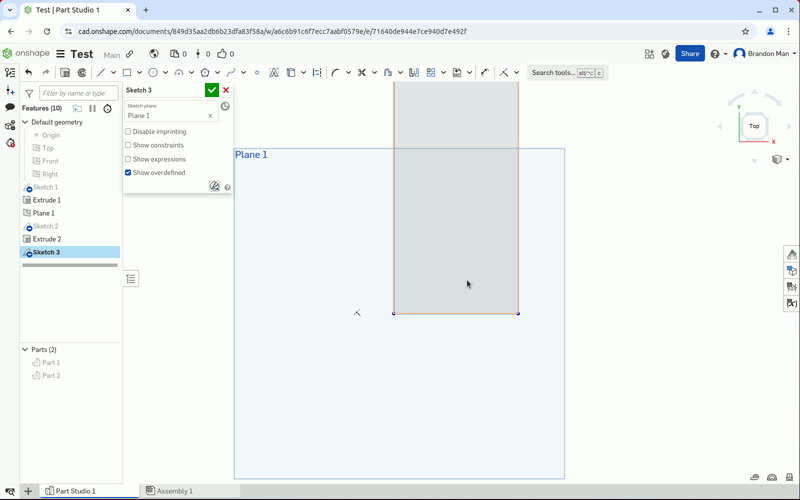
scroll(-6)
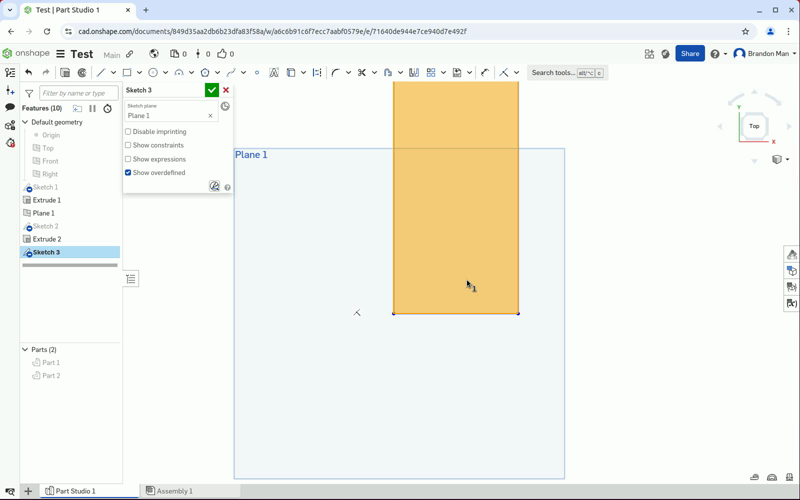
scroll(-6)
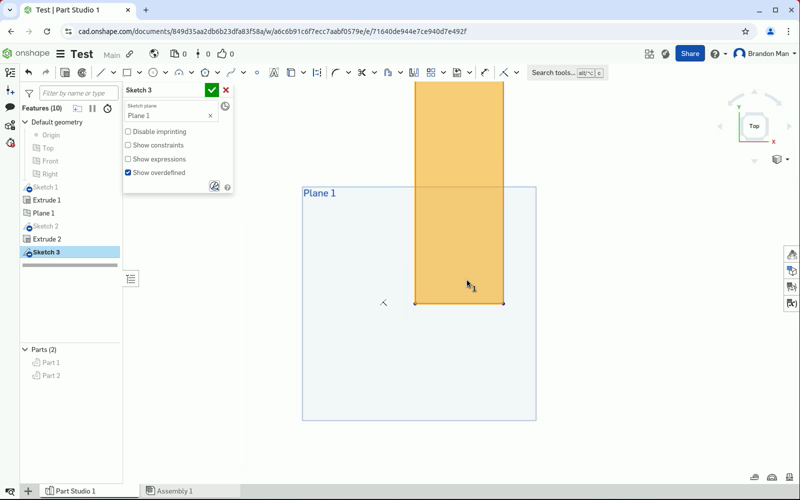
scroll(-6)
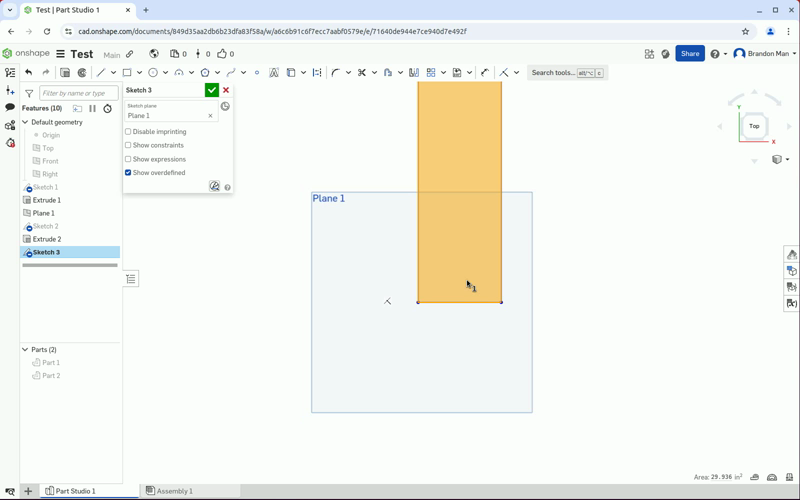
scroll(-6)
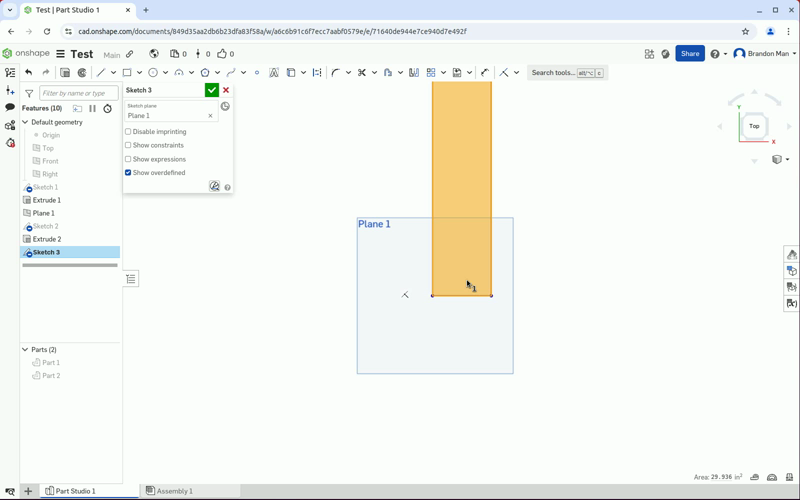
scroll(-6)
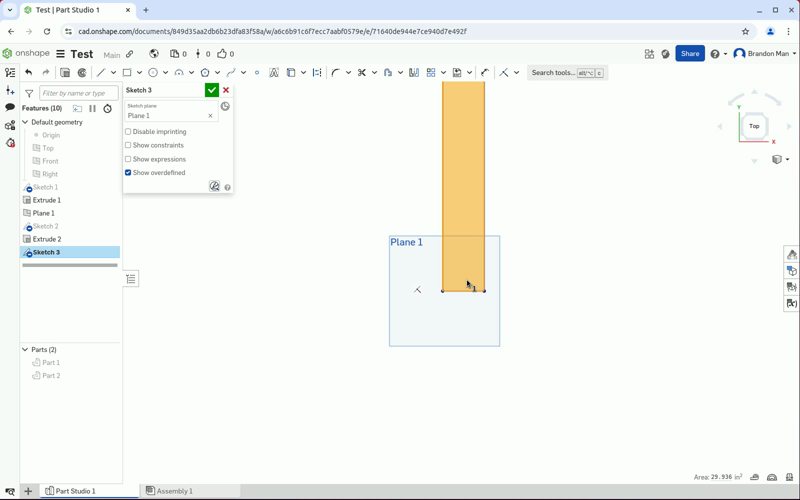
scroll(-6)
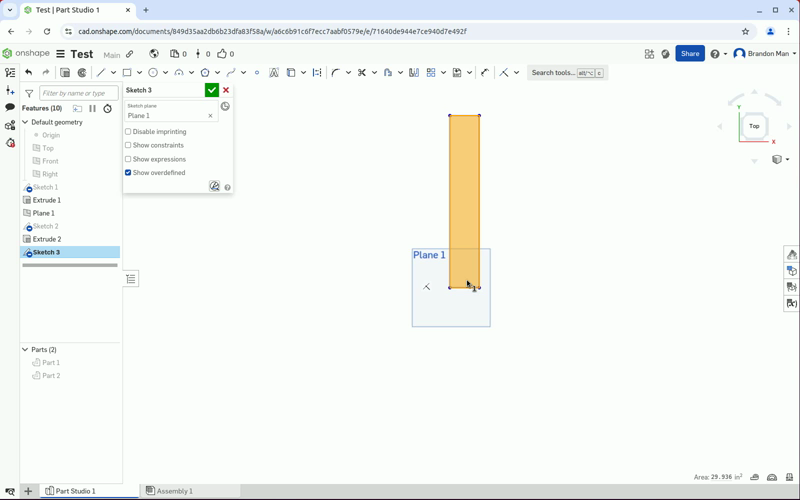
scroll(-6)
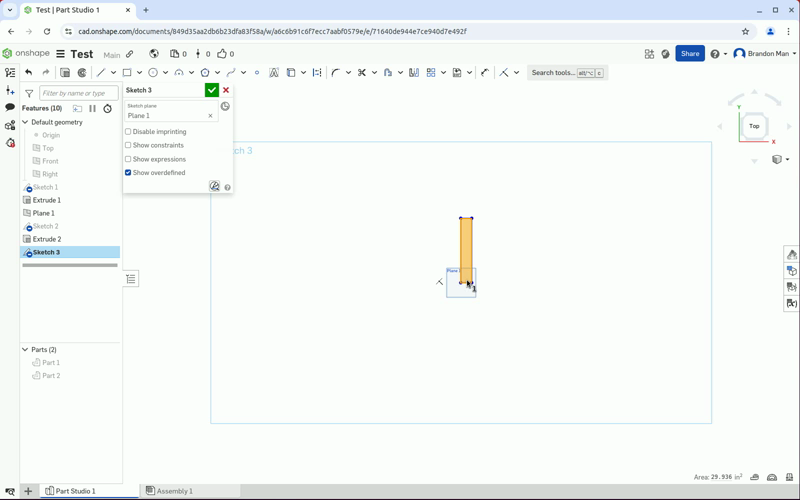
mouse_move(73, 352)
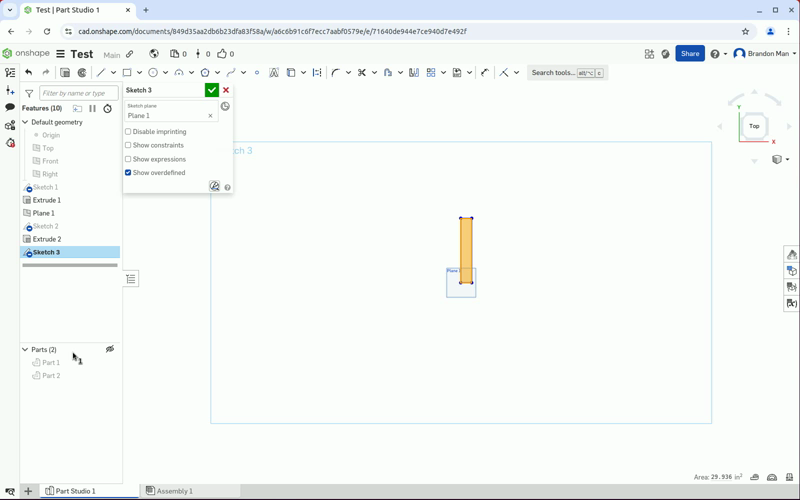
key(shift+y)
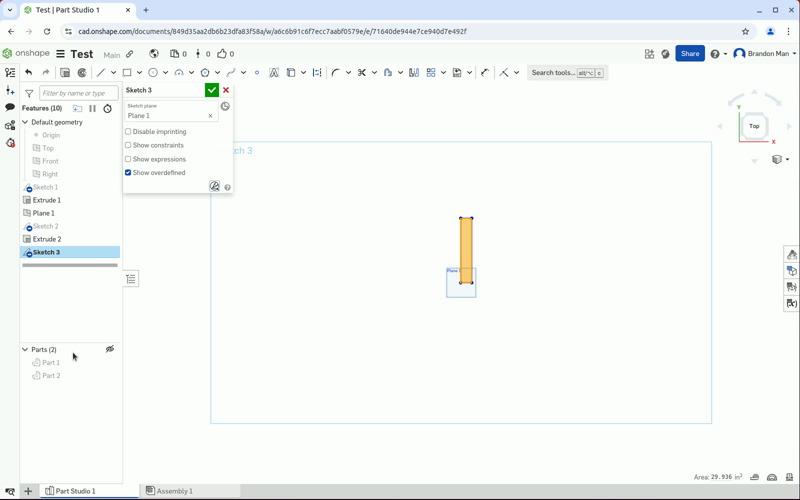
key(shift+e)
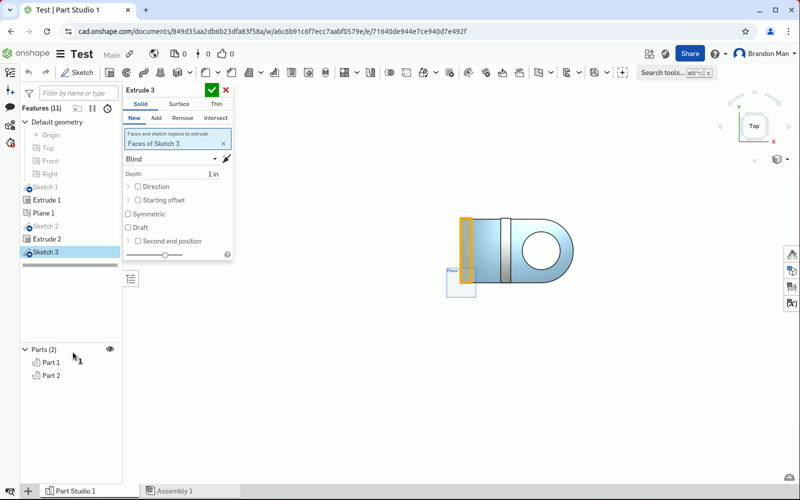
mouse_move(143, 106)
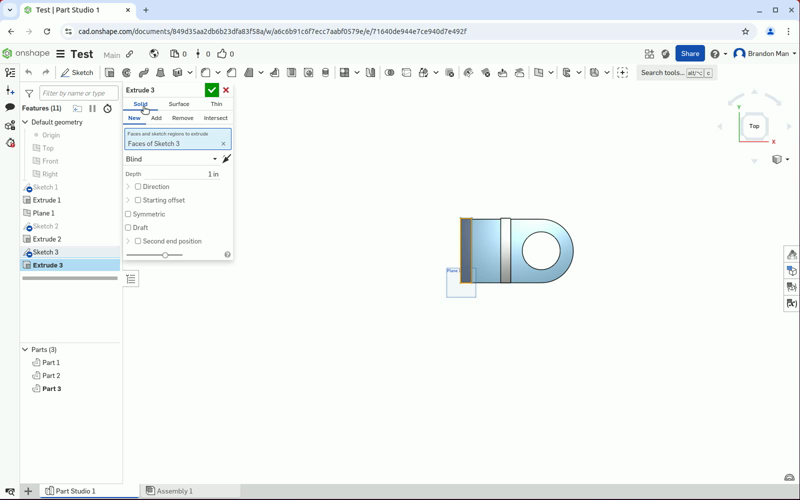
click(143, 106)
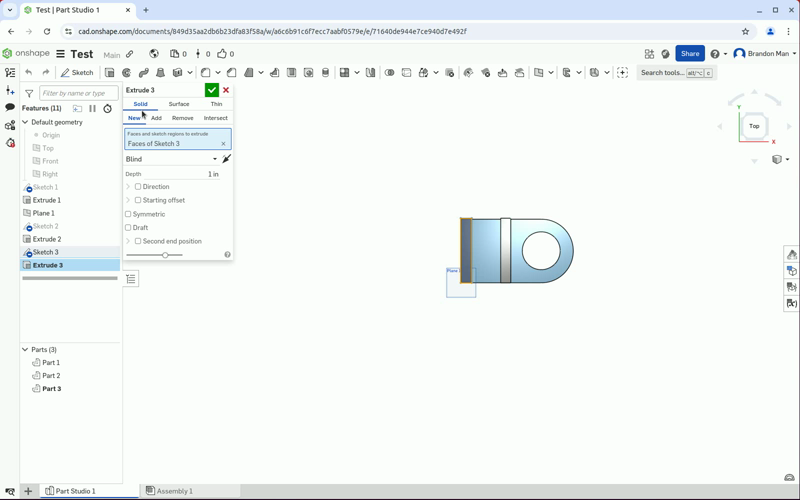
mouse_move(137, 120)
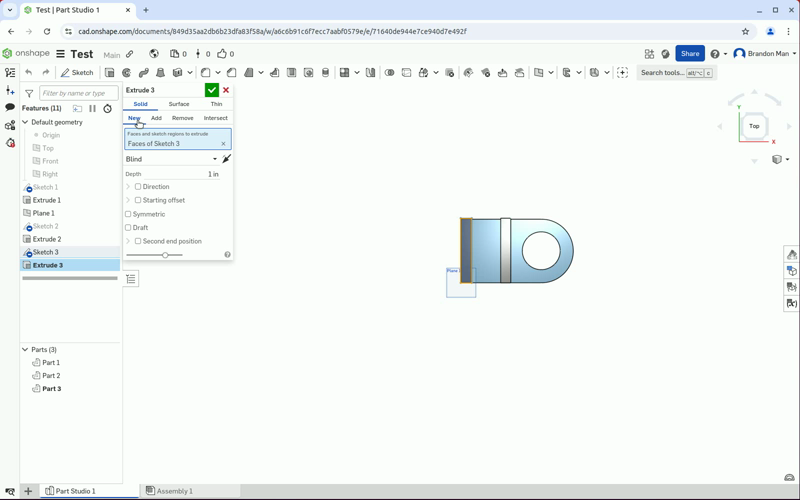
click(137, 120)
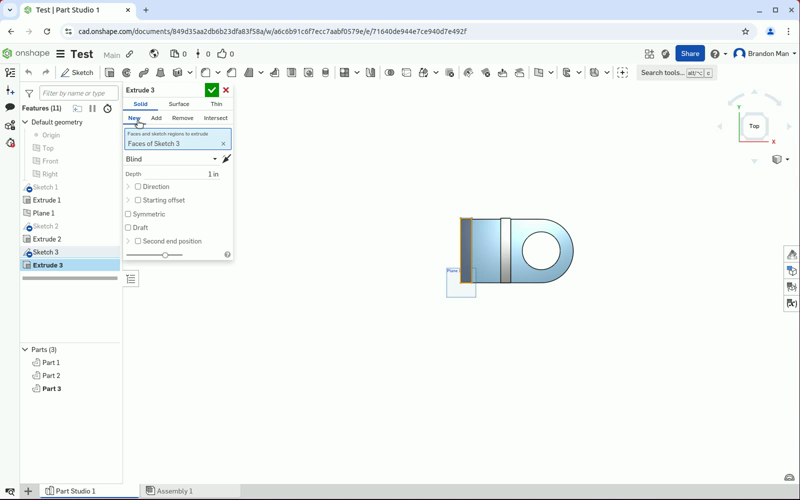
key(tab, 4)
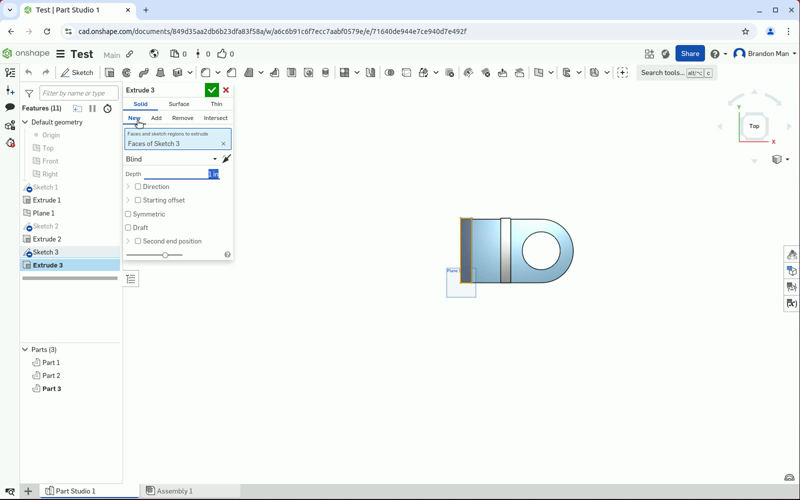
text(18.294)
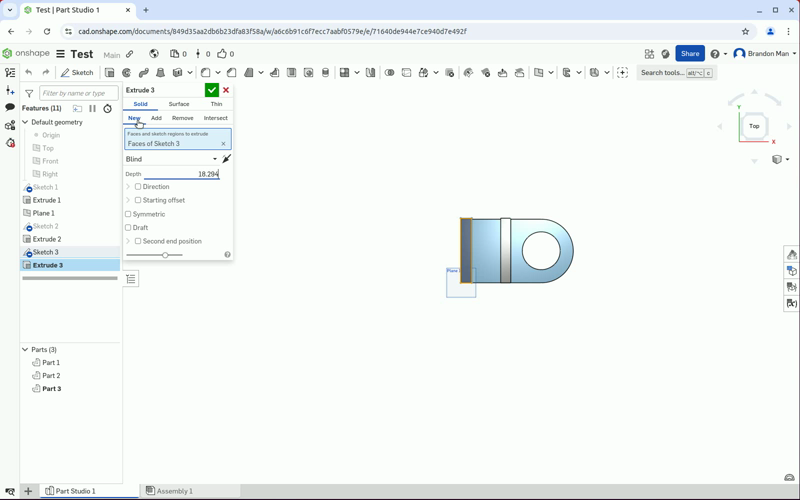
key(enter)
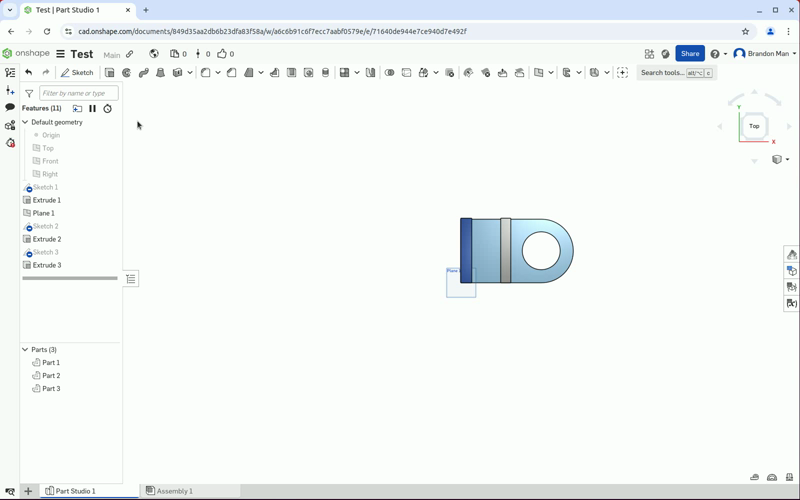
key(shift+h)
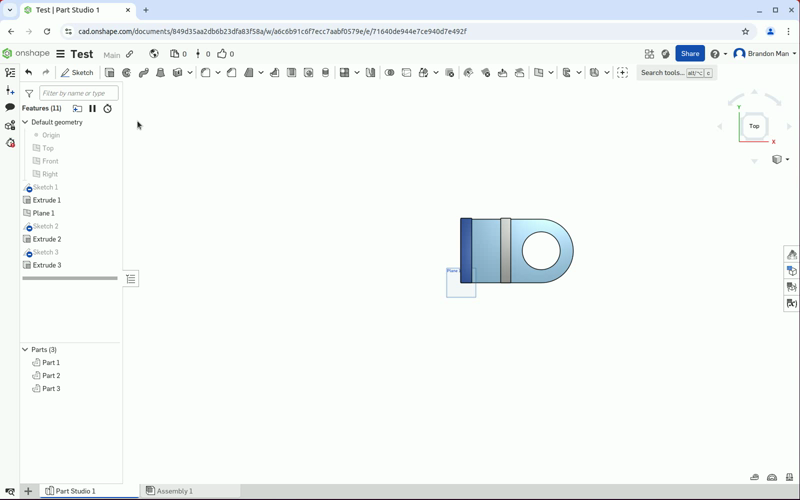
key(shift+h)
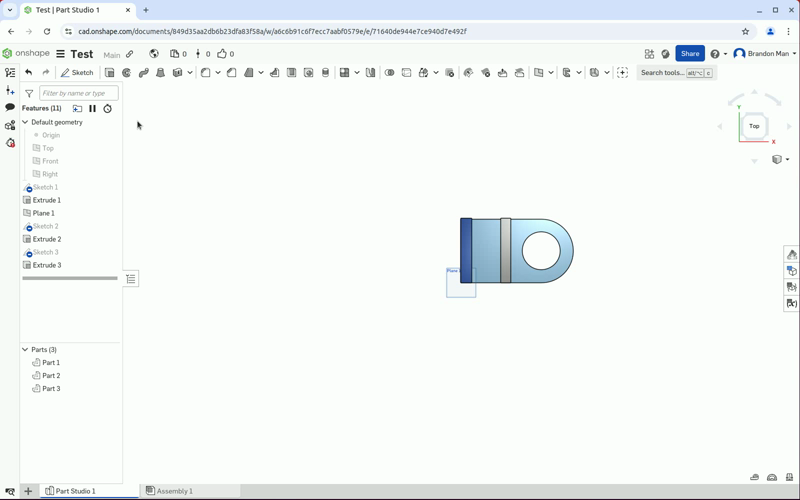
mouse_move(73, 189)
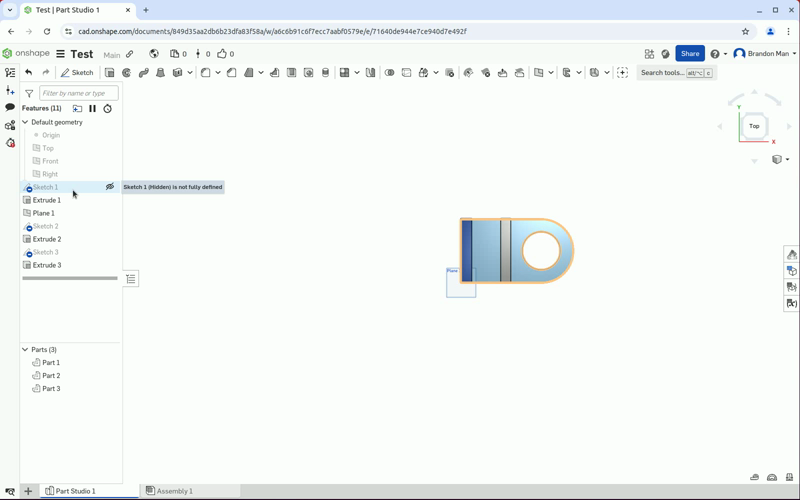
click(73, 189)
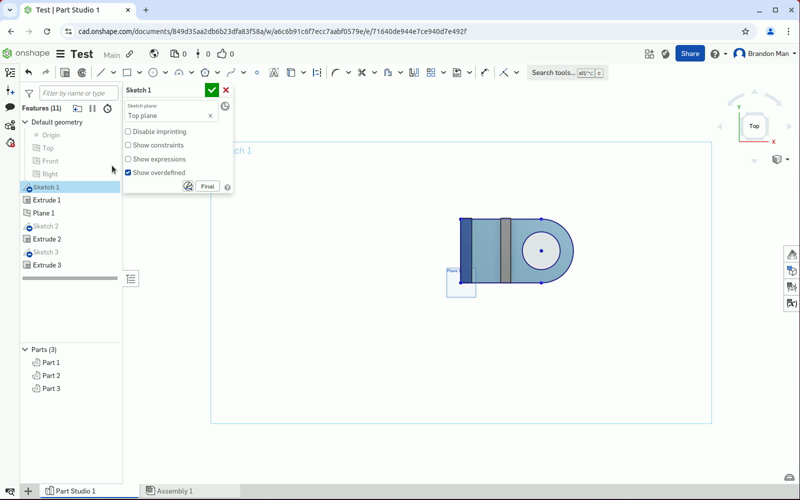
mouse_move(229, 92)
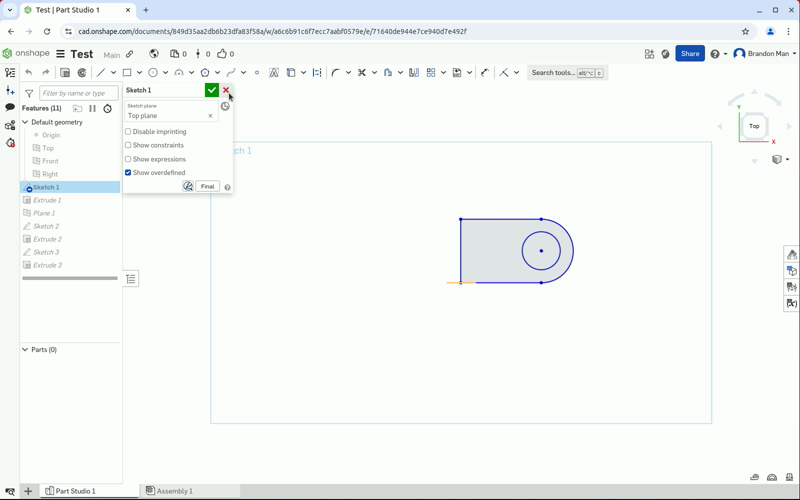
click(229, 92)
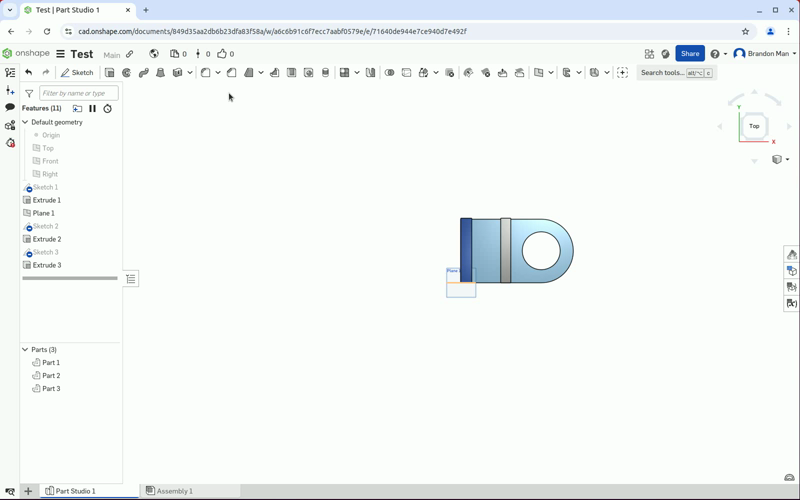
mouse_move(73, 352)
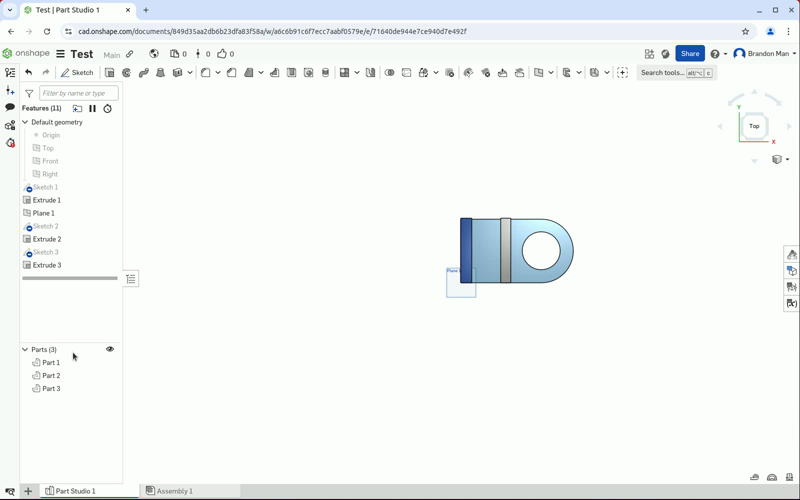
key(y)
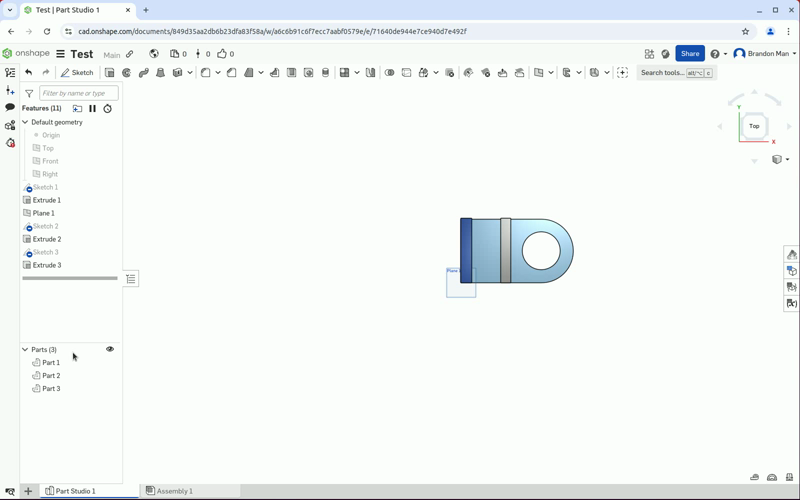
key(shift+p)
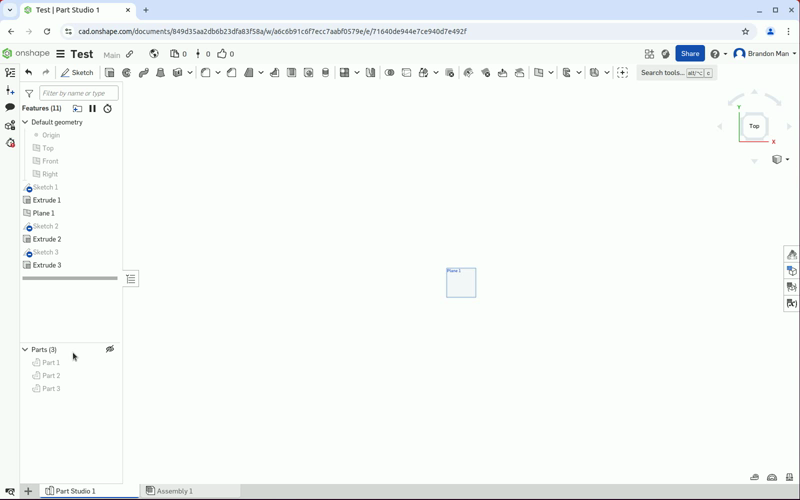
key(space)
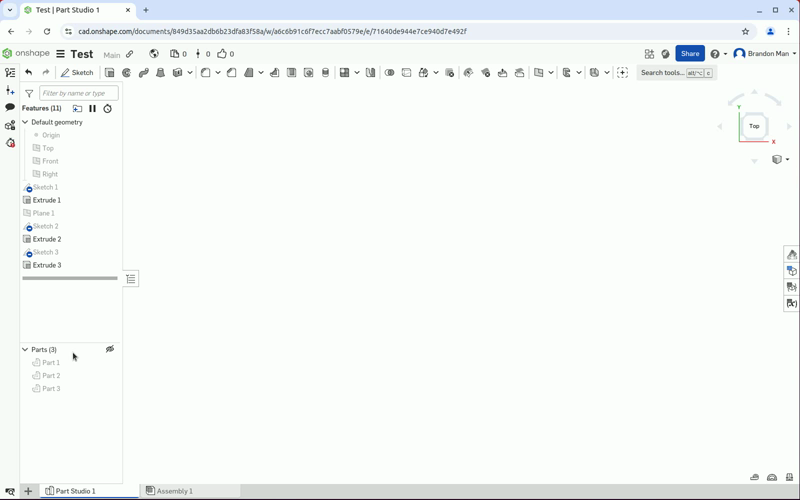
key_down(shift)
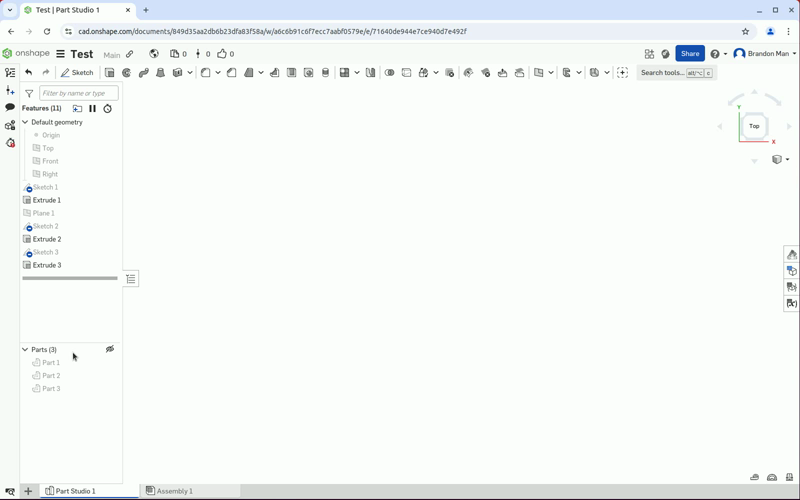
key(up)
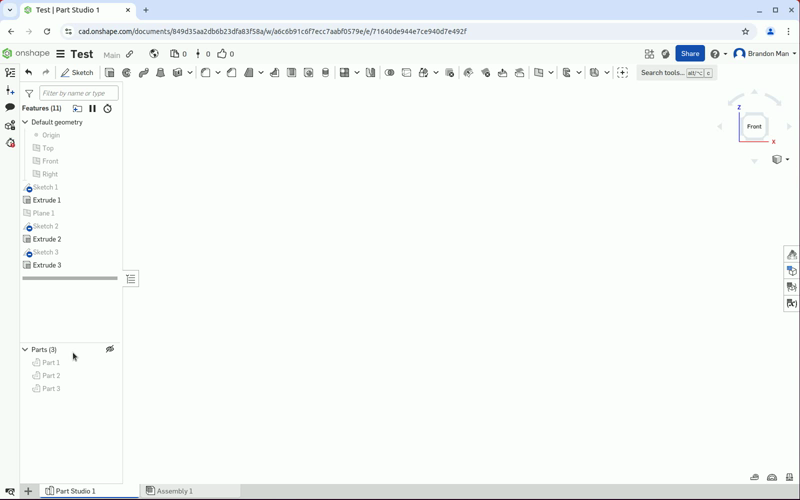
key_up(shift)
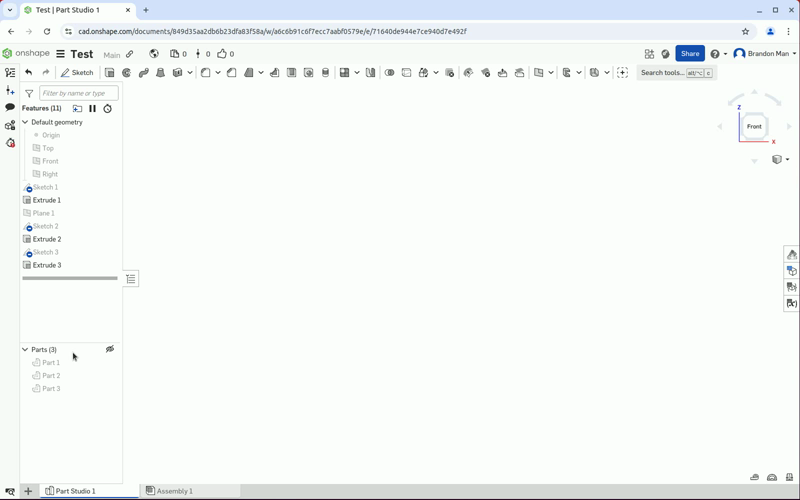
key(space)
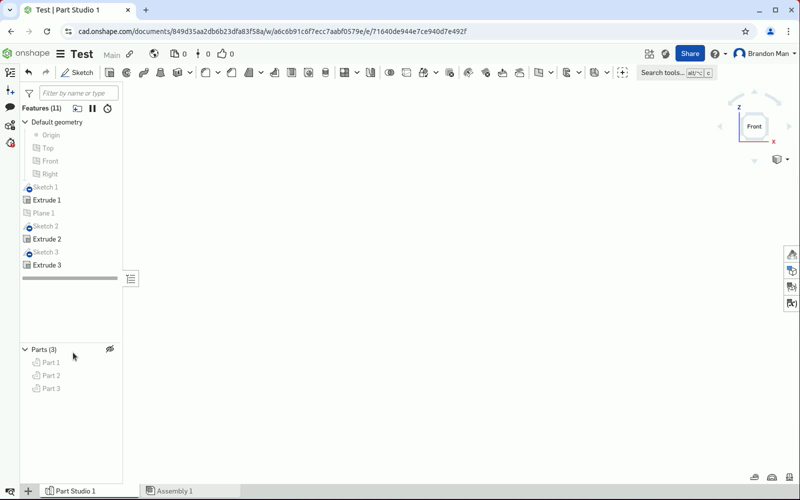
key_down(shift)
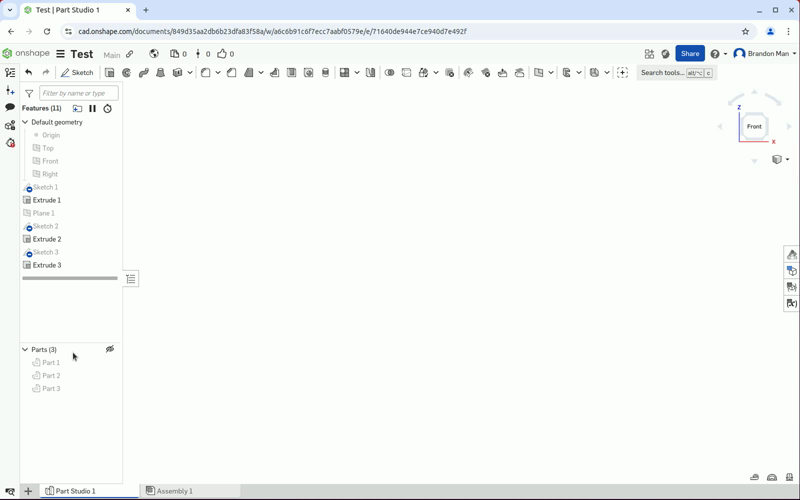
key(left)
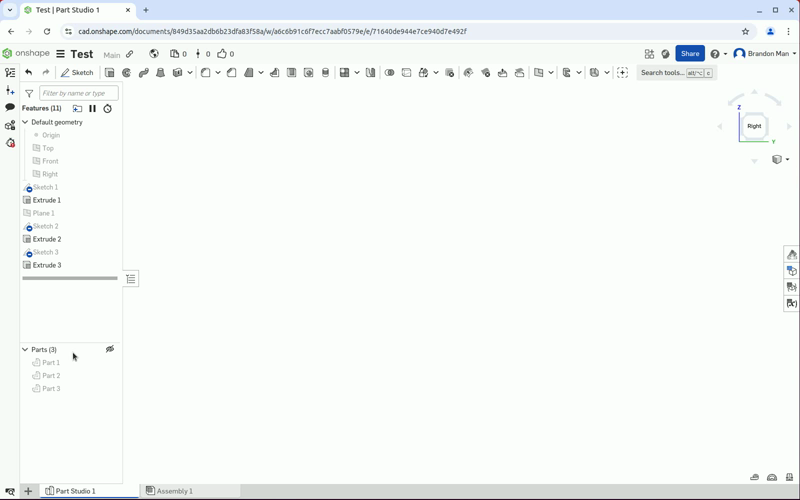
key_up(shift)
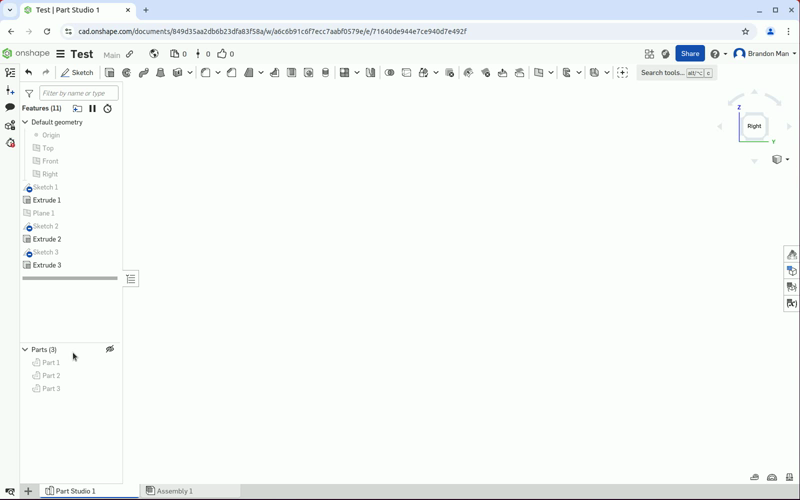
mouse_move(73, 352)
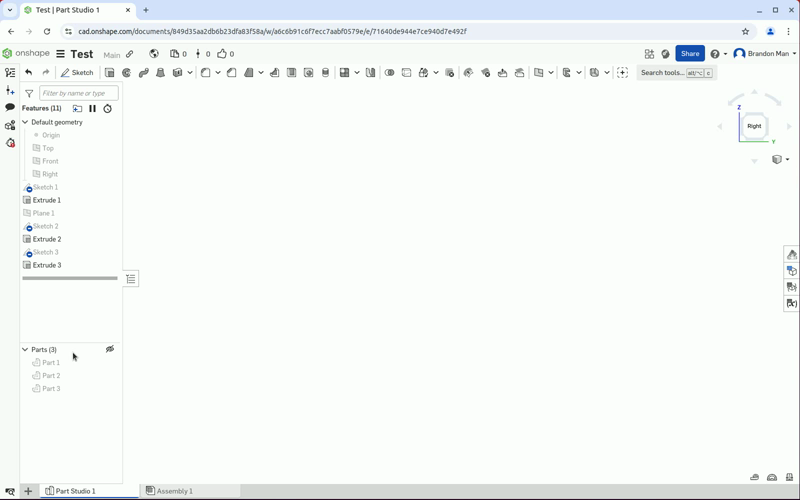
key(shift+y)
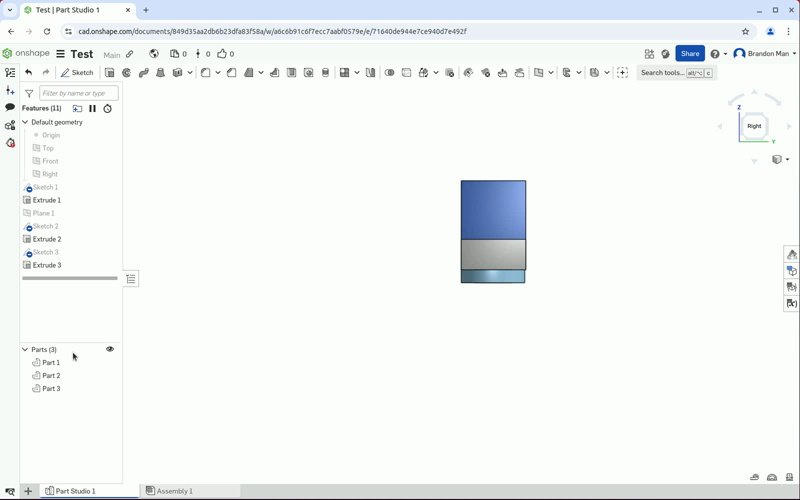
mouse_move(541, 75)
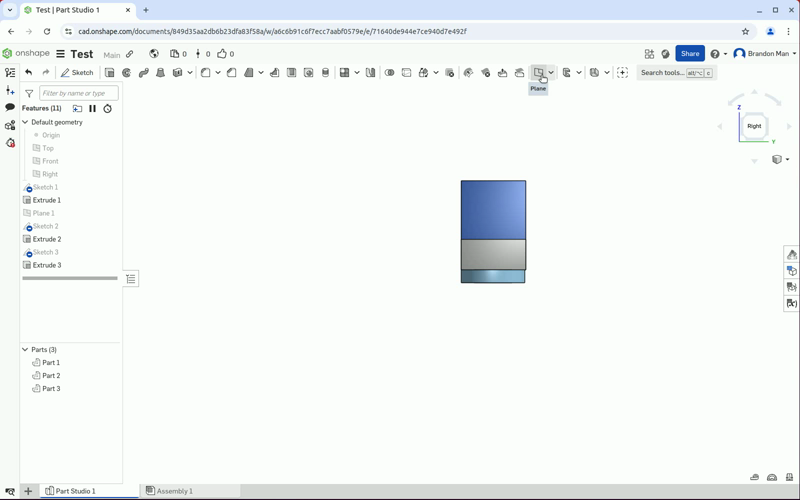
click(541, 75)
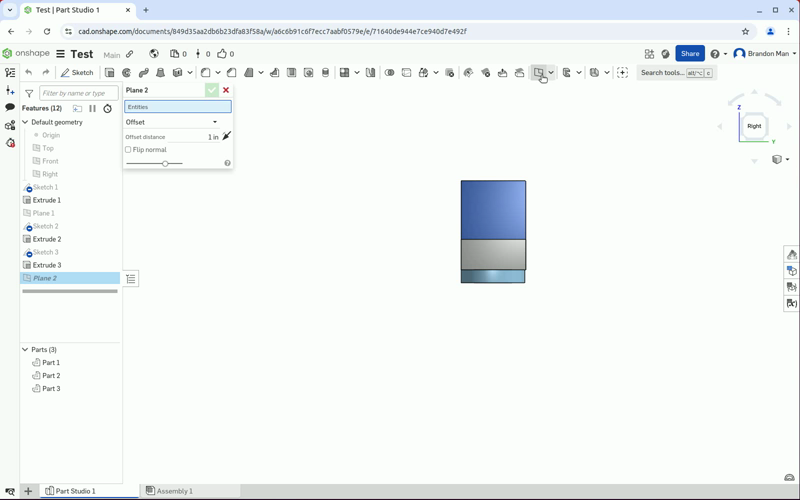
mouse_move(73, 176)
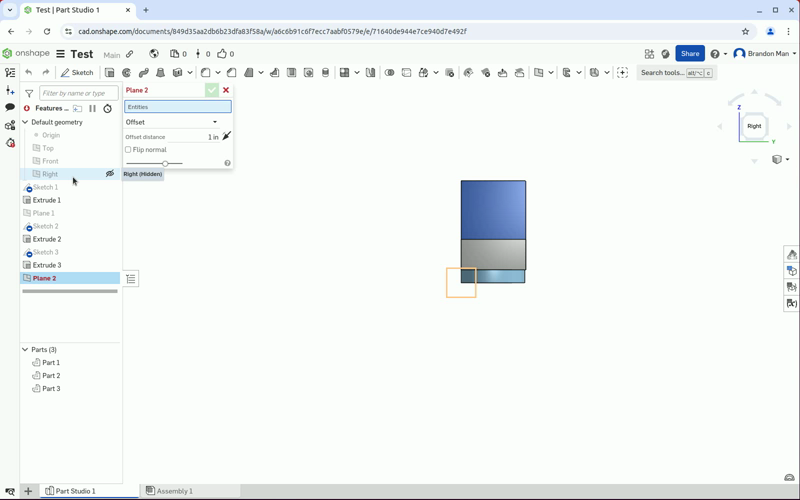
click(73, 176)
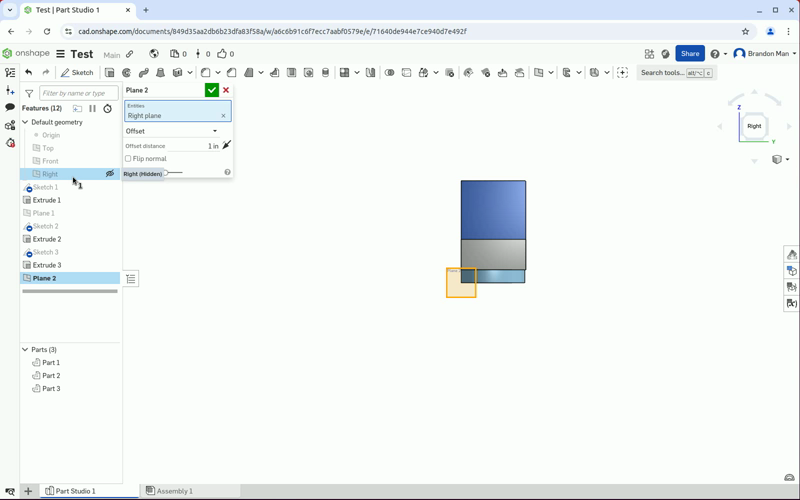
key(tab, 2)
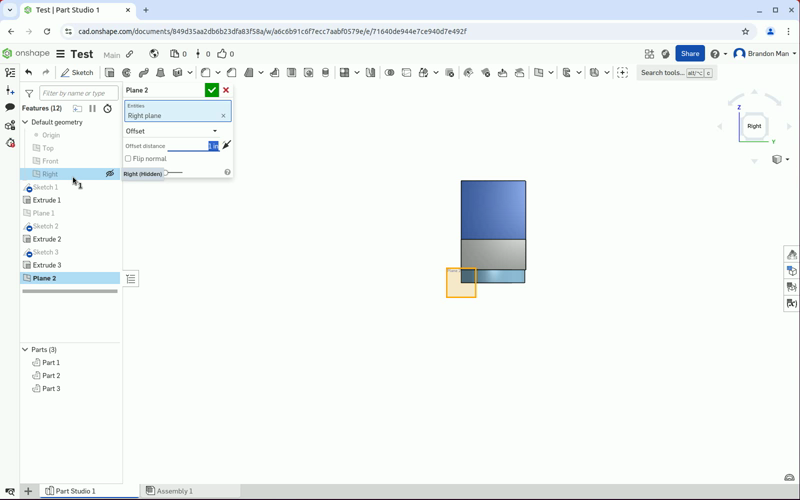
text(2.157)
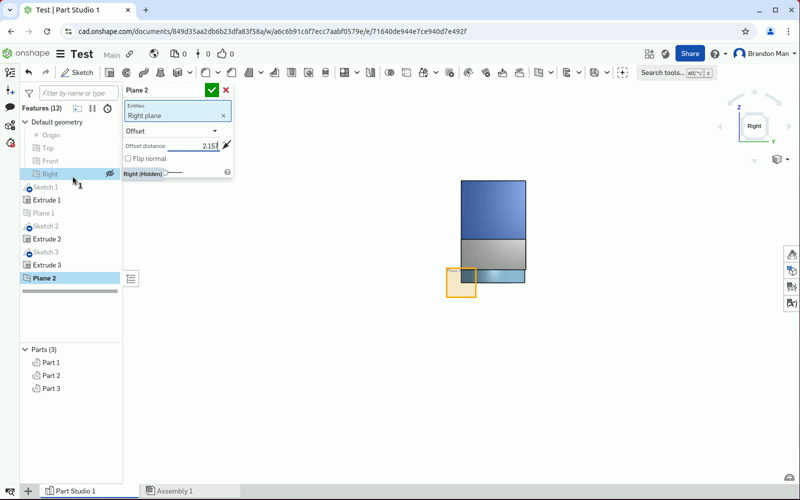
key(enter, 2)
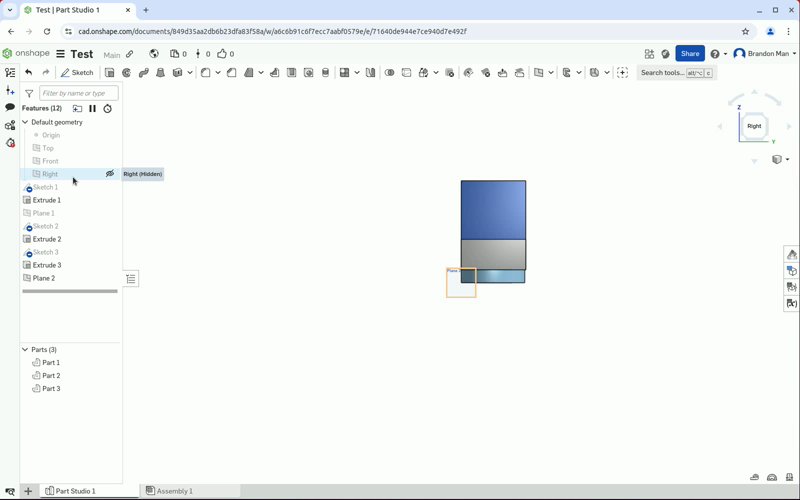
key(shift+s)
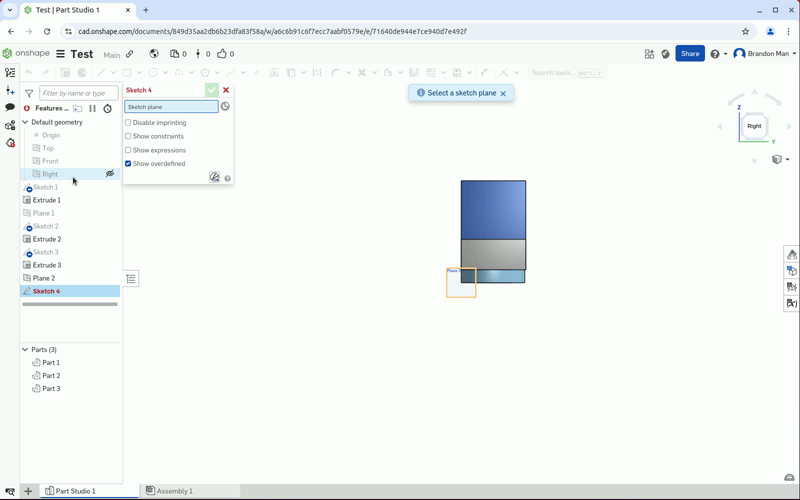
mouse_move(73, 280)
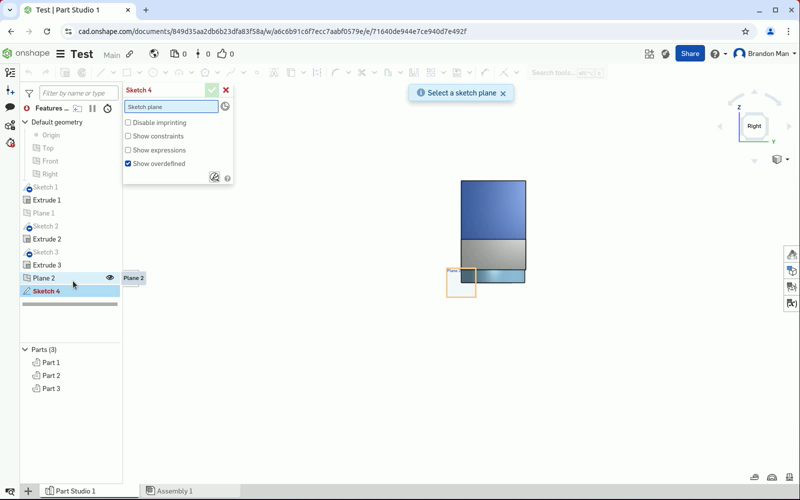
click(73, 280)
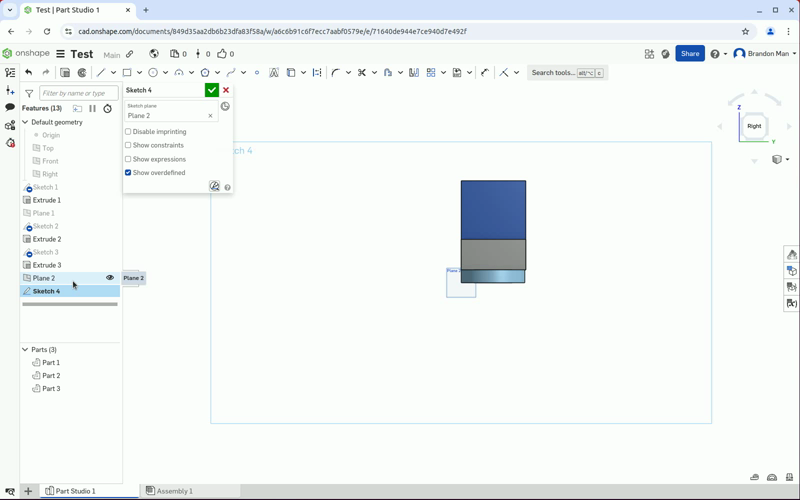
mouse_move(73, 352)
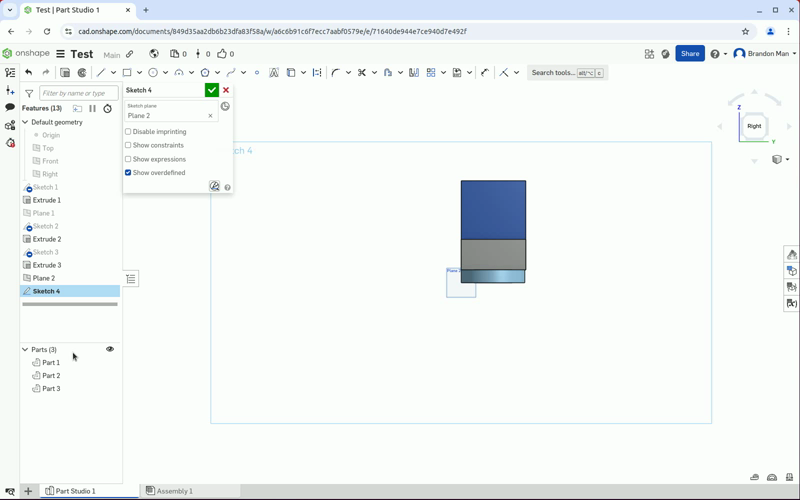
key(y)
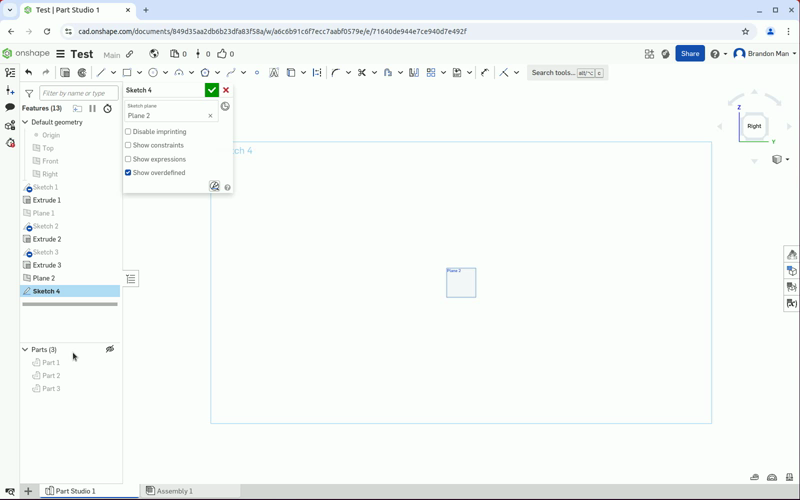
key(c)
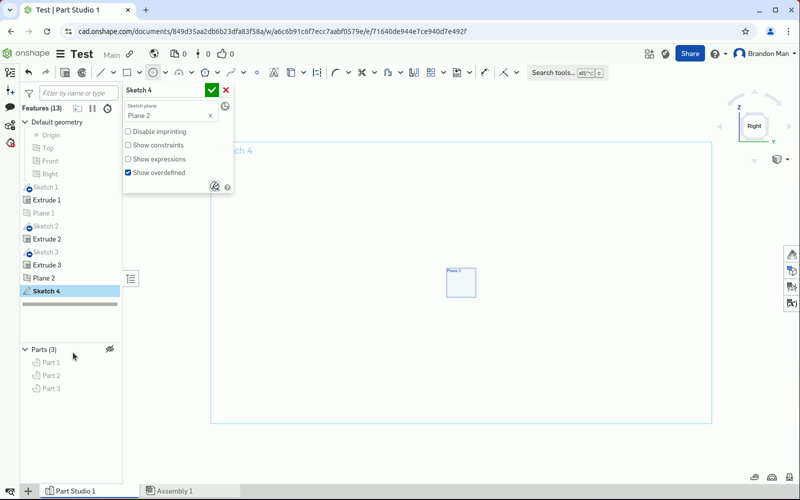
key_down(shift)
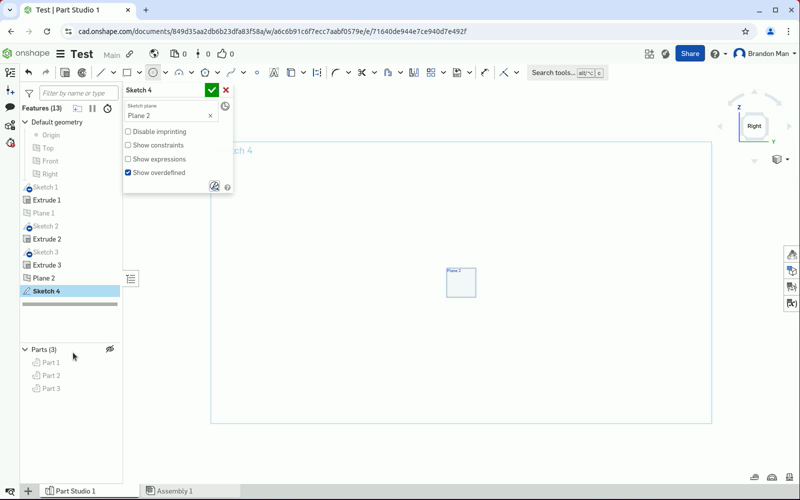
mouse_move(493, 211)
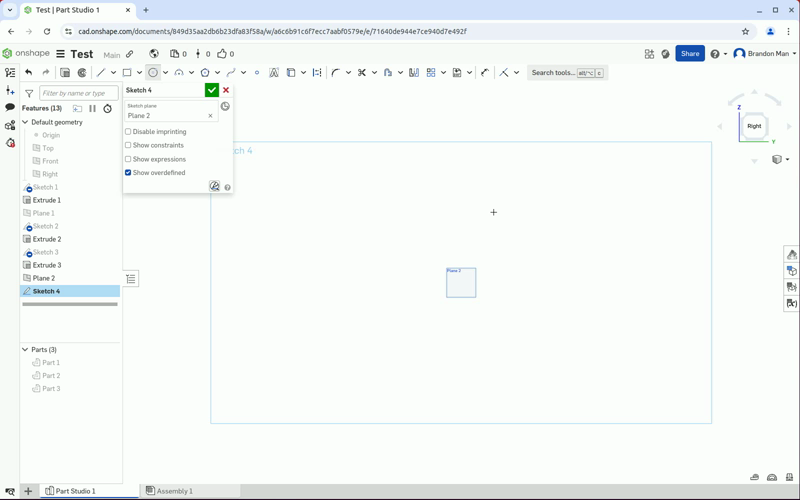
click(493, 211)
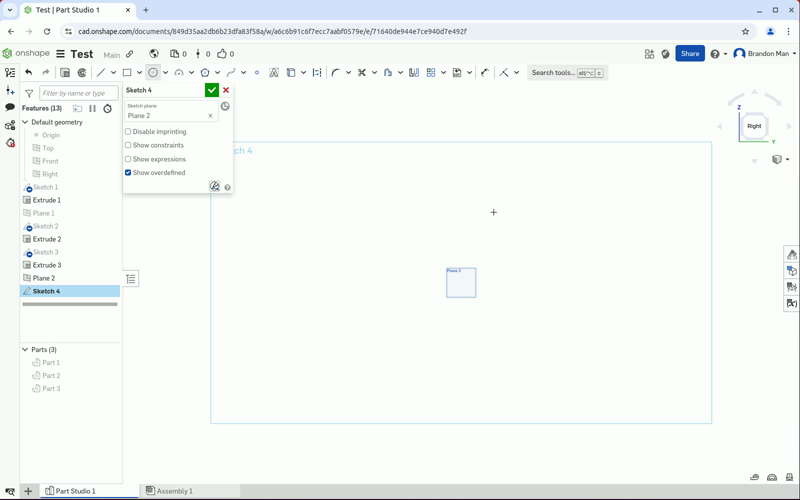
key_up(shift)
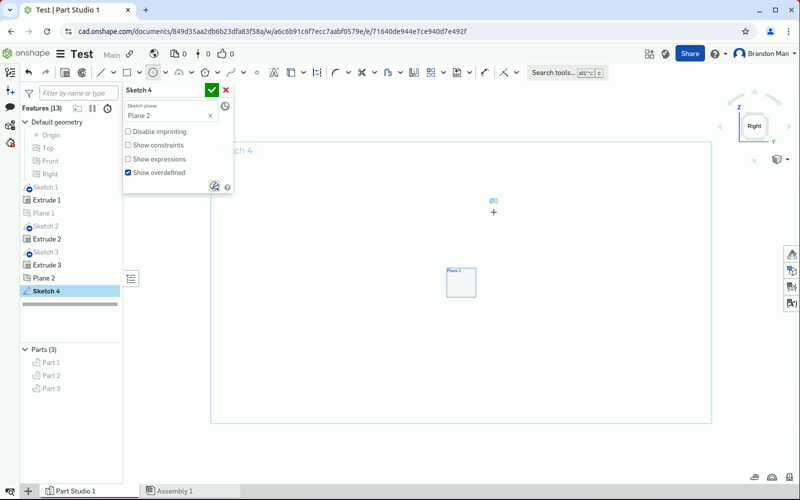
mouse_move(516, 211)
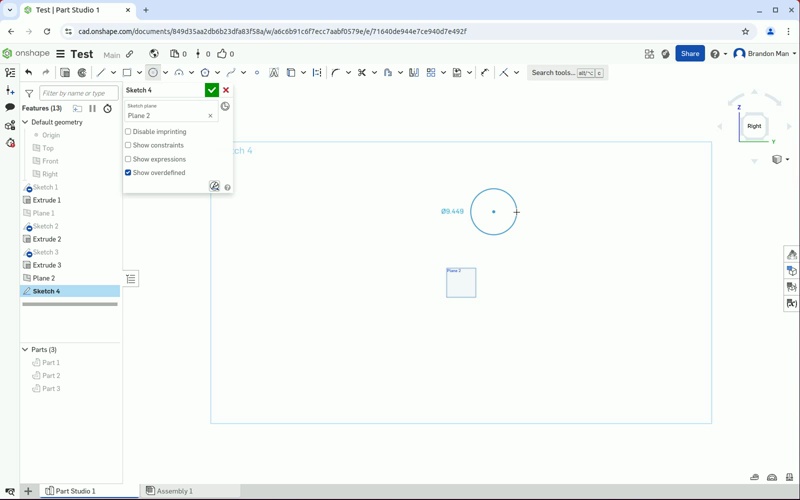
click(516, 211)
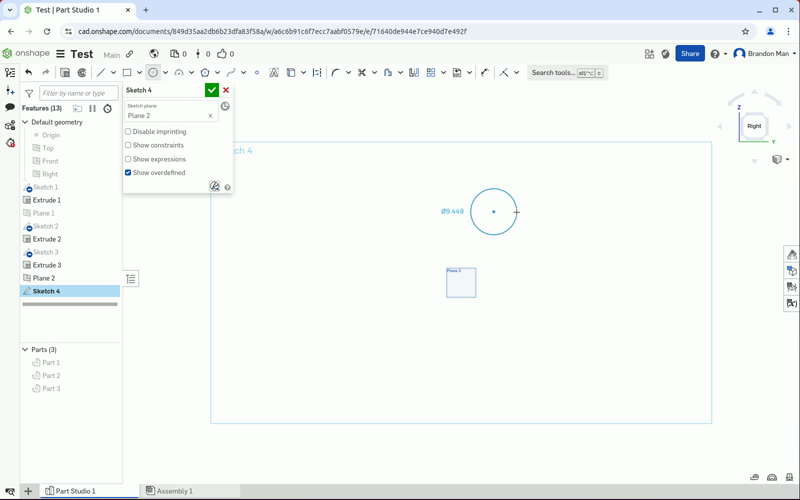
key(esc)
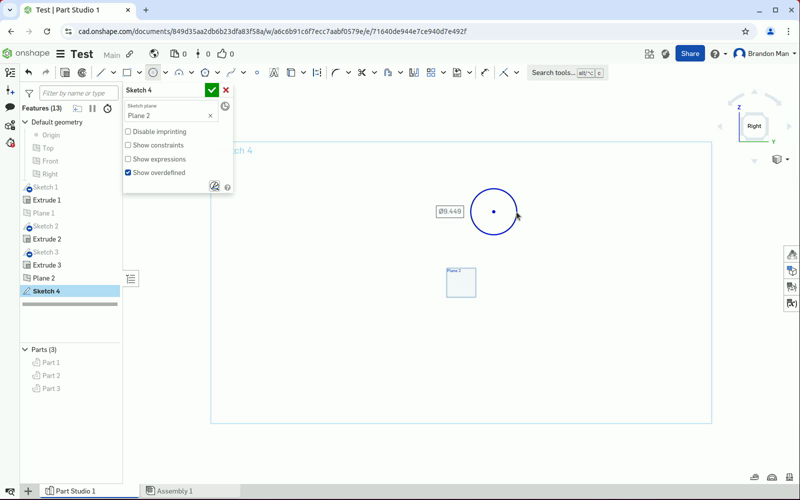
key(c)
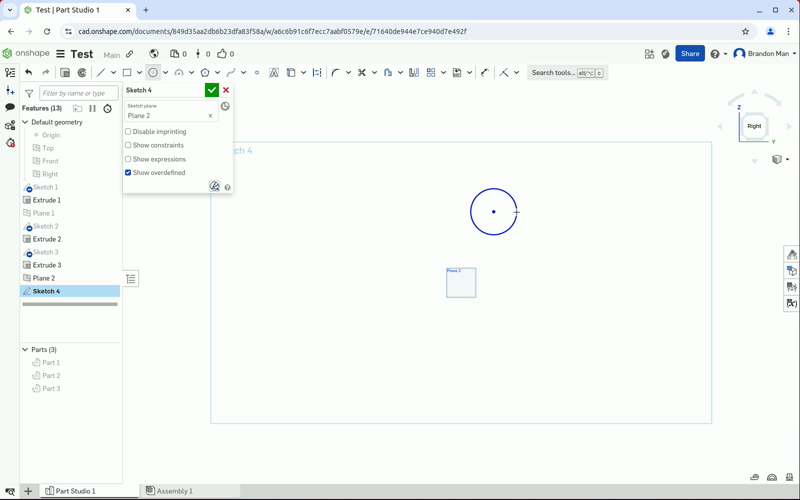
key_down(shift)
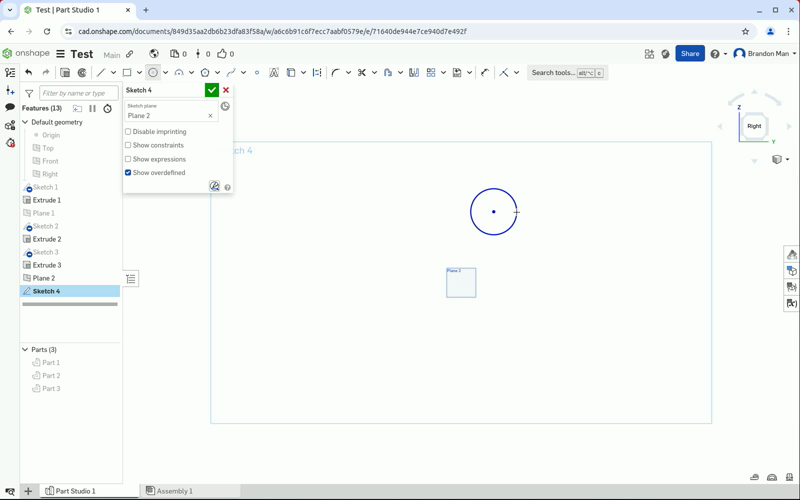
mouse_move(493, 211)
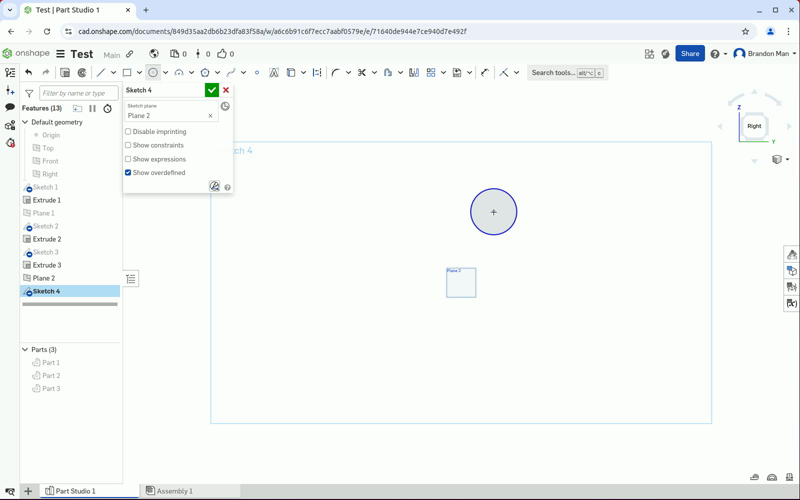
click(493, 211)
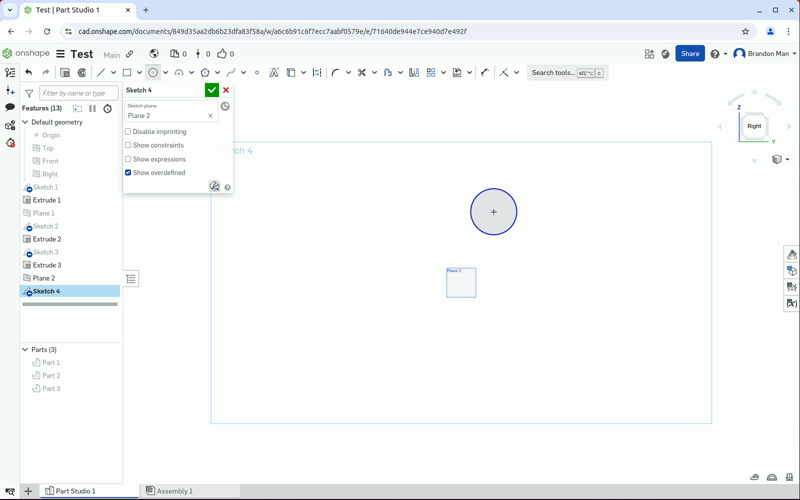
key_up(shift)
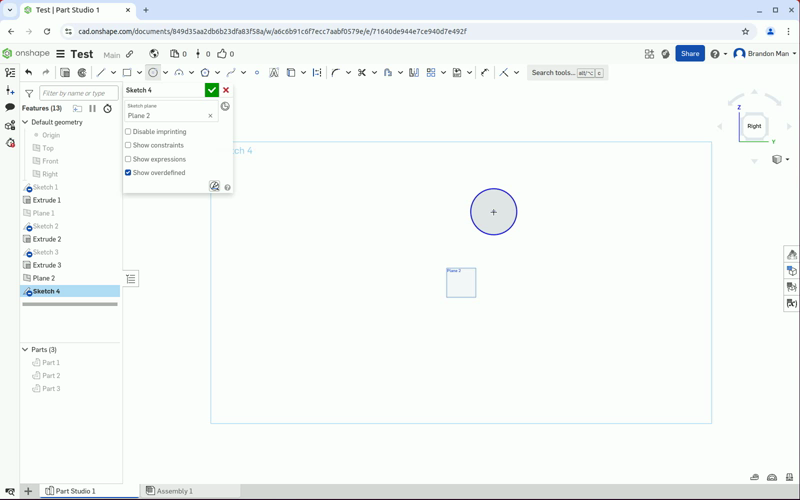
mouse_move(509, 211)
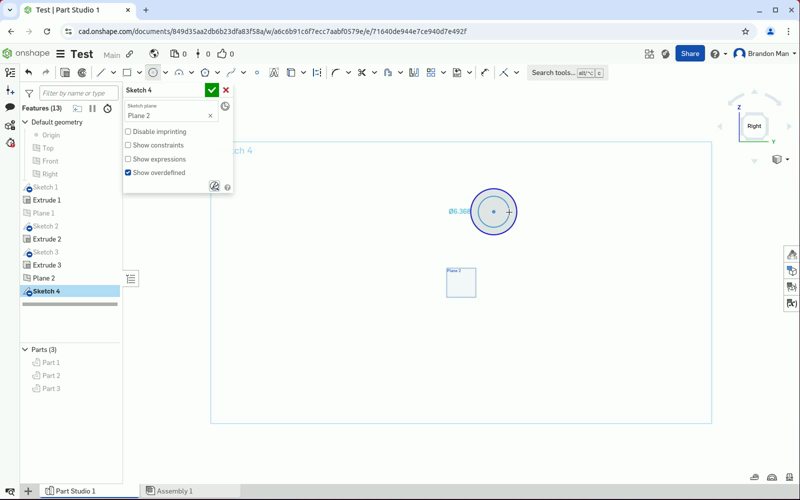
click(509, 211)
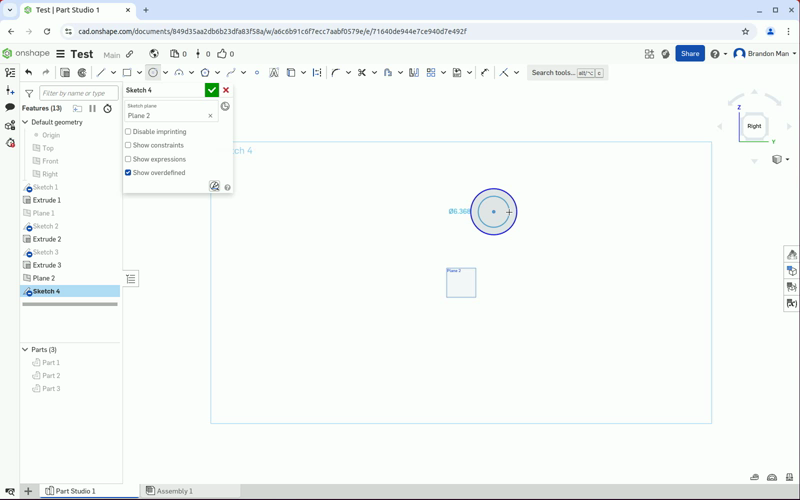
key(esc)
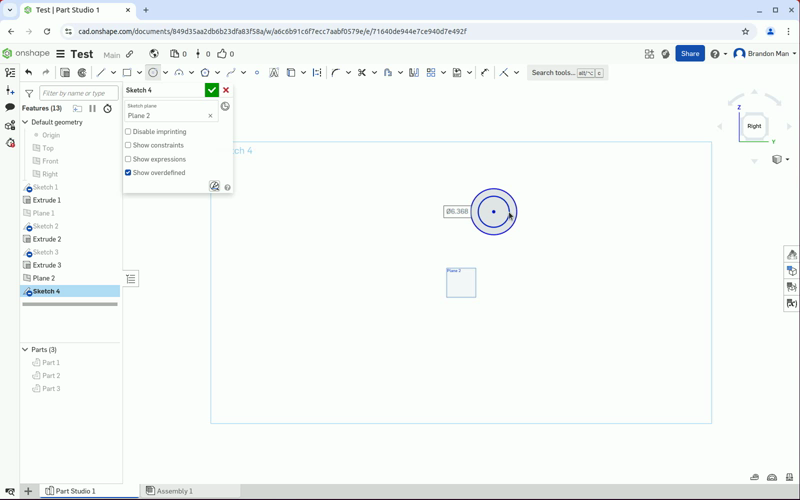
mouse_move(478, 223)
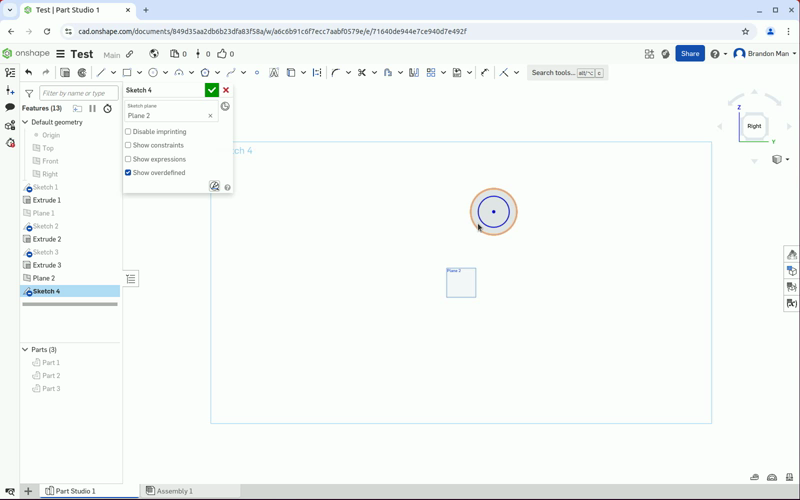
scroll(6)
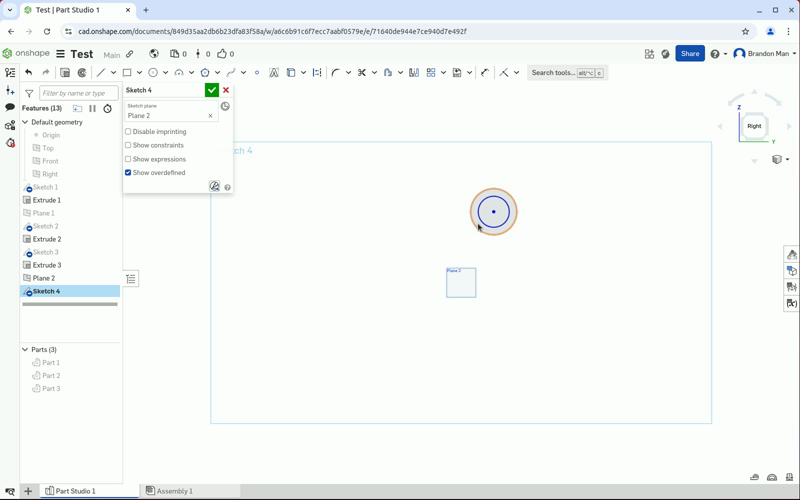
scroll(6)
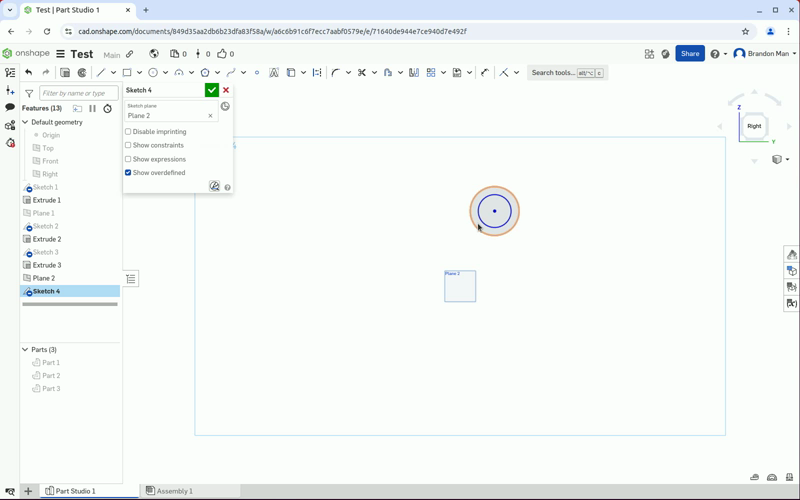
scroll(6)
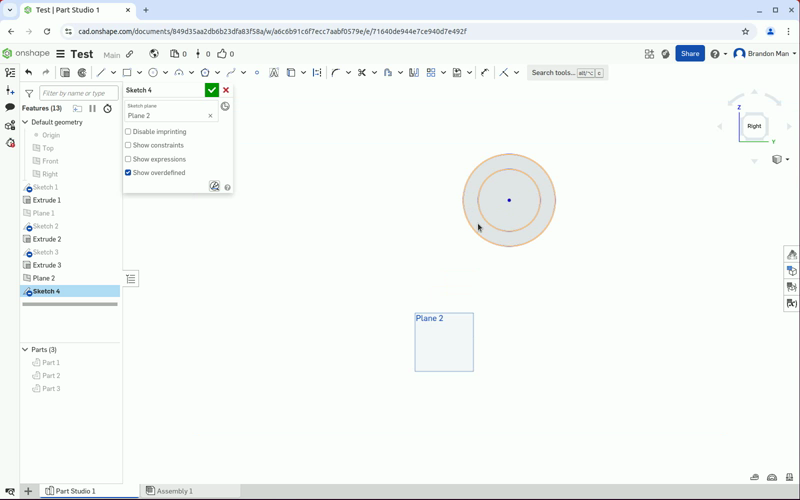
scroll(6)
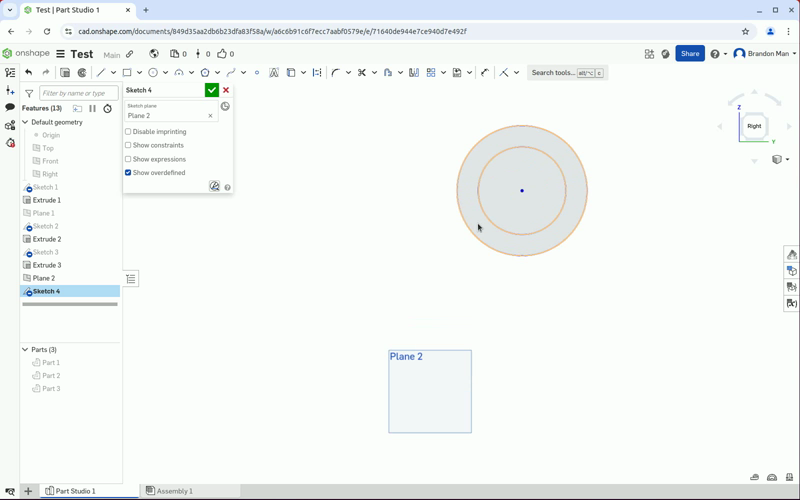
scroll(6)
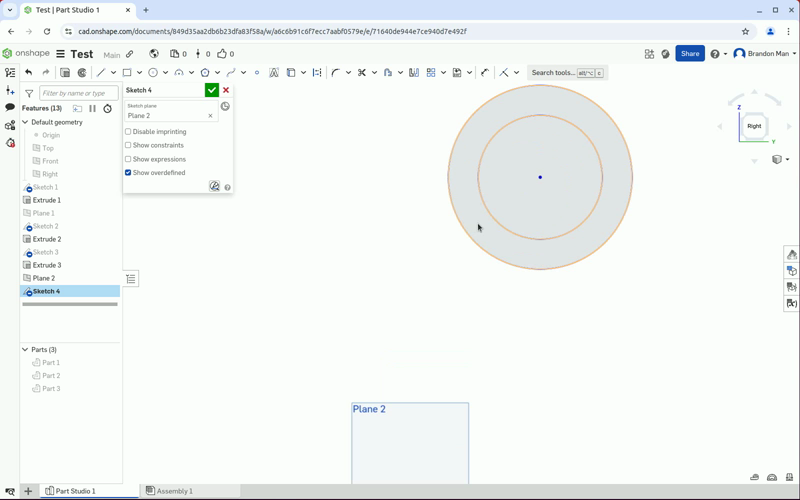
scroll(6)
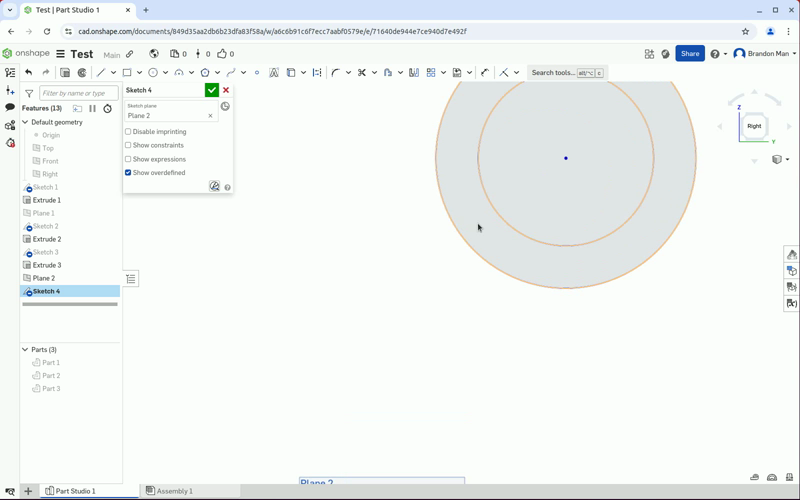
scroll(6)
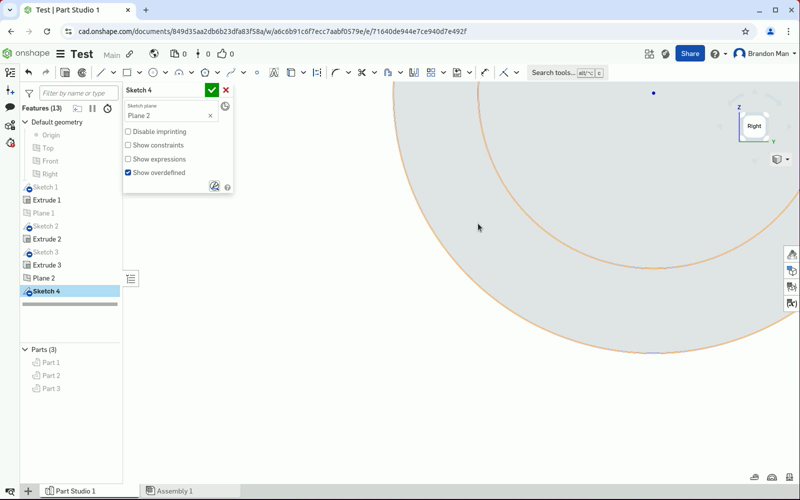
click(478, 223)
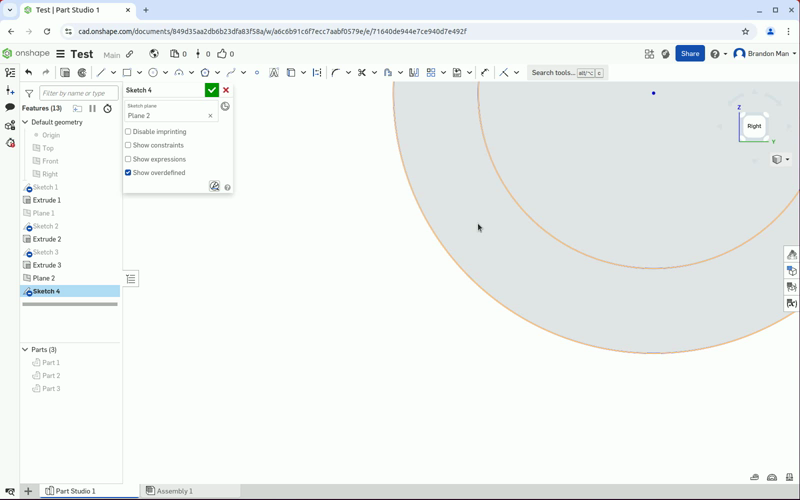
scroll(-6)
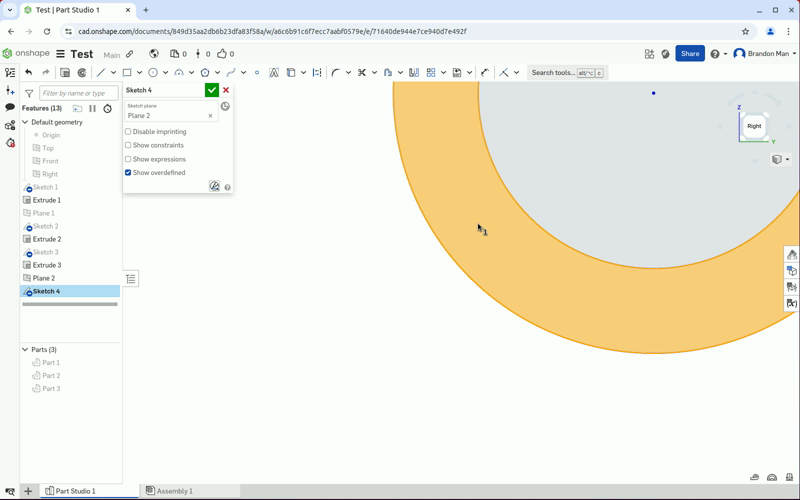
scroll(-6)
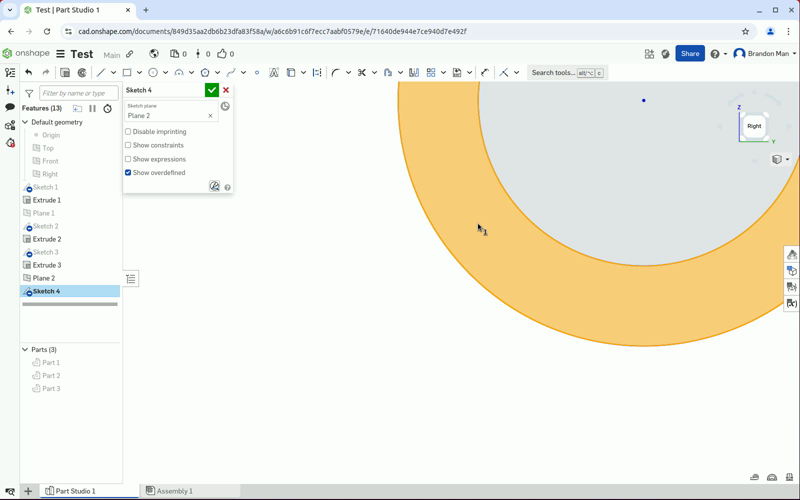
scroll(-6)
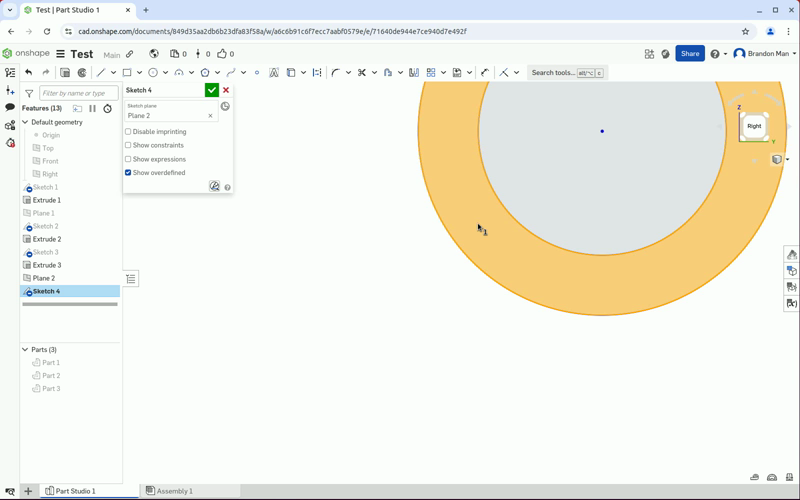
scroll(-6)
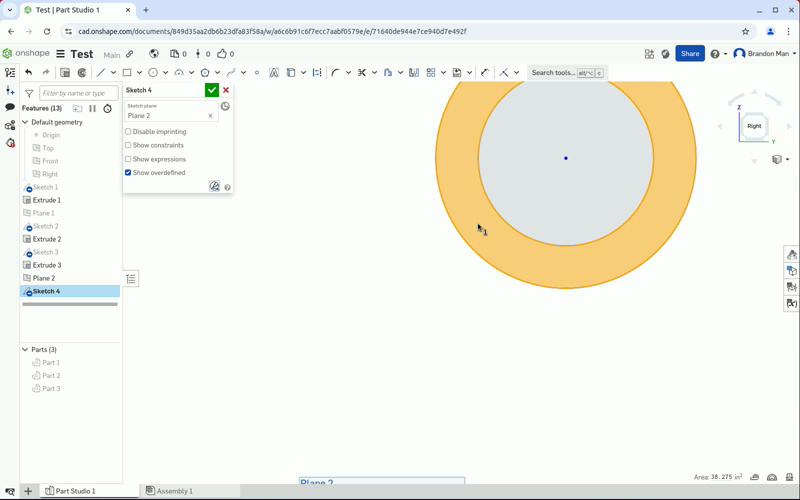
scroll(-6)
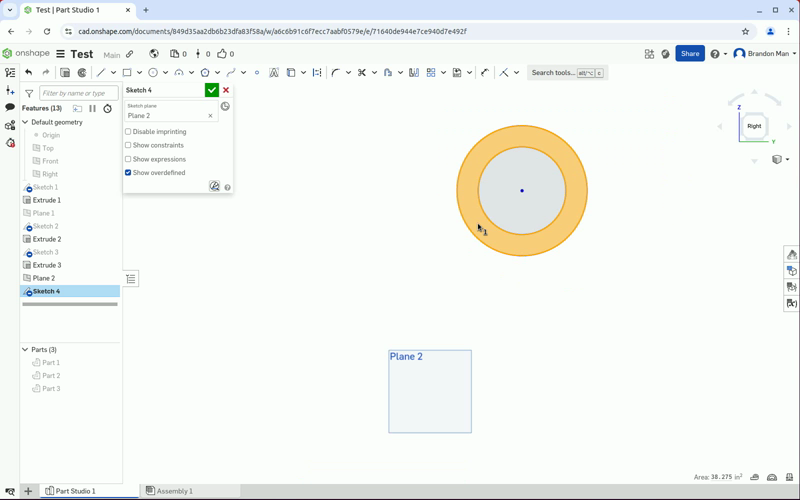
scroll(-6)
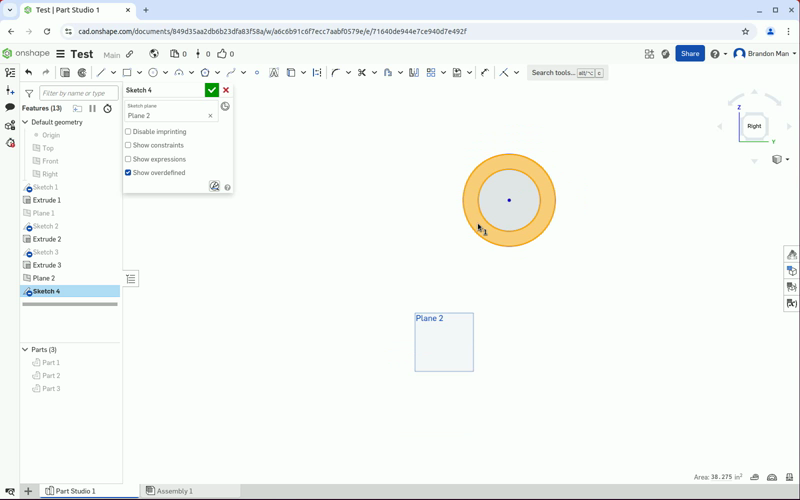
scroll(-6)
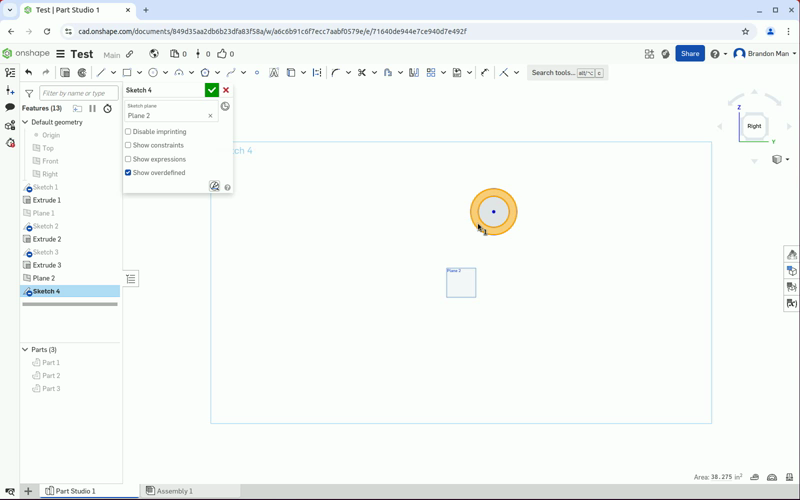
mouse_move(73, 352)
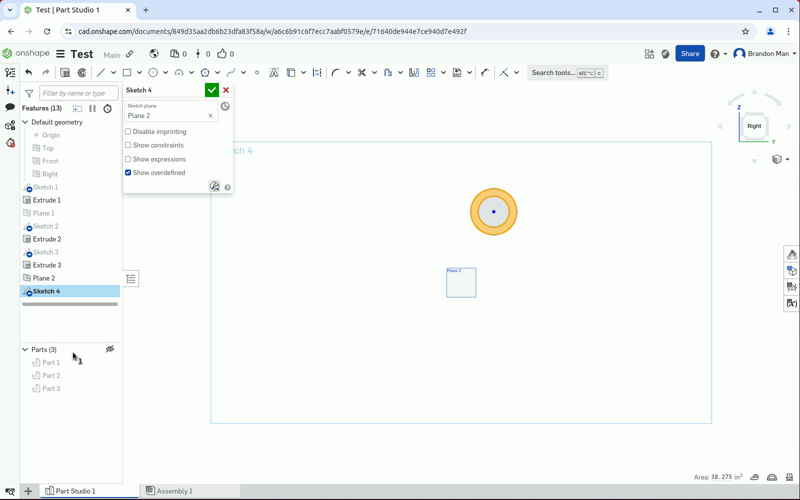
key(shift+y)
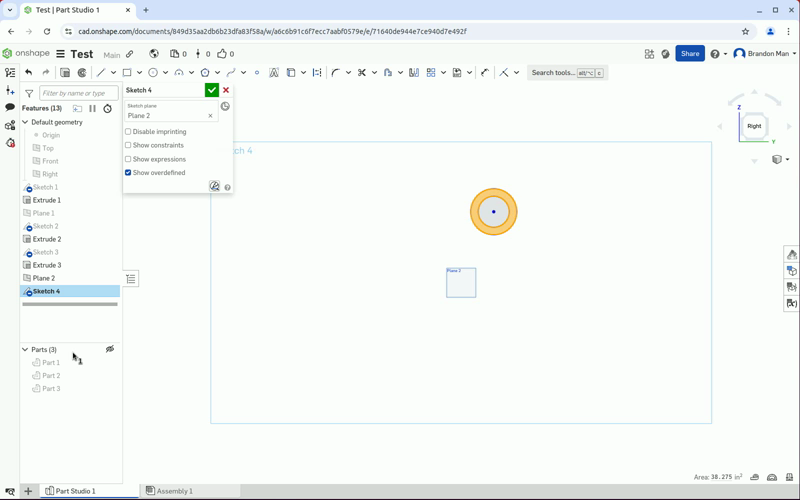
key(shift+e)
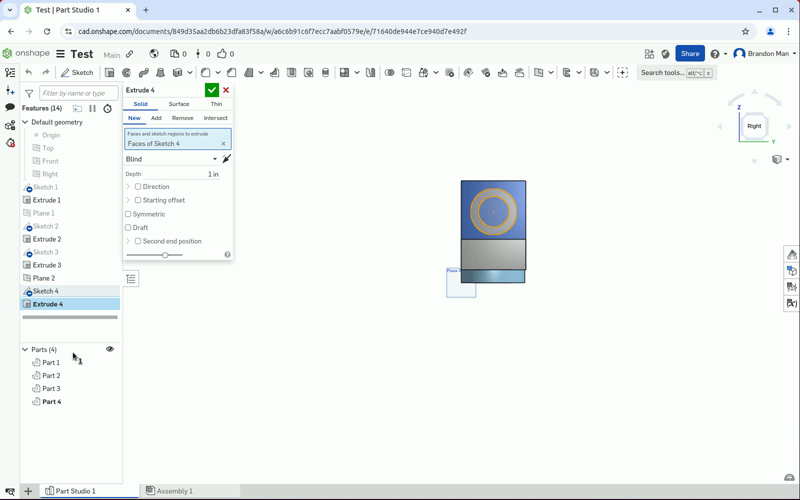
mouse_move(143, 106)
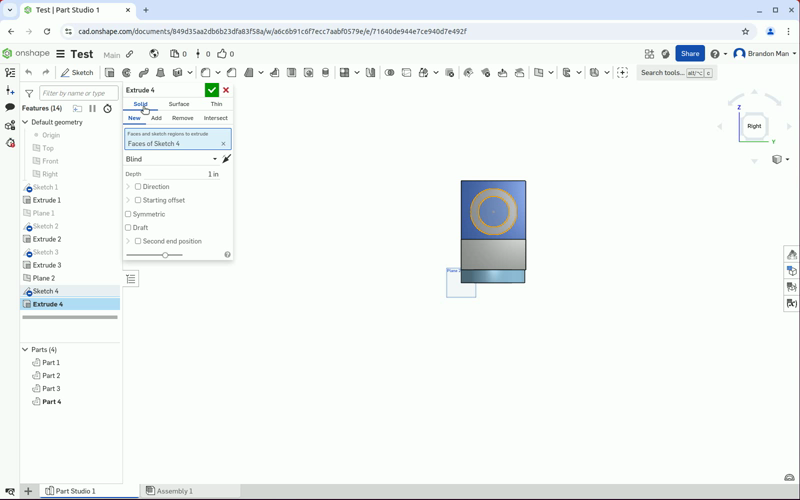
click(143, 106)
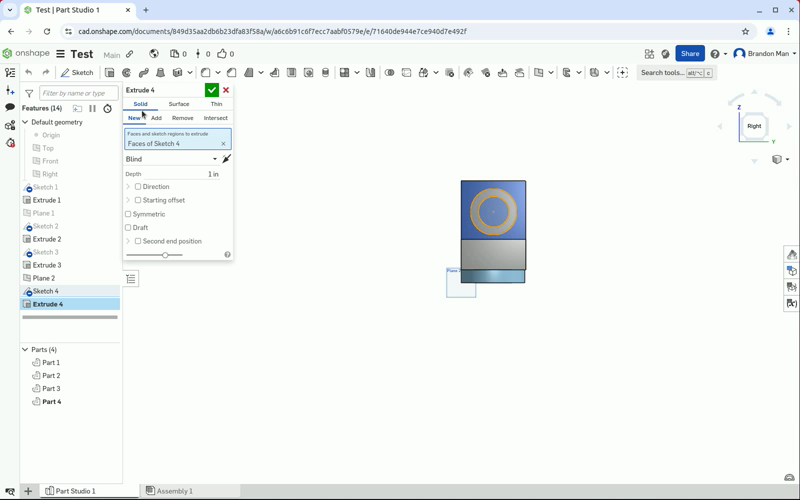
mouse_move(137, 120)
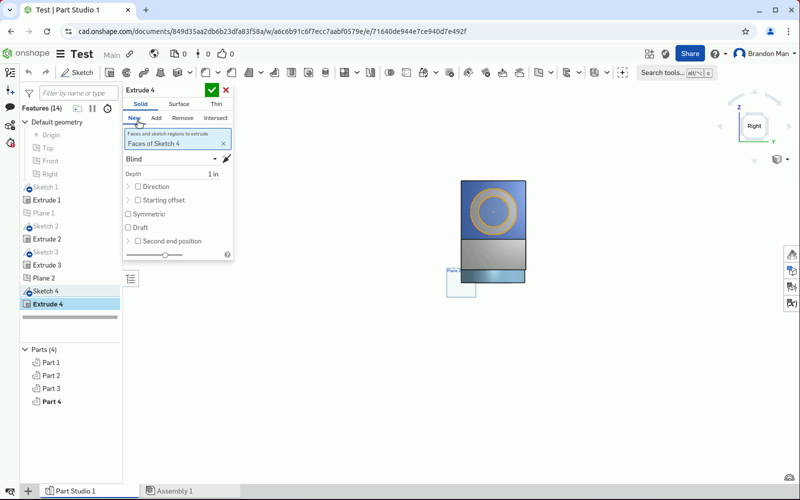
click(137, 120)
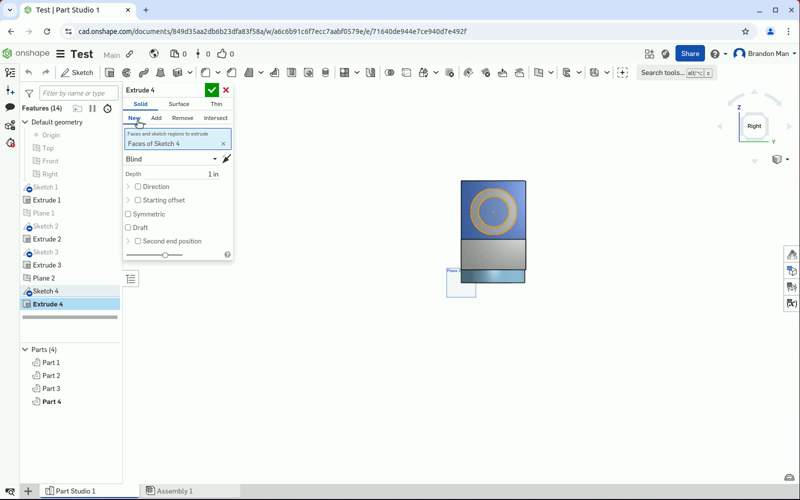
key(tab, 4)
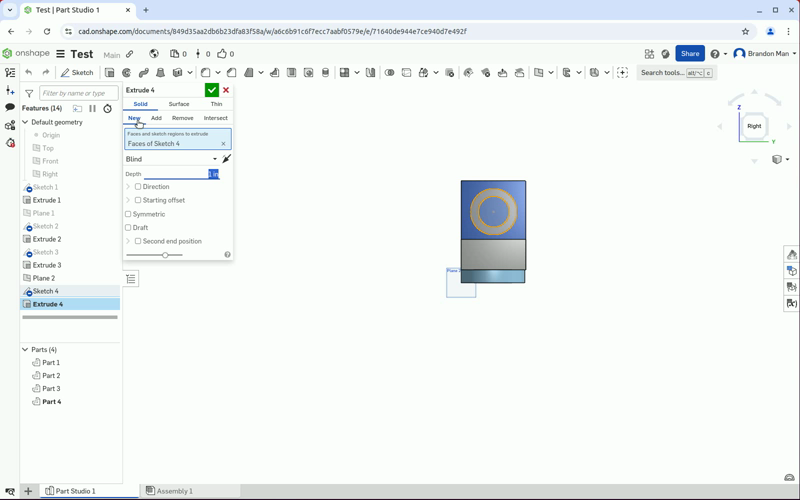
text(3.851)
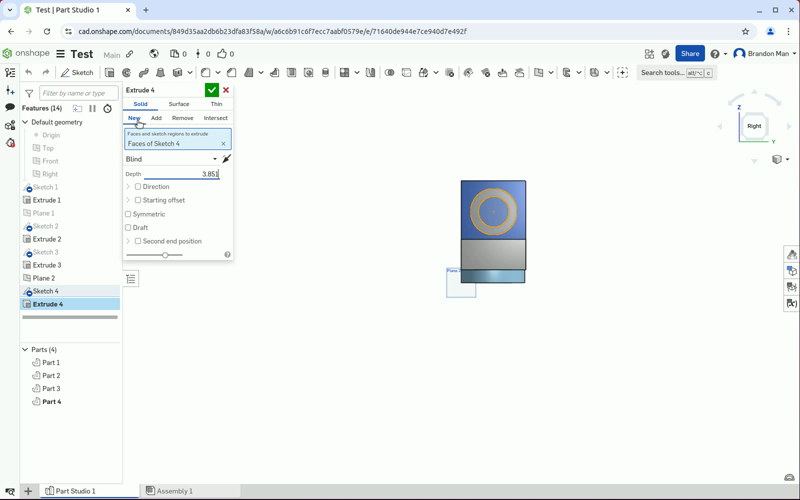
key(enter)
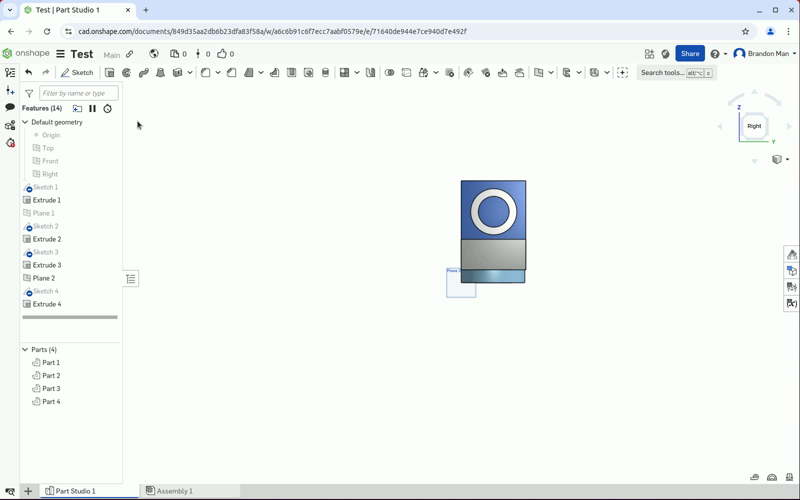
key(shift+h)
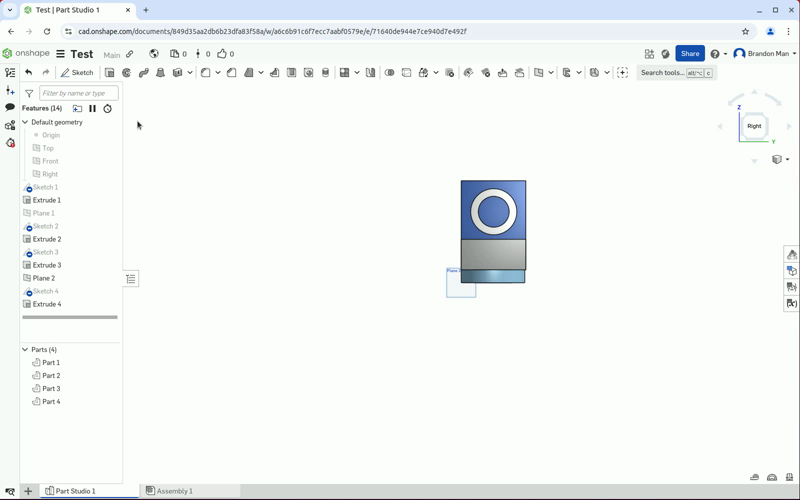
key(shift+h)
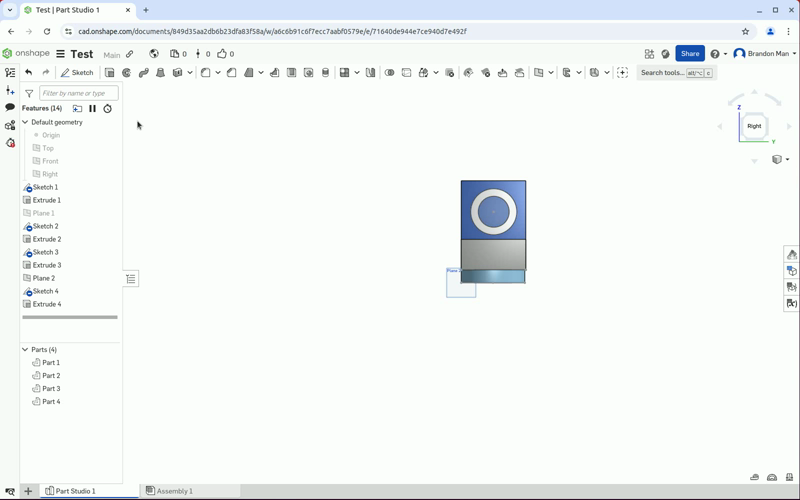
key(shift+7)
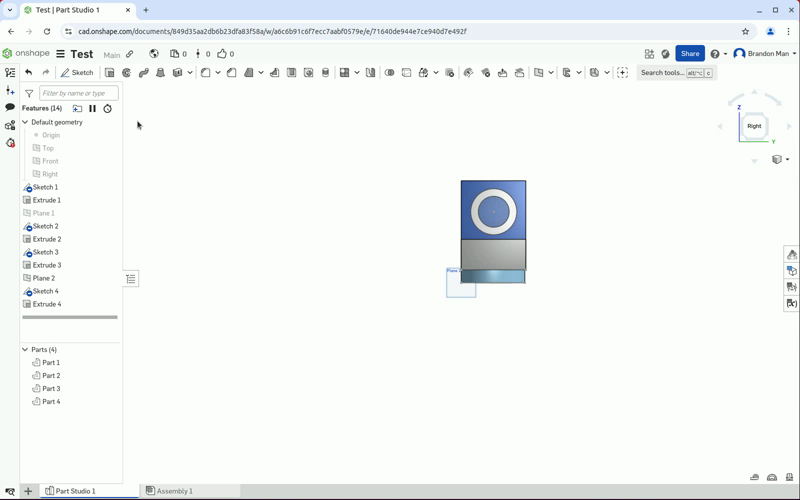
key(right, 2)
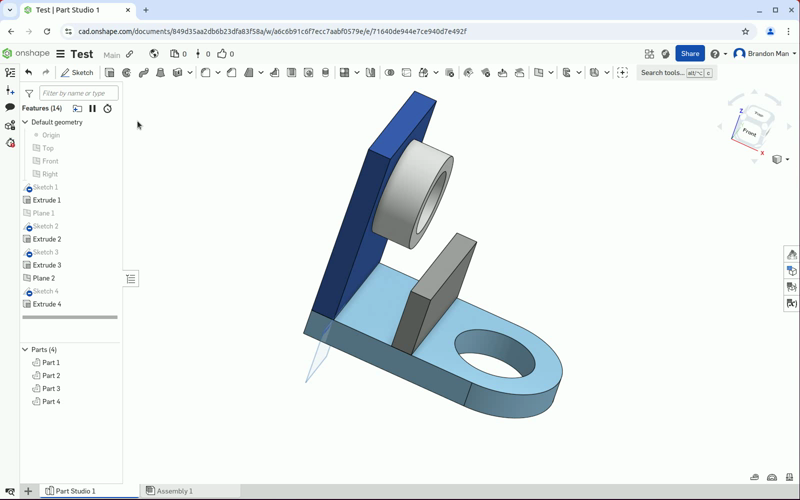
key(down, 2)
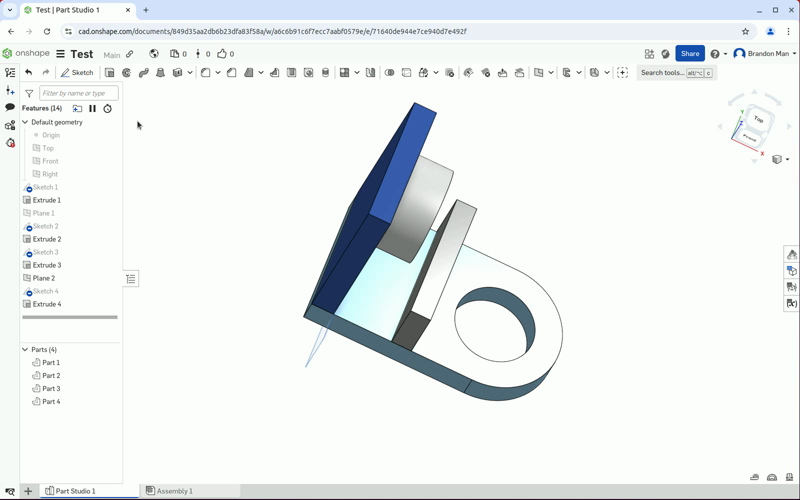
key(up, 2)
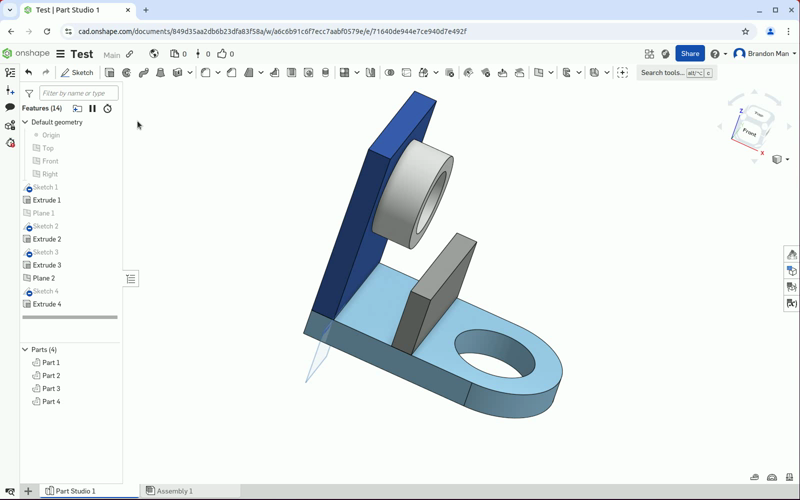
key(left, 2)
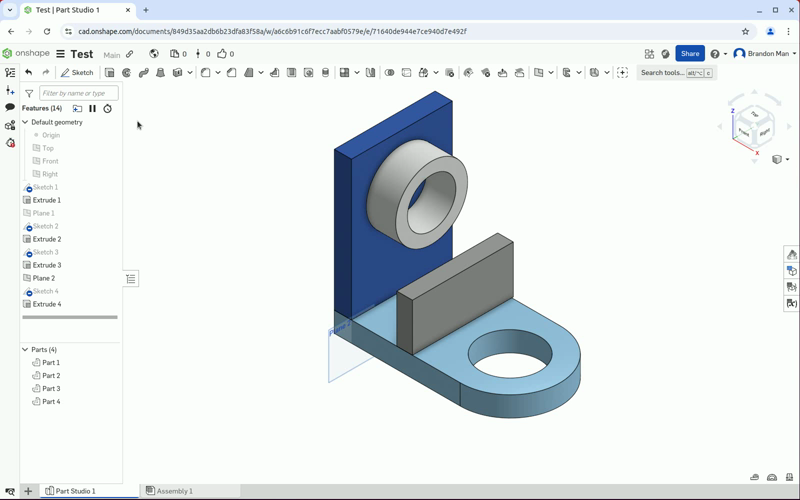
mouse_move(73, 189)
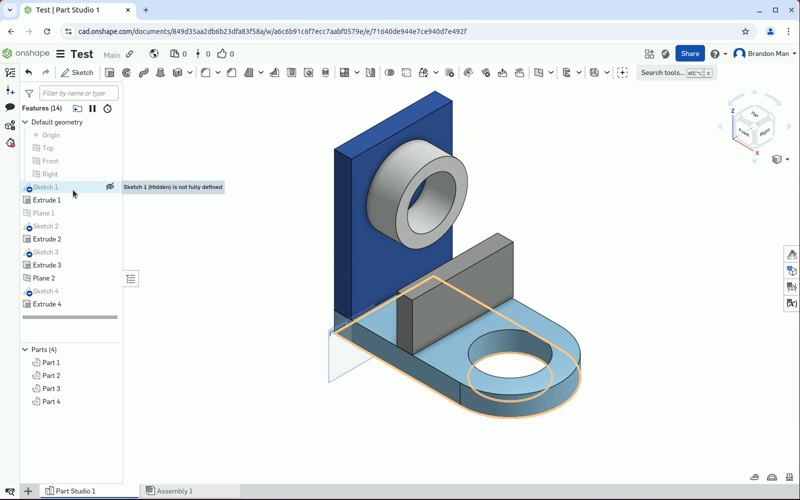
click(73, 189)